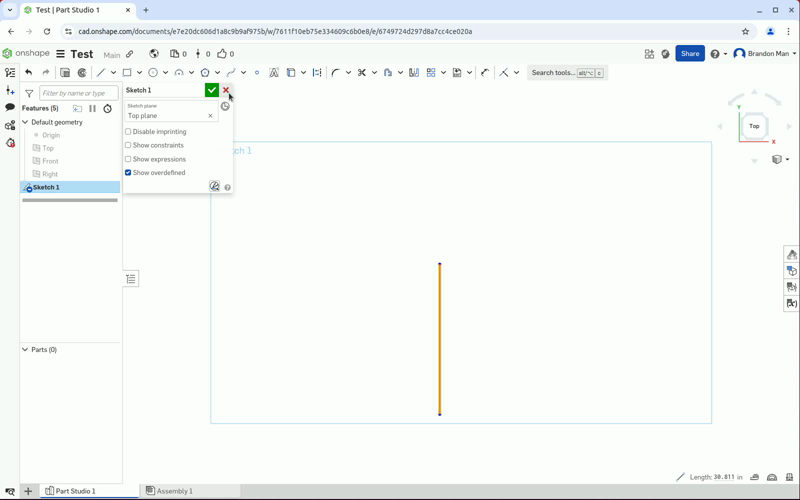
key(shift+h)
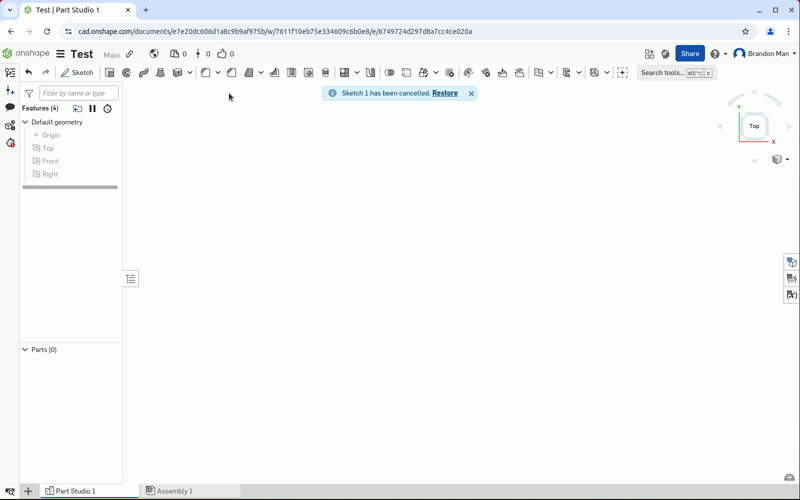
mouse_move(73, 352)
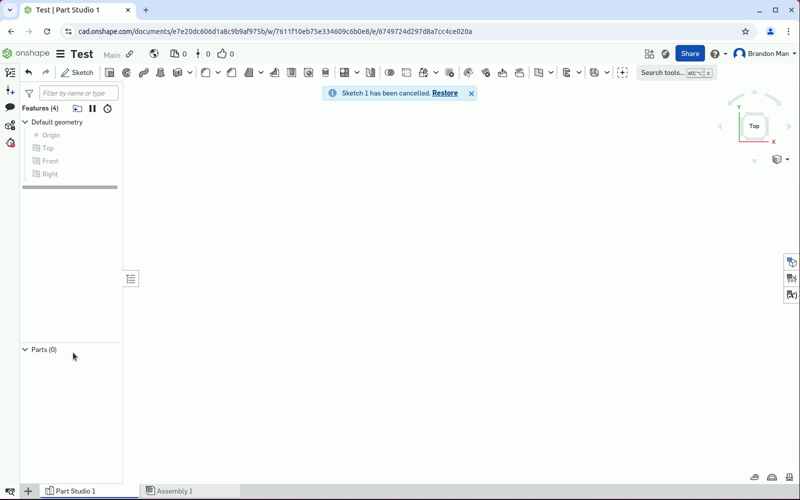
key(y)
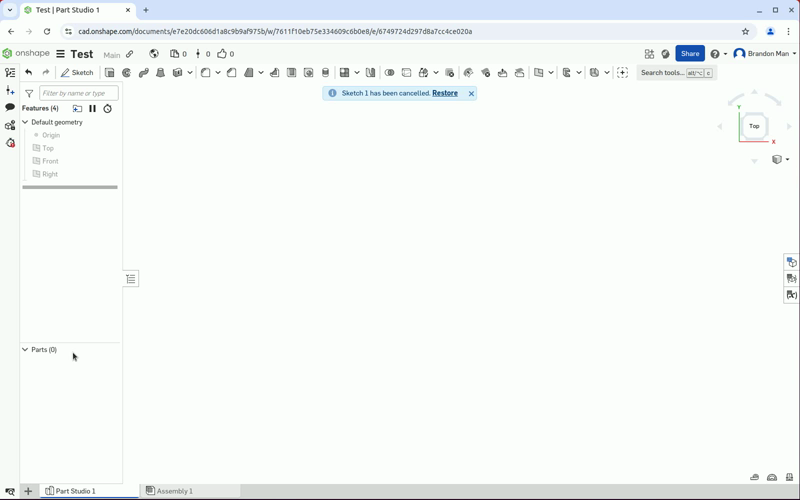
key(shift+p)
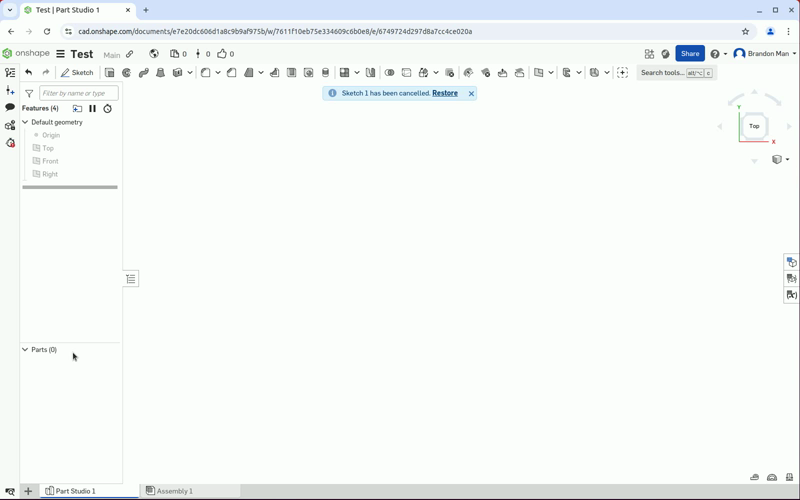
key(space)
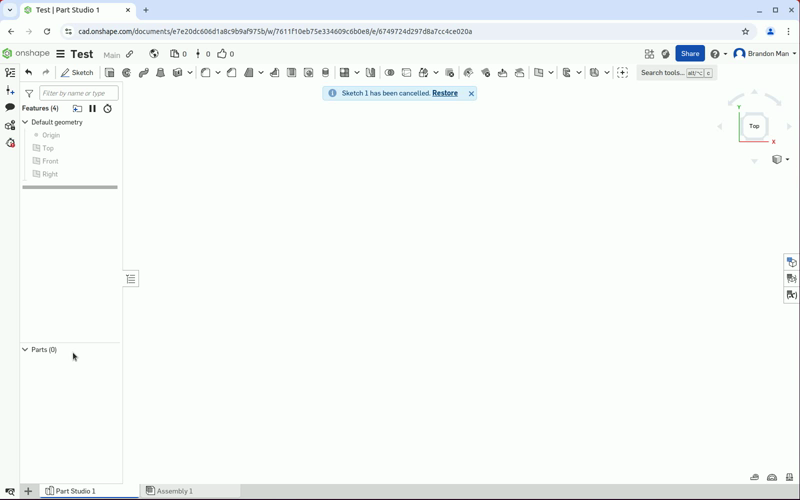
key_down(shift)
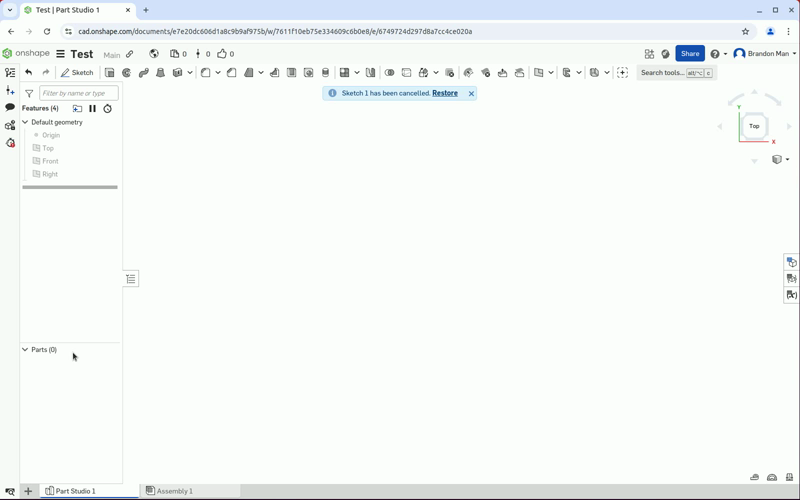
key(up)
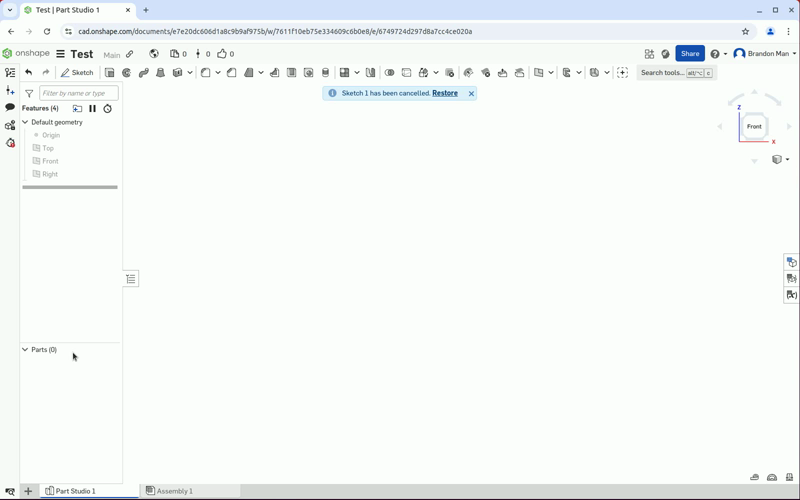
key_up(shift)
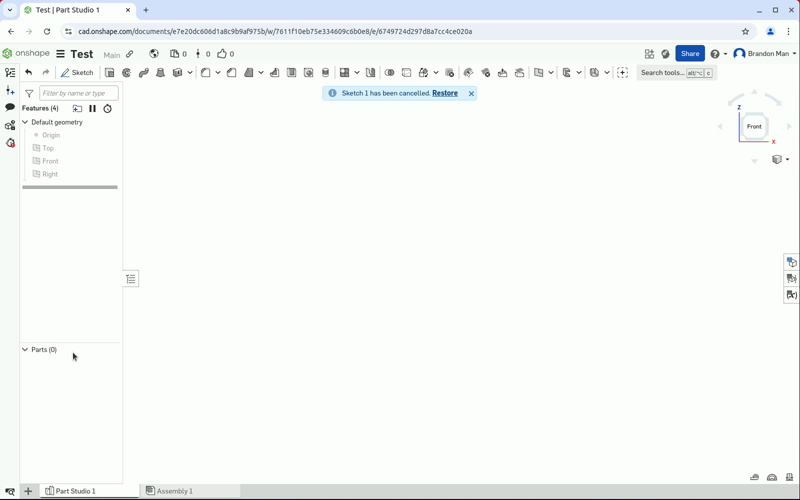
mouse_move(73, 352)
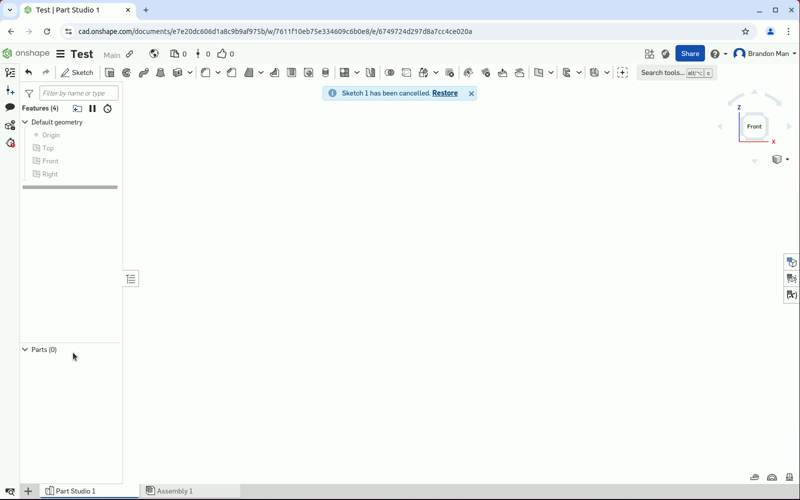
key(shift+y)
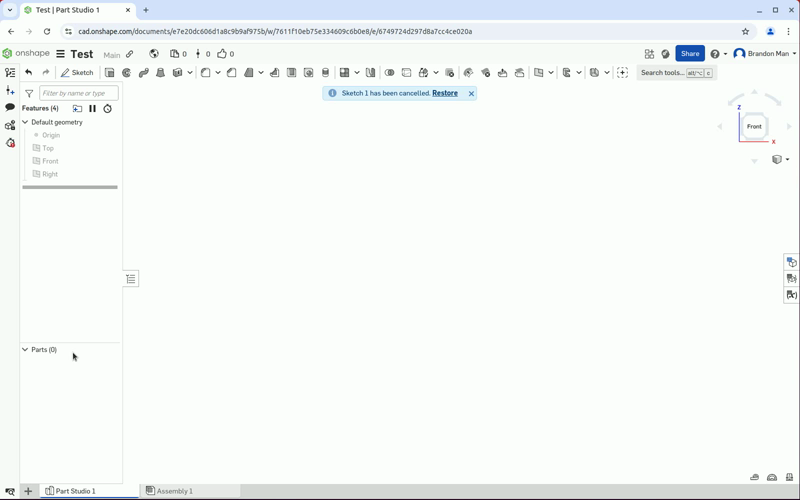
key(shift+s)
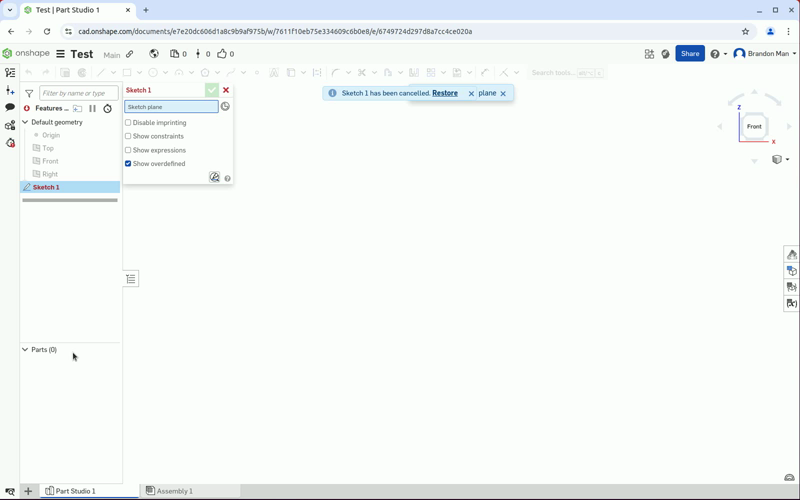
mouse_move(73, 163)
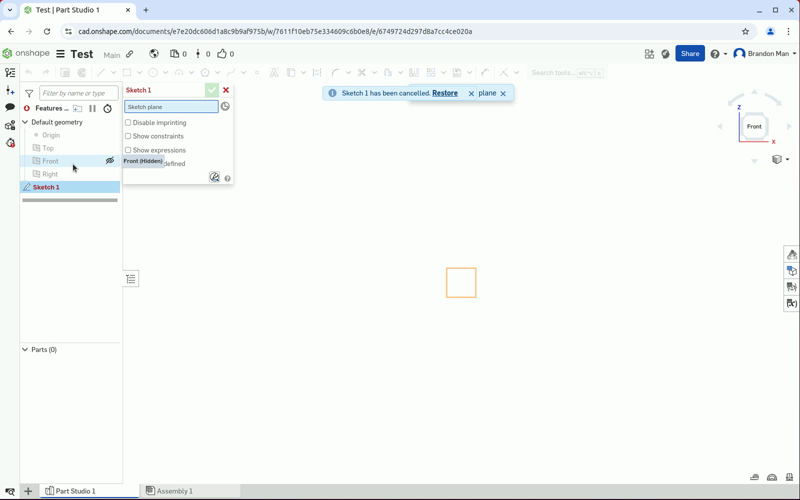
click(73, 163)
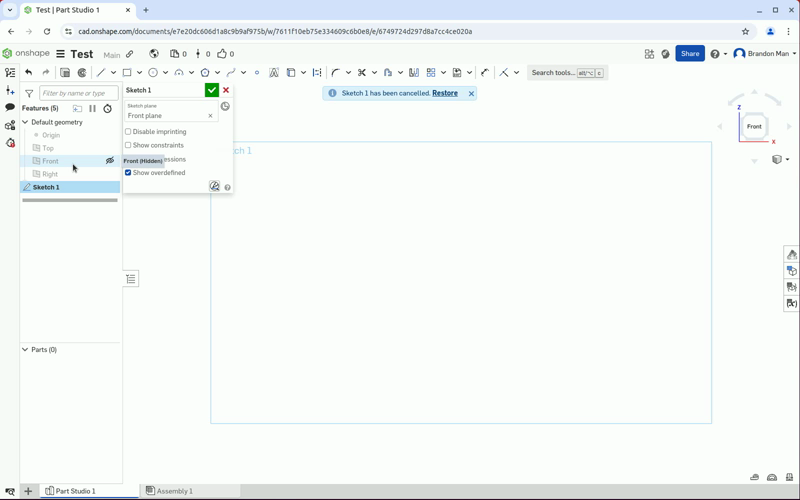
mouse_move(73, 352)
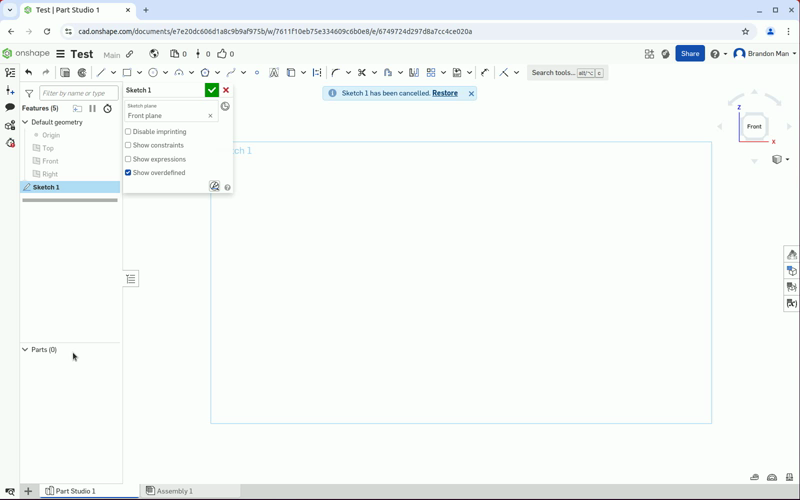
key(y)
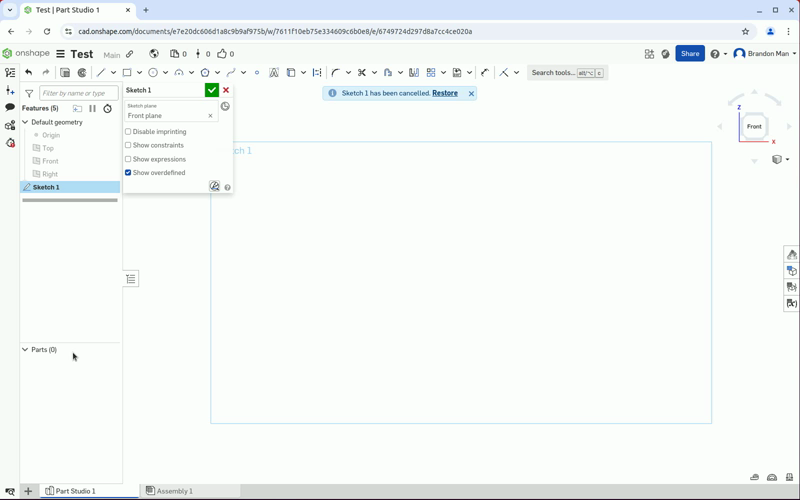
key(l)
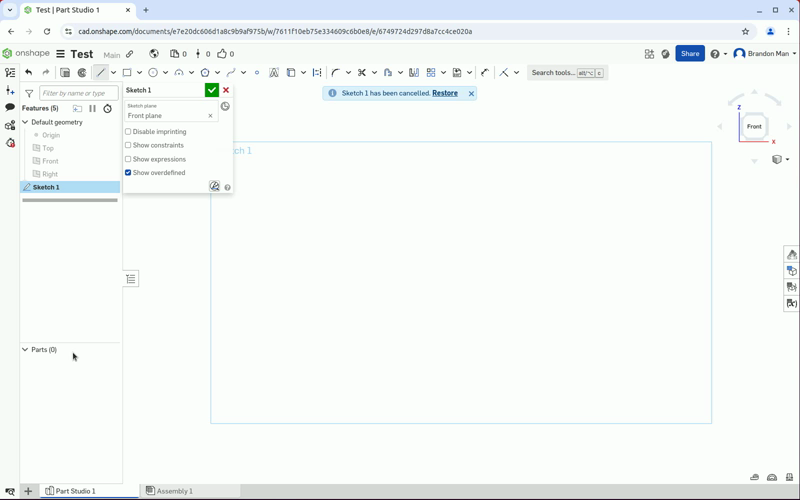
key_down(shift)
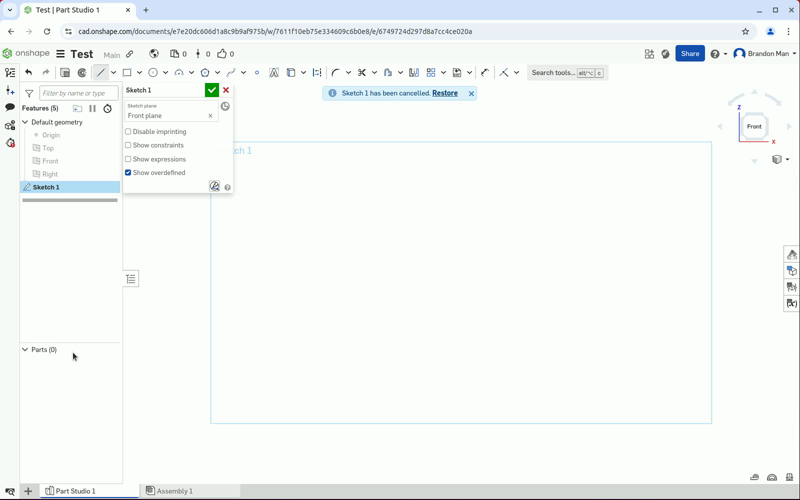
mouse_move(460, 282)
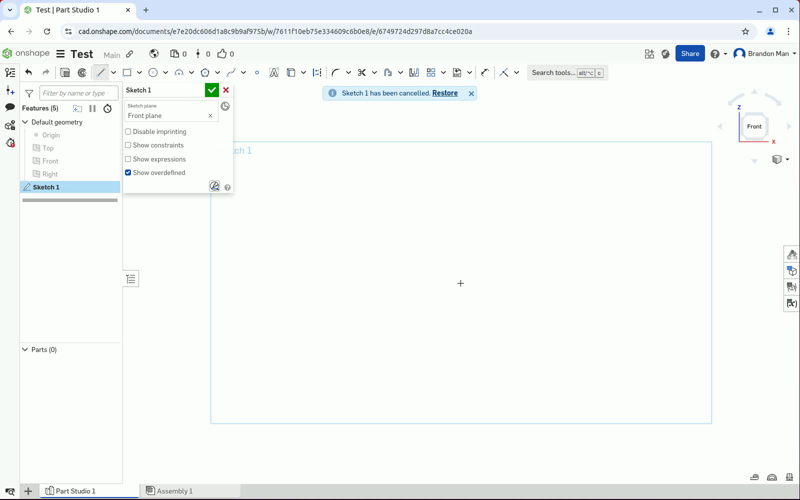
click(460, 282)
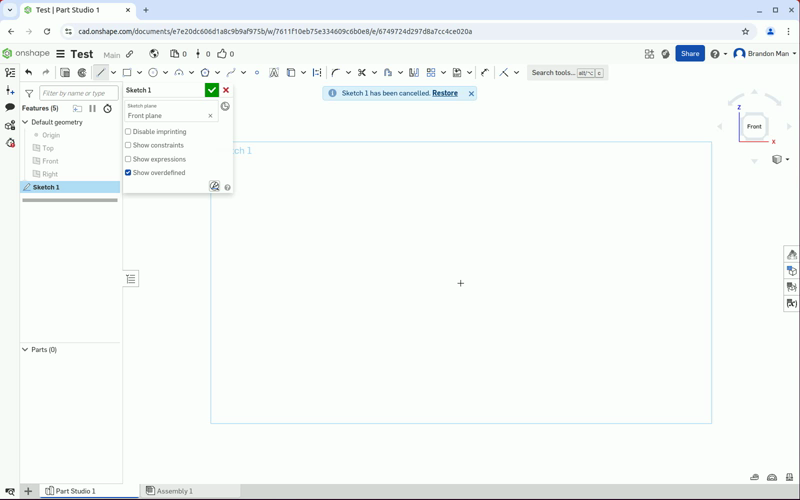
key_up(shift)
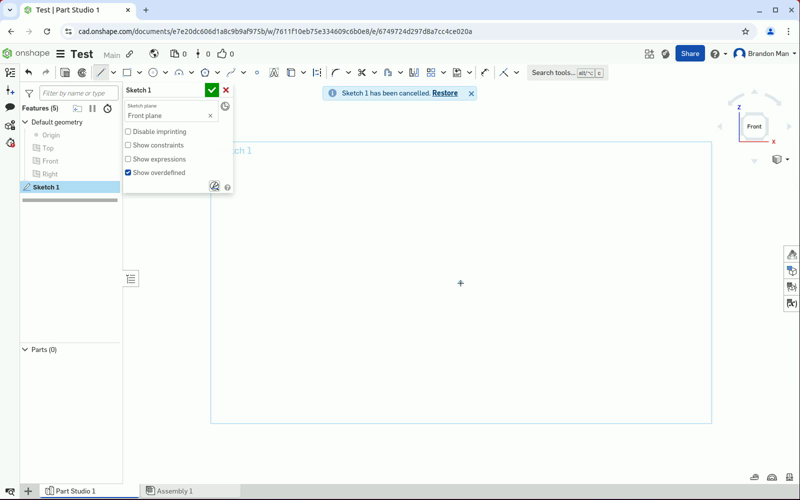
key_down(shift)
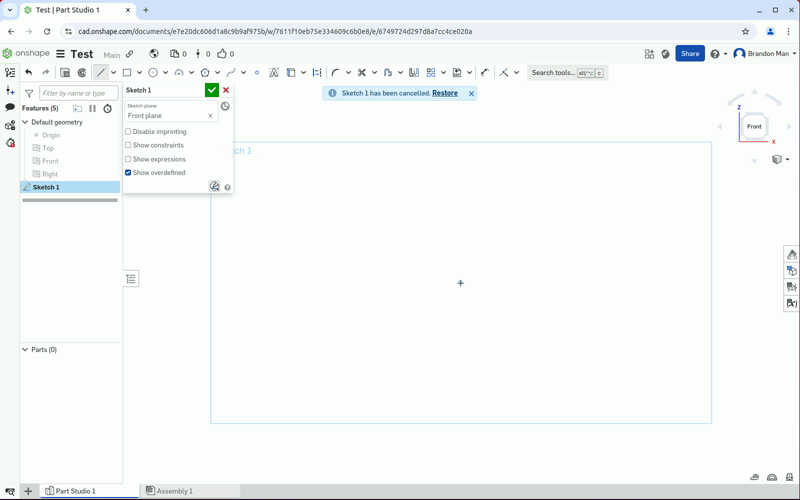
mouse_move(561, 282)
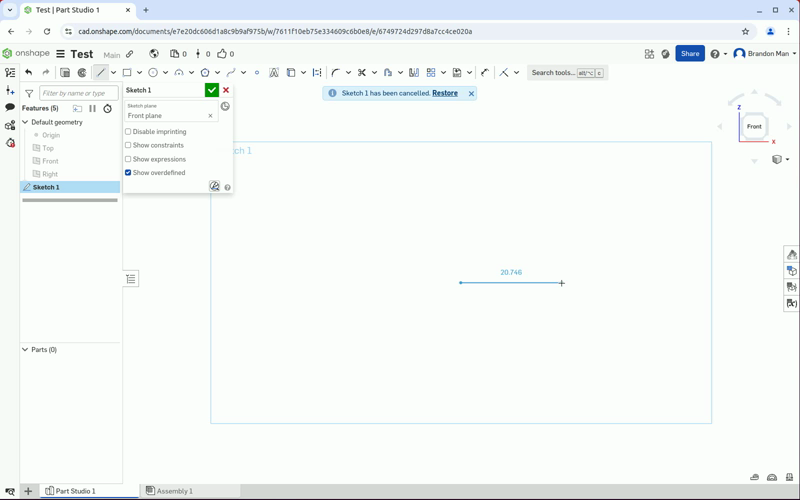
click(561, 282)
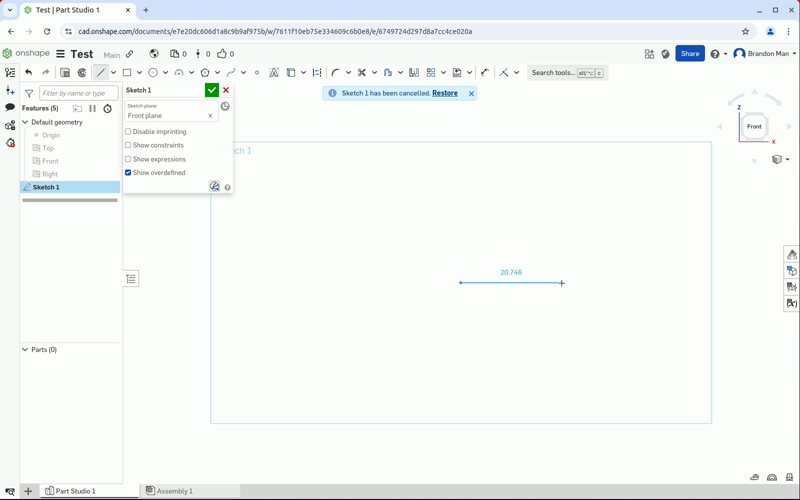
key_up(shift)
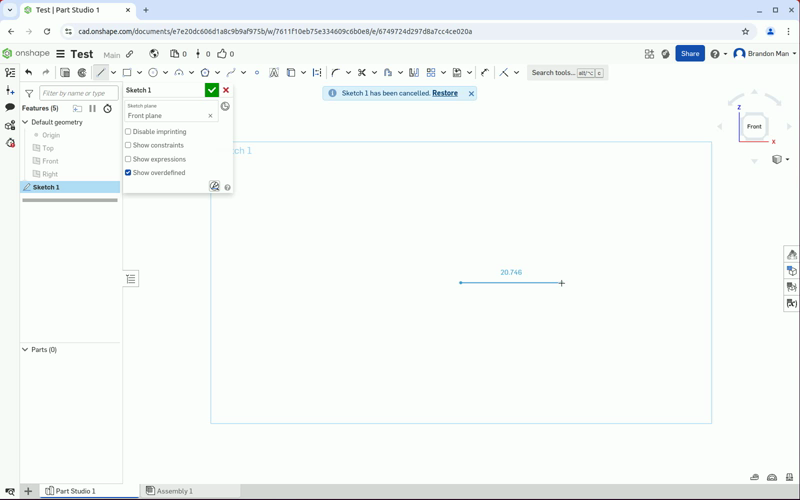
key_down(shift)
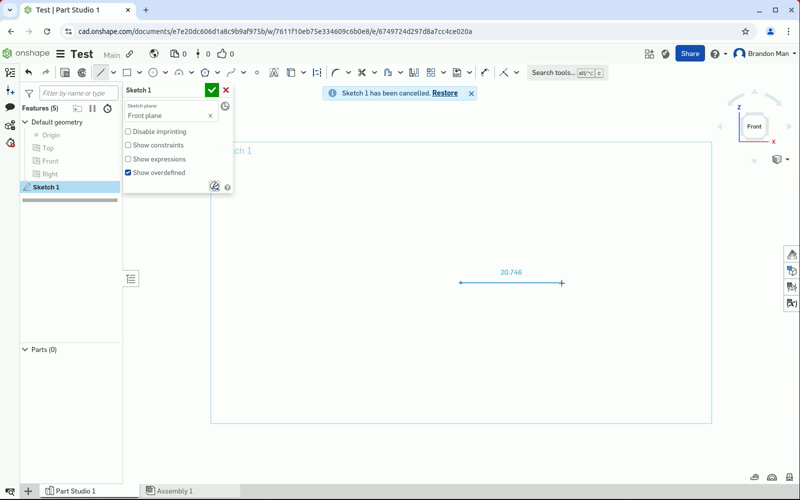
mouse_move(509, 221)
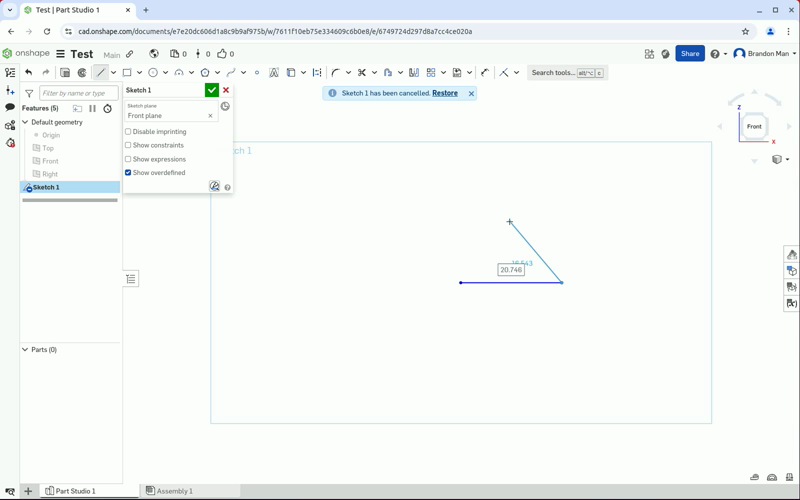
click(509, 221)
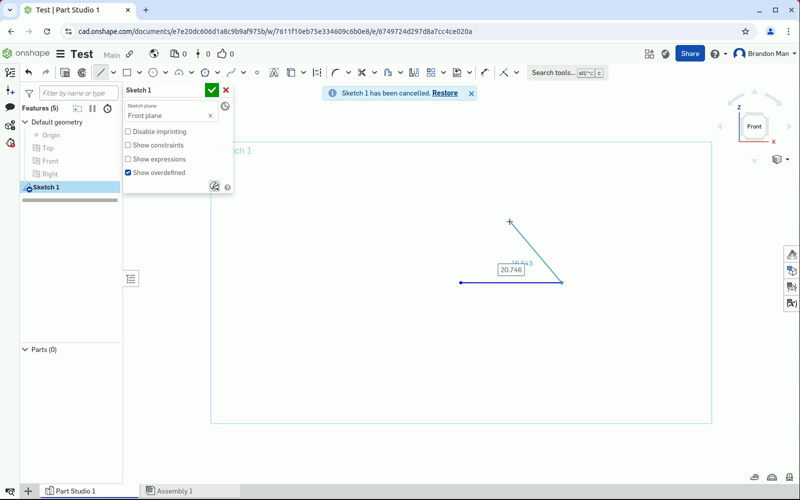
key_up(shift)
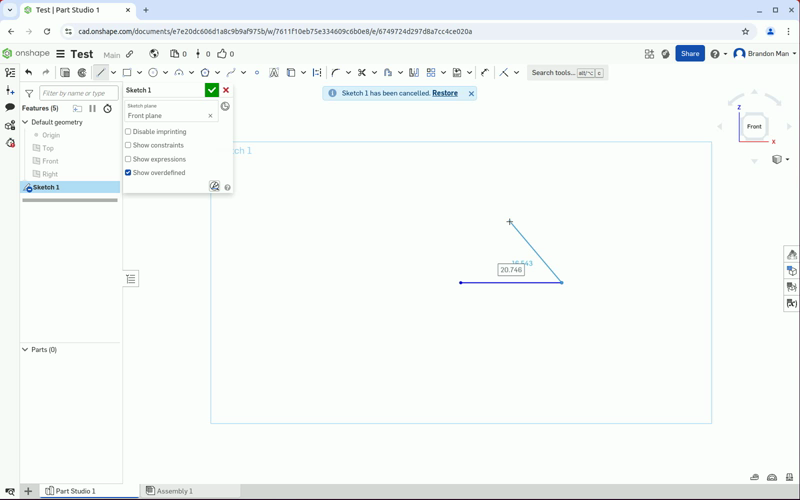
key_down(shift)
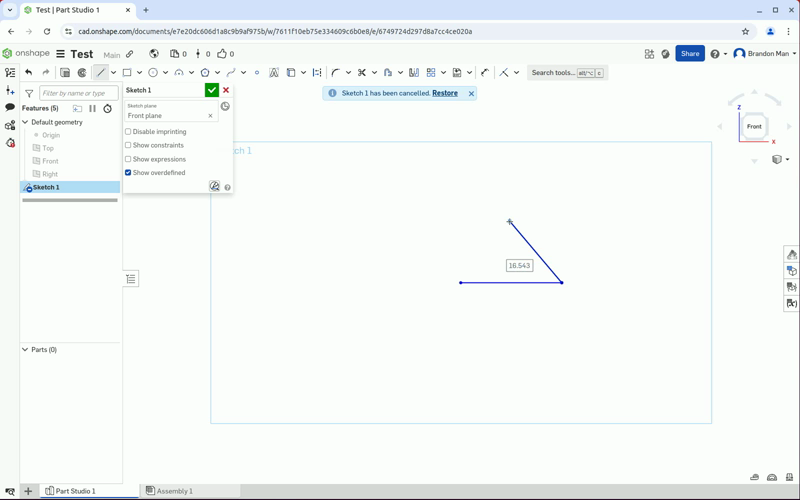
mouse_move(539, 221)
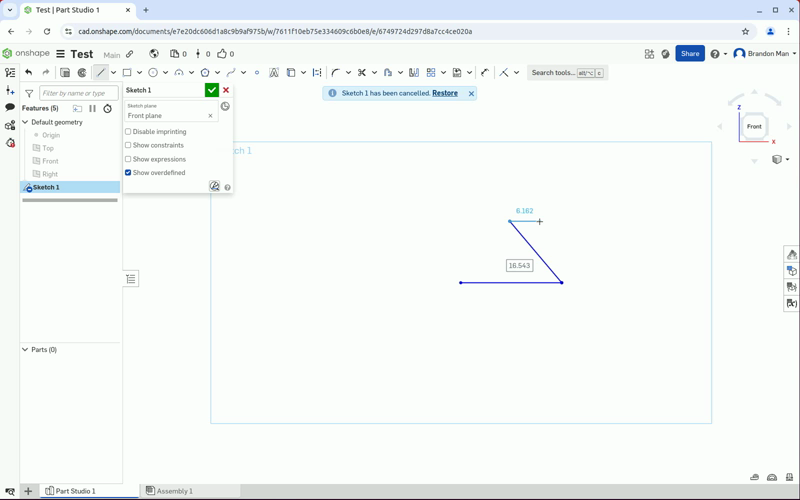
mouse_move(460, 221)
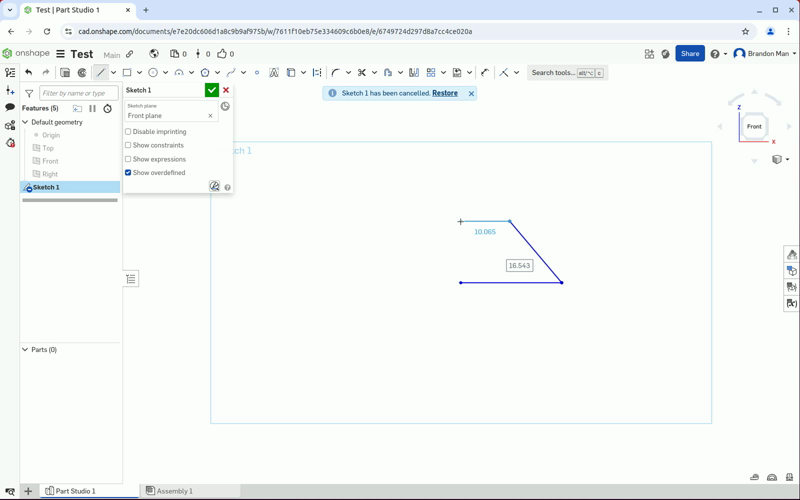
click(460, 221)
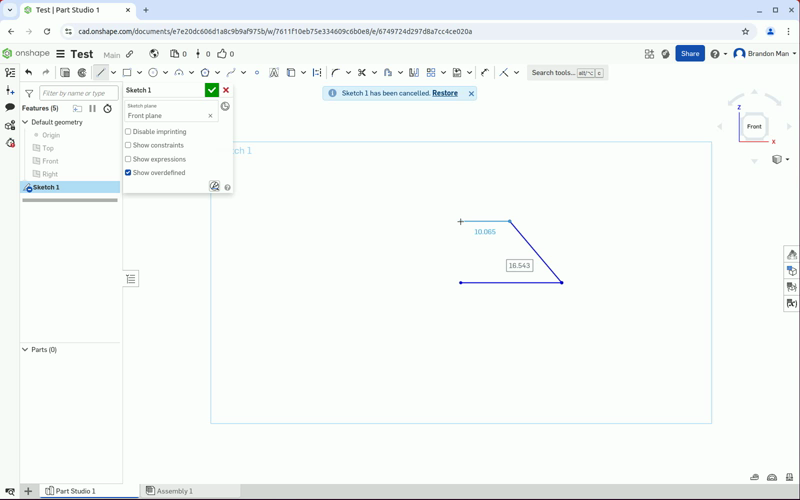
key_up(shift)
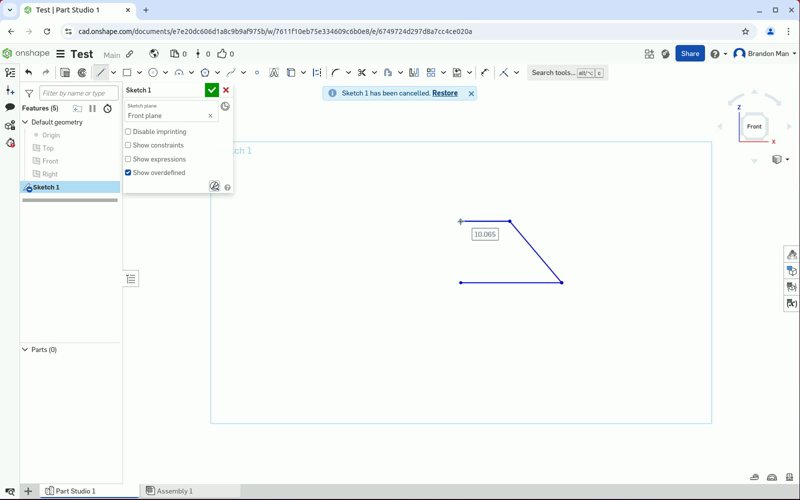
key_down(shift)
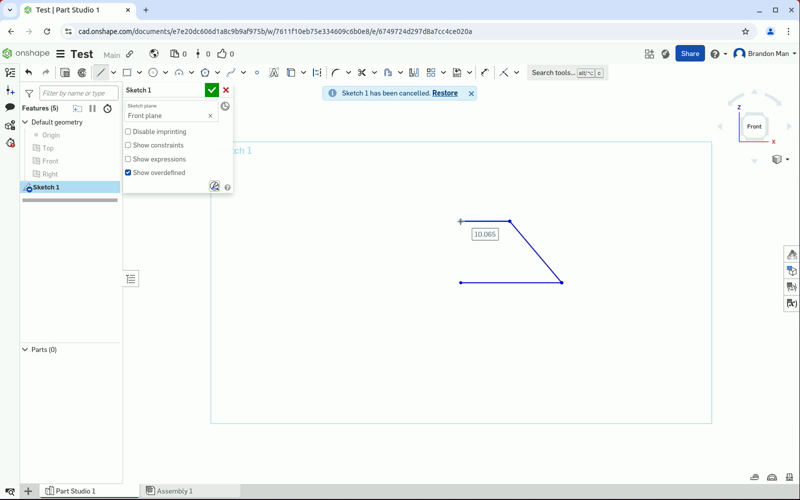
mouse_move(460, 282)
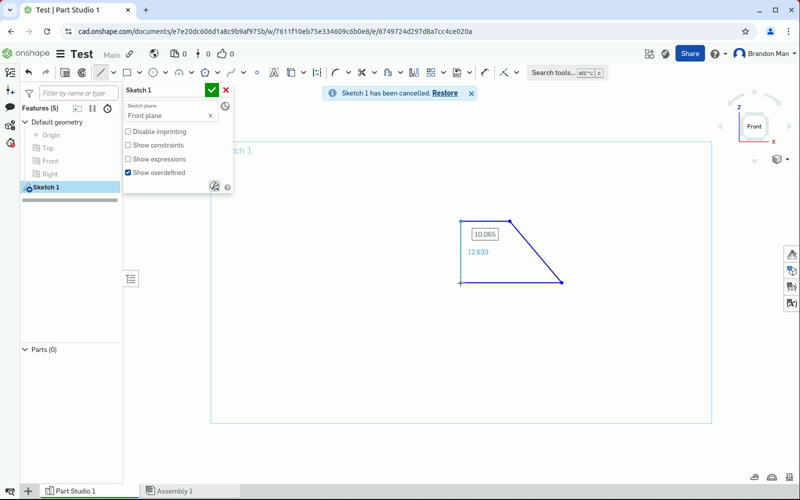
key_up(shift)
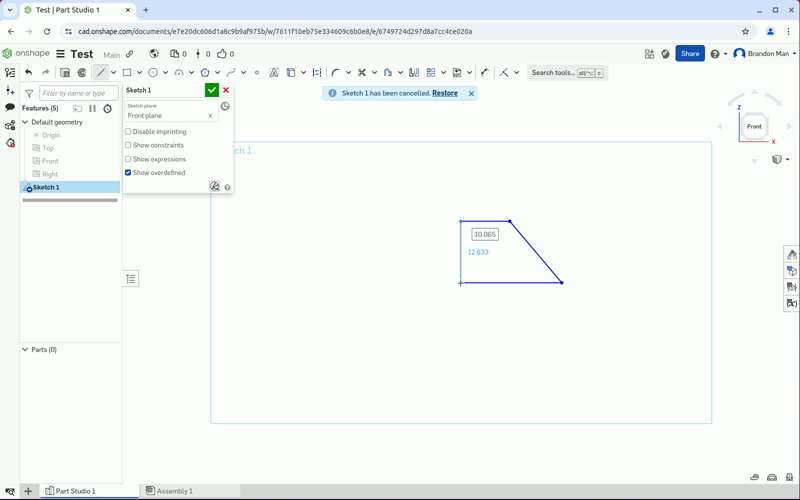
click(460, 282)
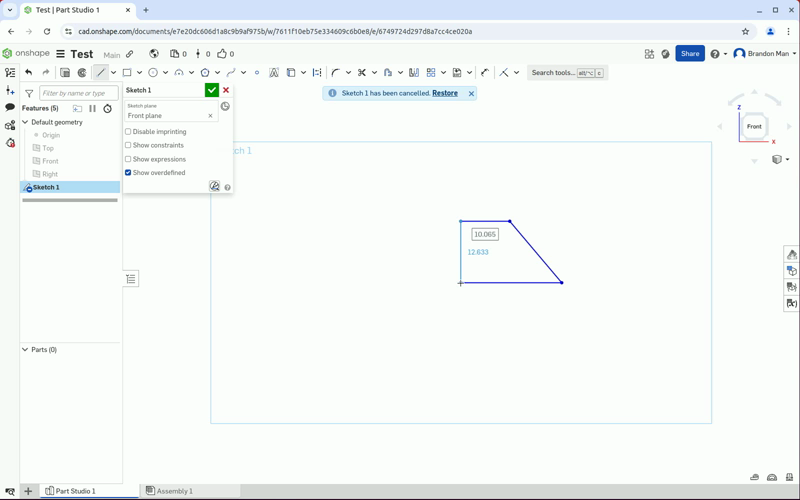
key(esc)
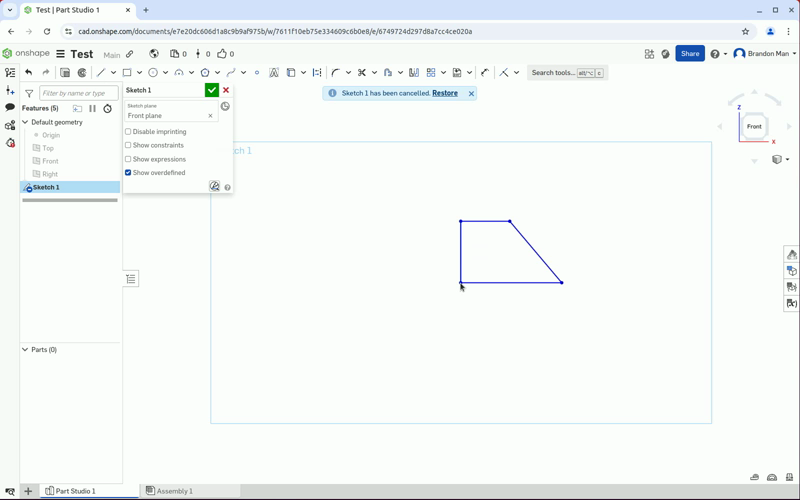
mouse_move(477, 236)
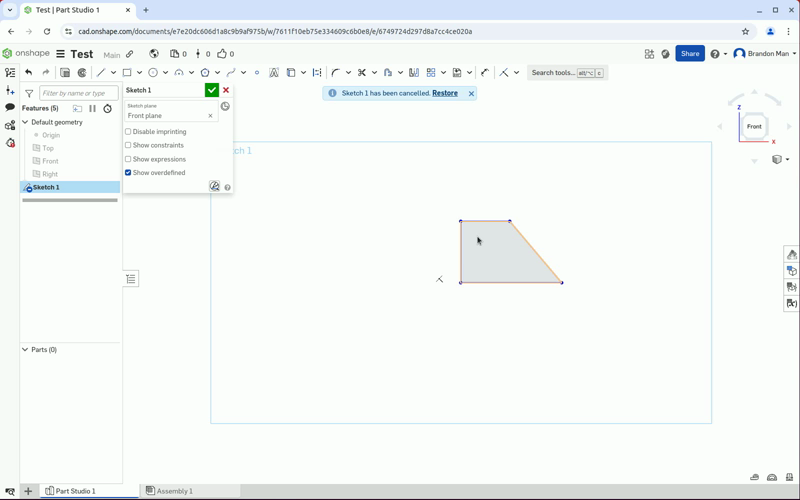
click(477, 236)
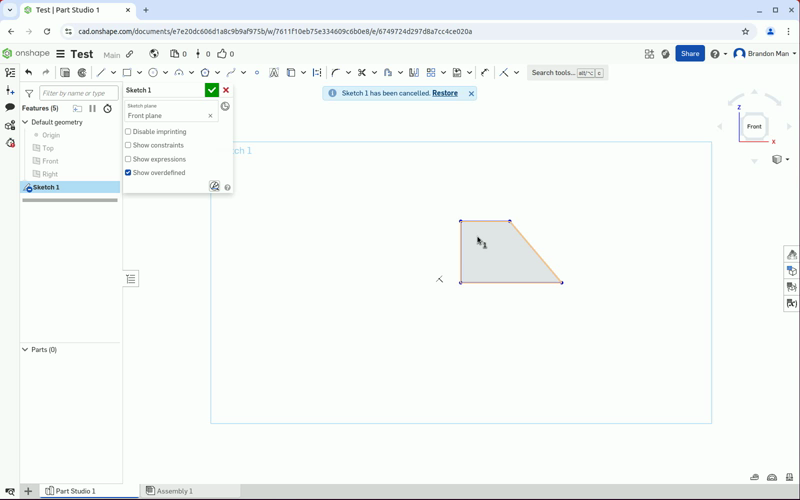
mouse_move(73, 352)
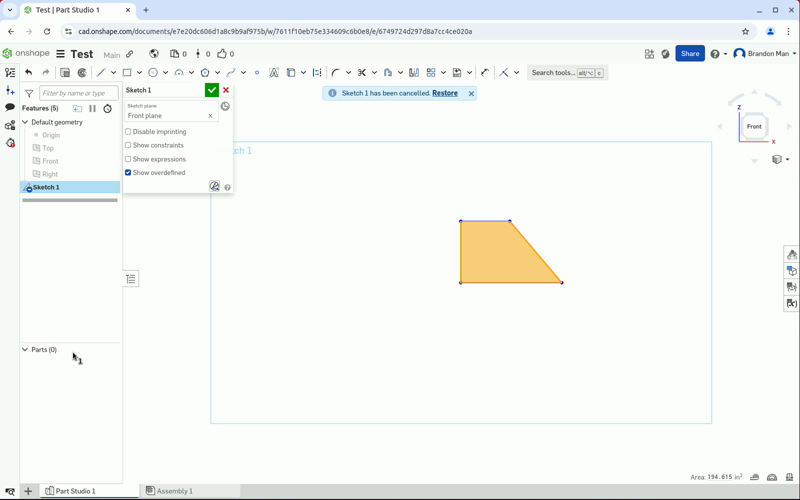
key(shift+y)
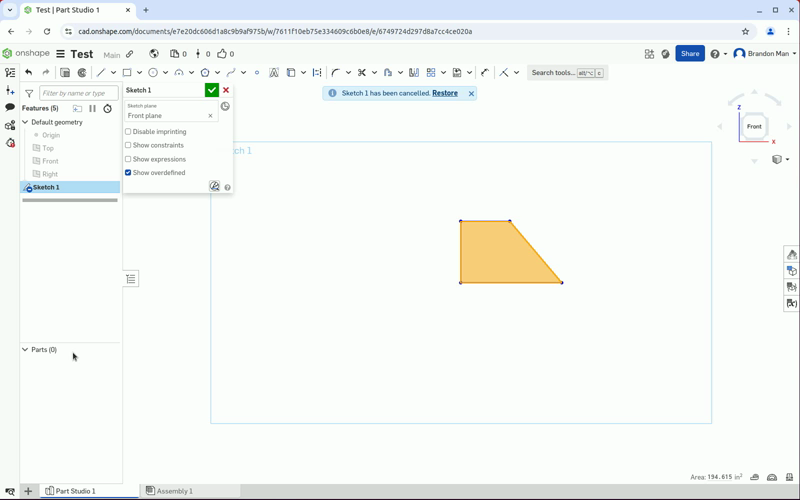
key(shift+e)
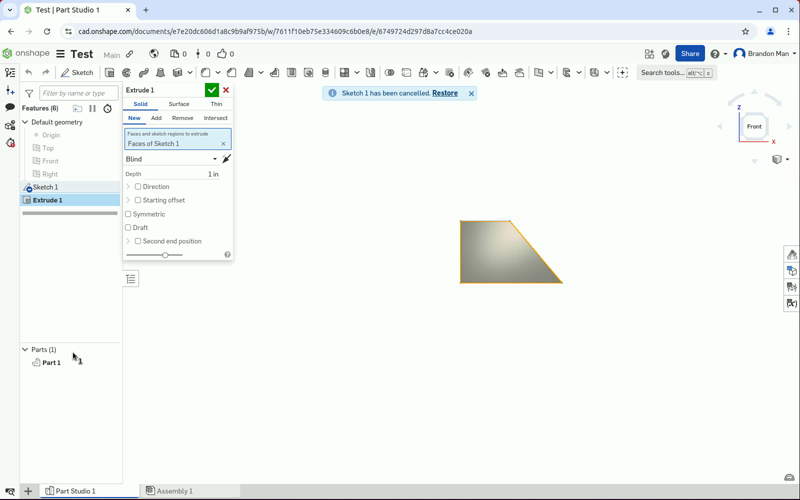
mouse_move(143, 106)
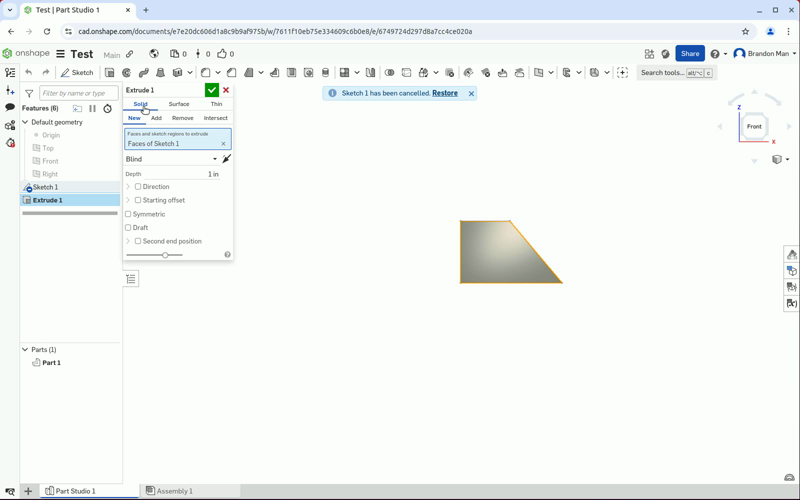
click(143, 106)
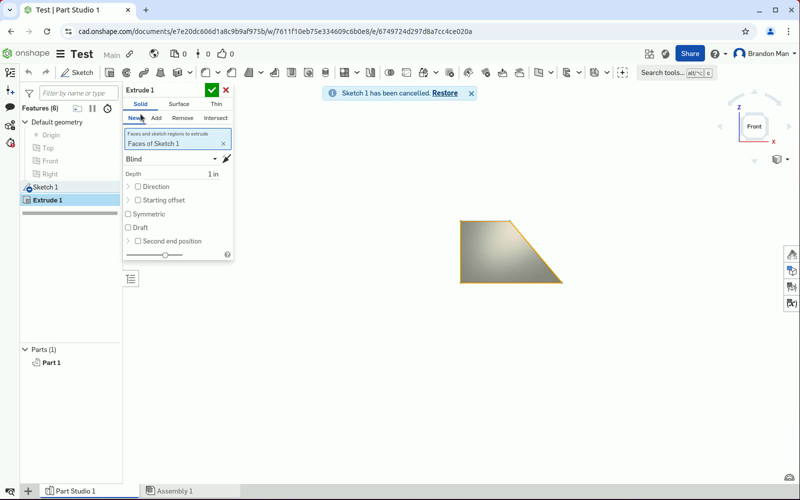
mouse_move(137, 120)
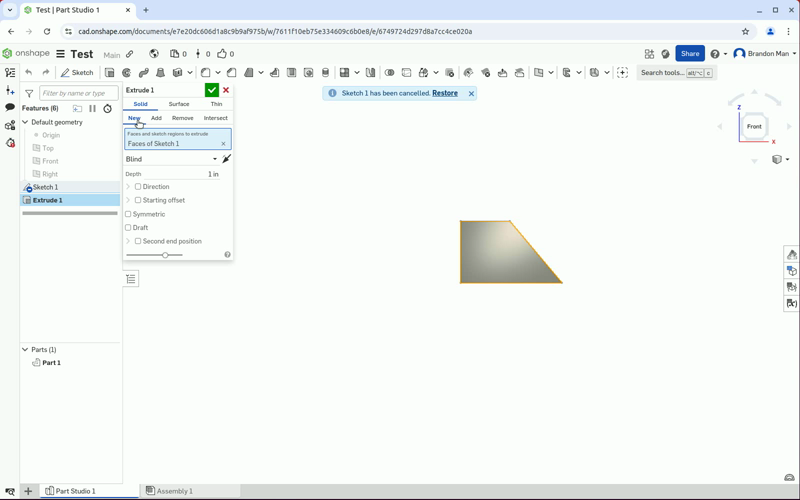
click(137, 120)
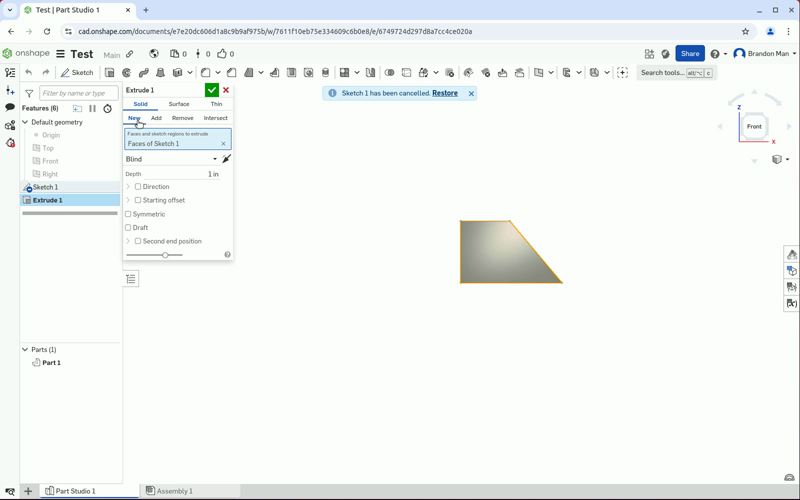
key(tab, 4)
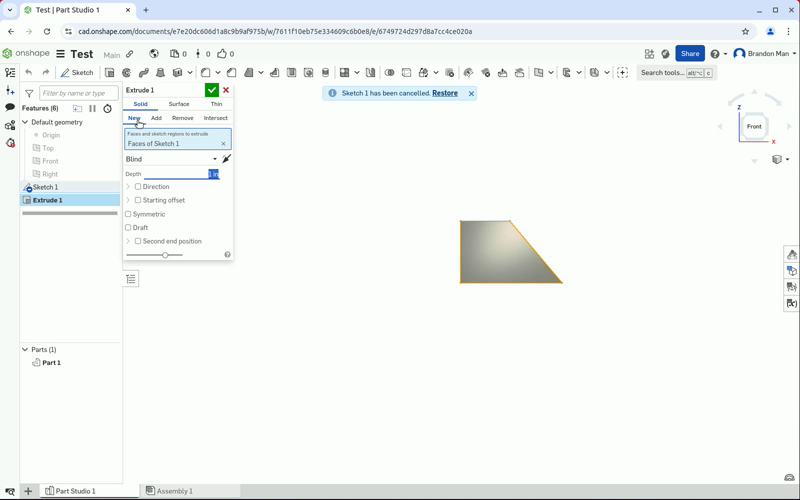
text(13.961)
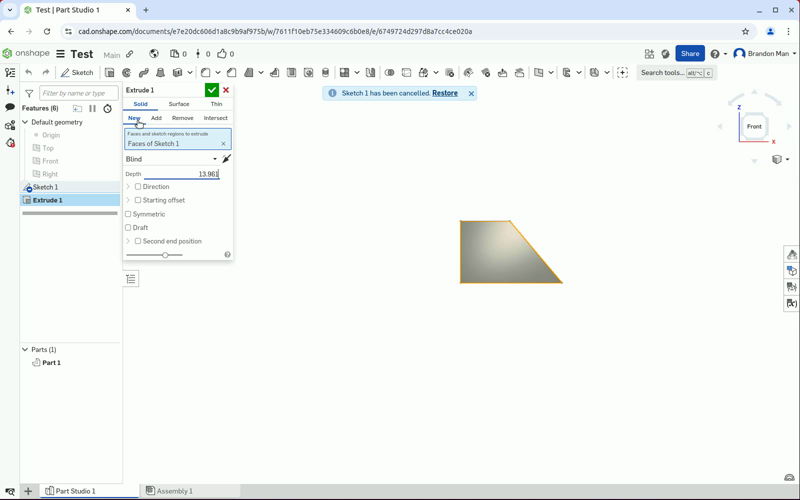
key(enter)
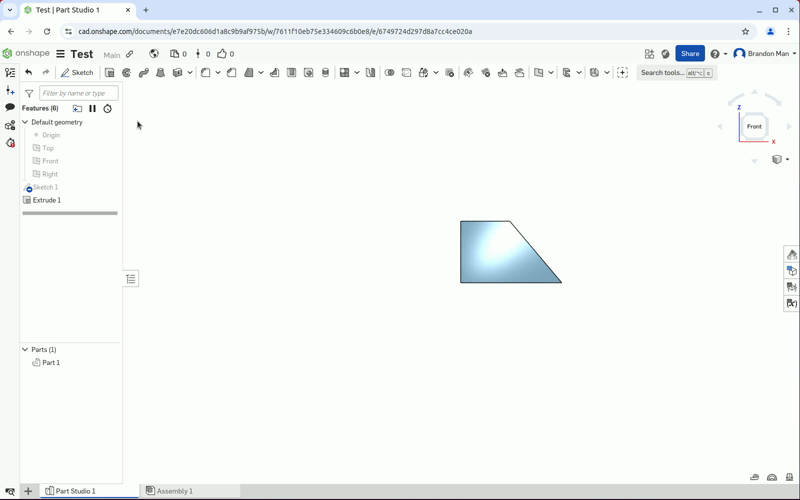
key(shift+h)
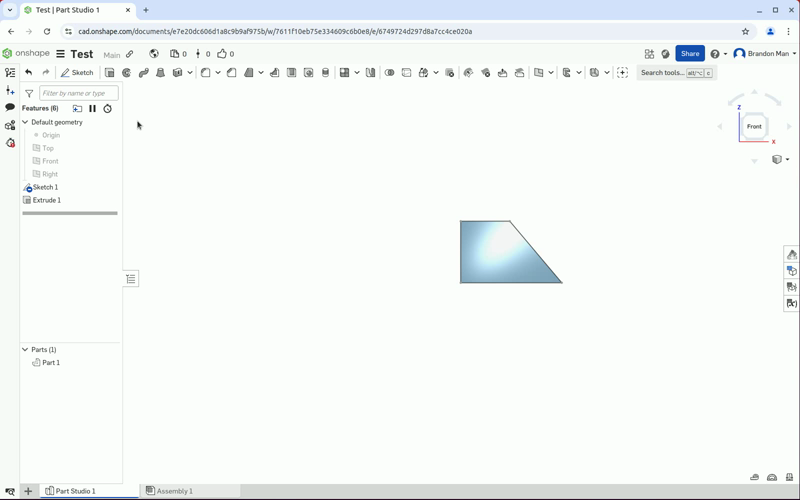
key(shift+h)
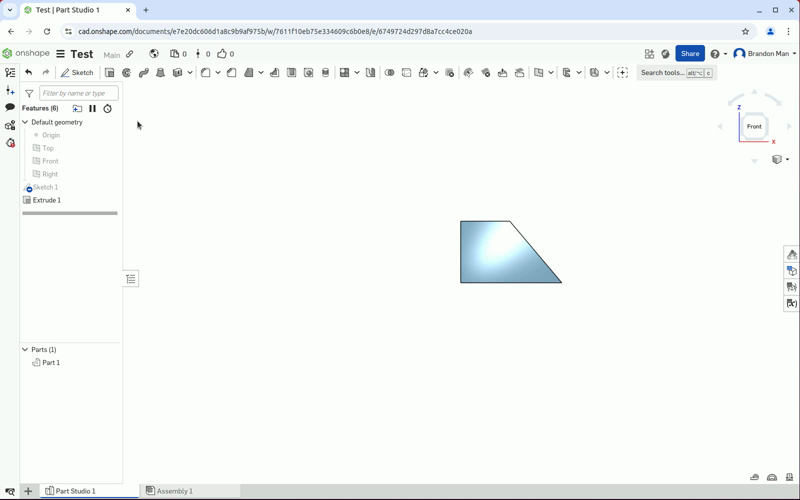
mouse_move(73, 189)
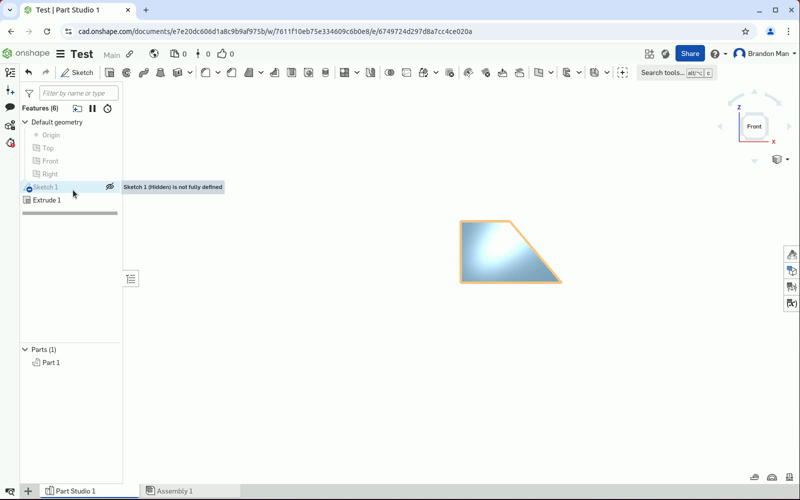
click(73, 189)
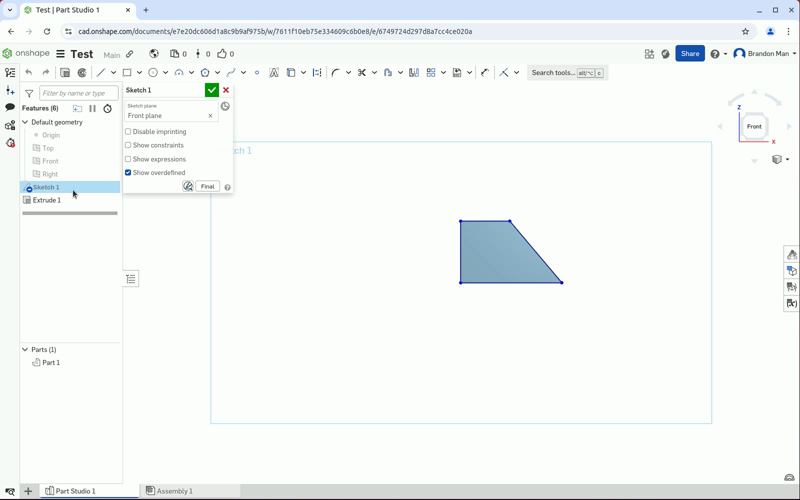
mouse_move(229, 92)
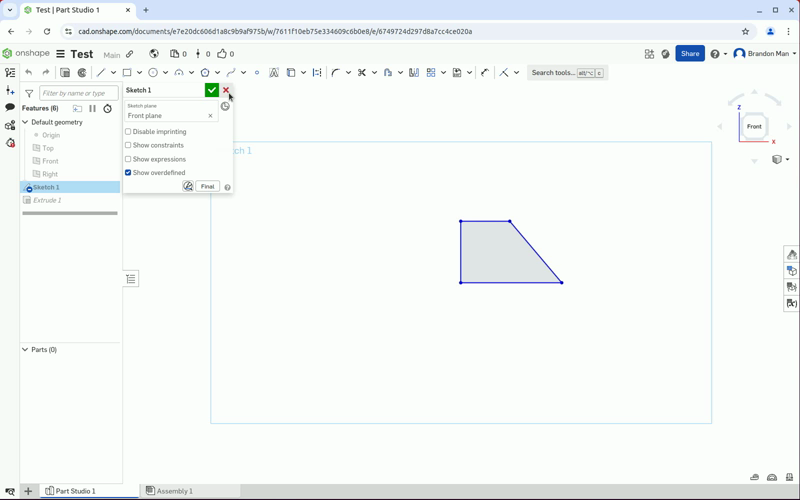
click(229, 92)
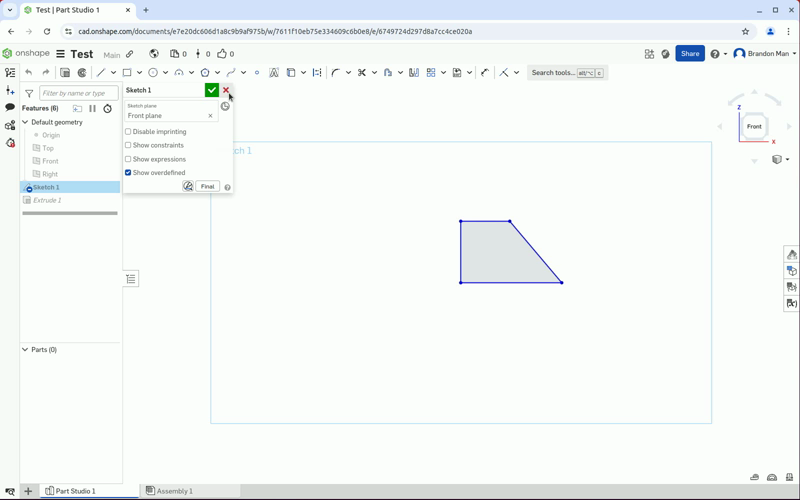
key(shift+s)
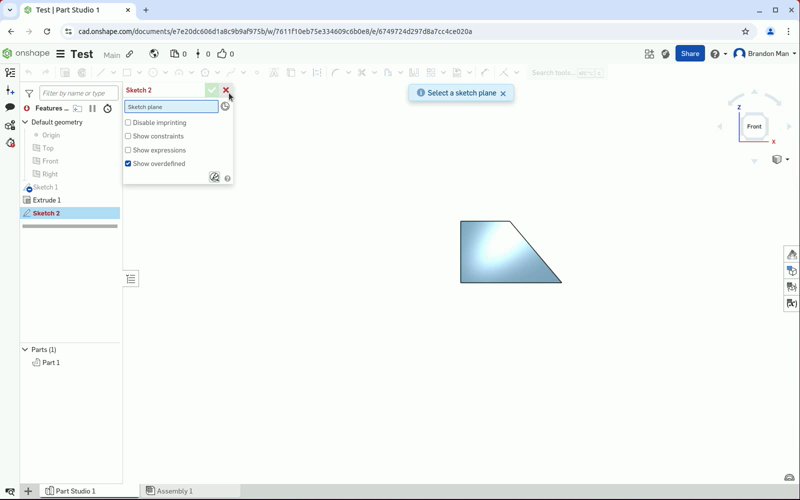
mouse_move(73, 163)
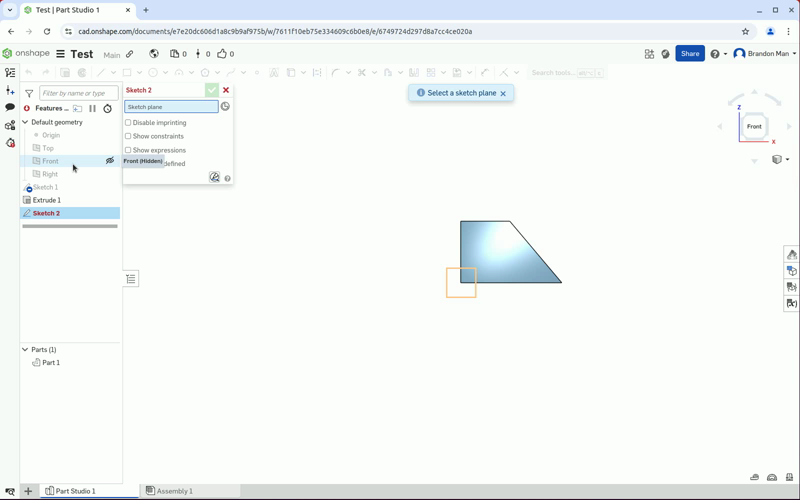
click(73, 163)
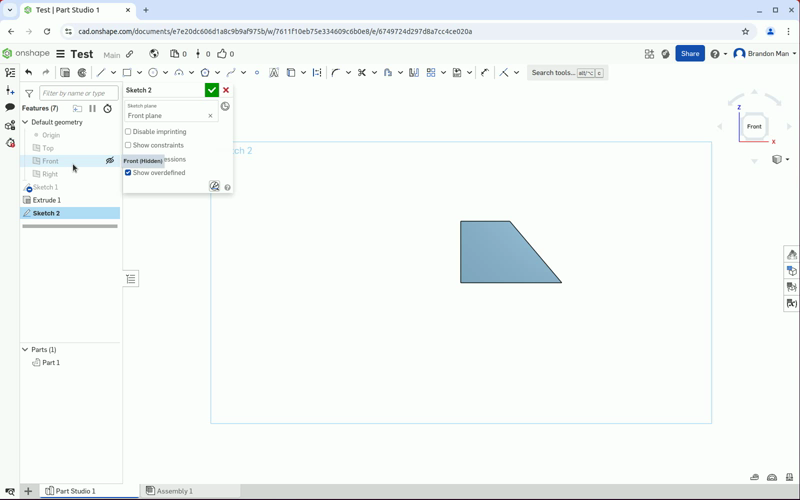
mouse_move(73, 352)
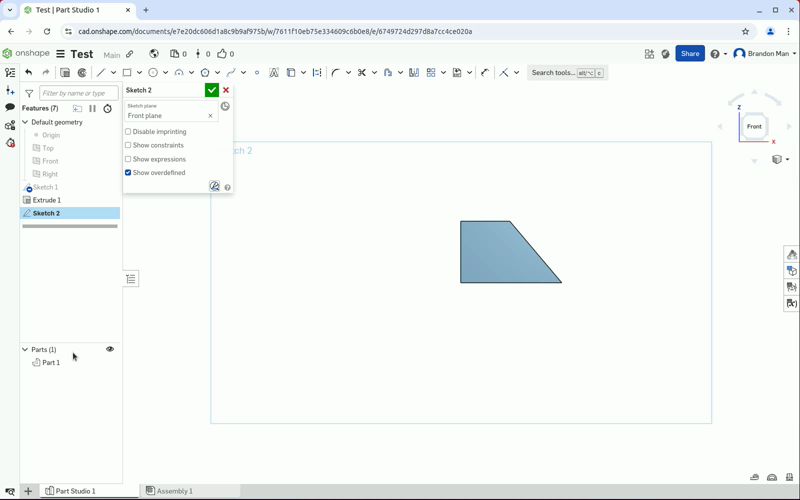
key(y)
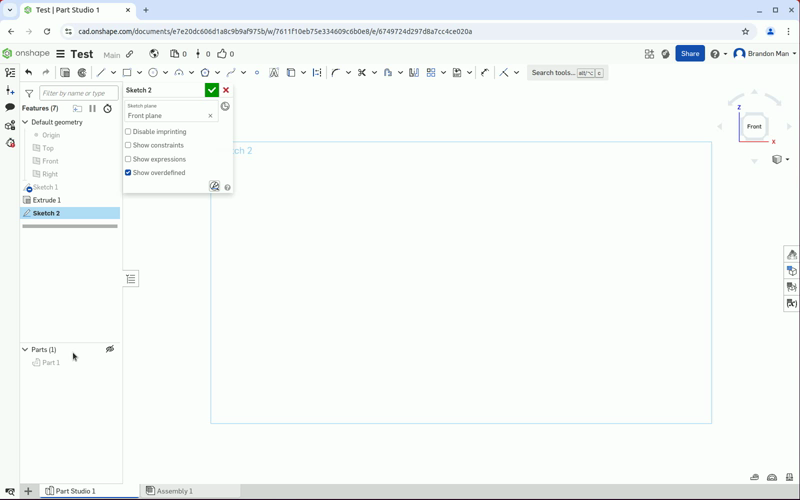
key(l)
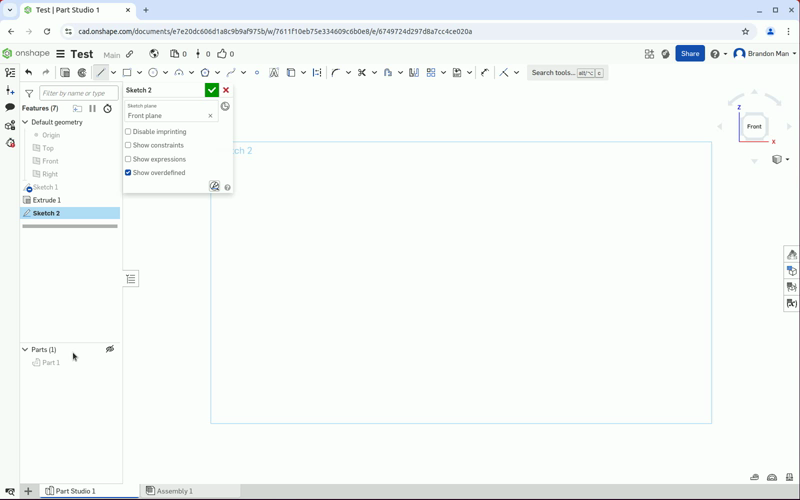
key_down(shift)
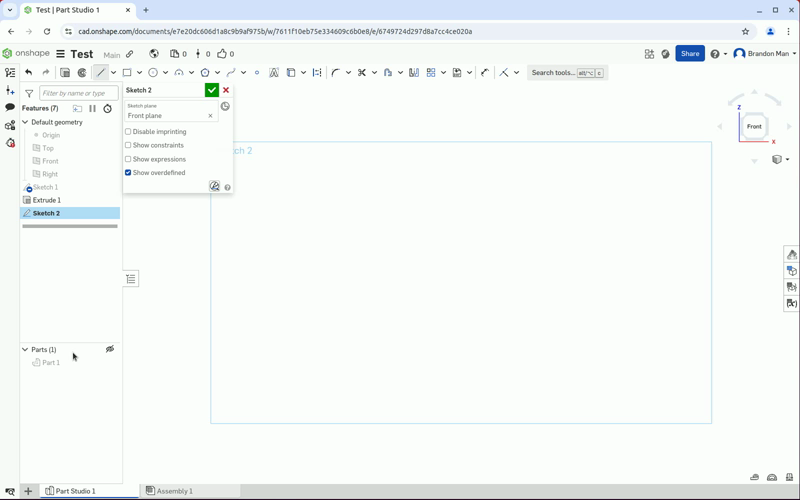
mouse_move(460, 220)
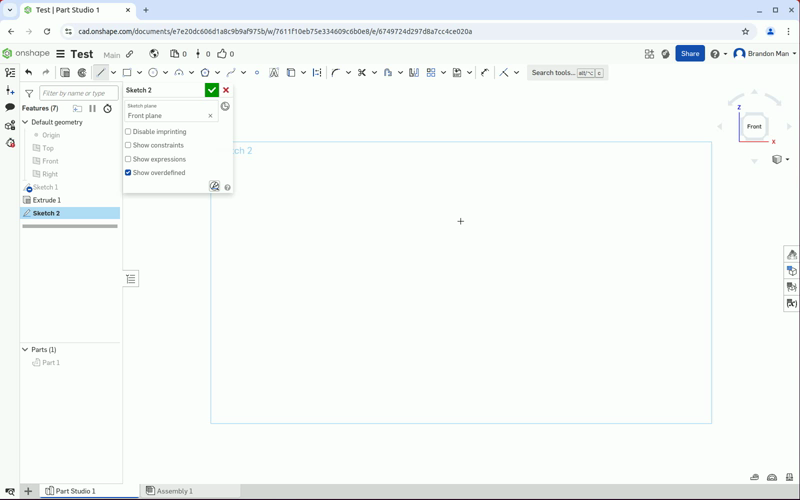
click(460, 220)
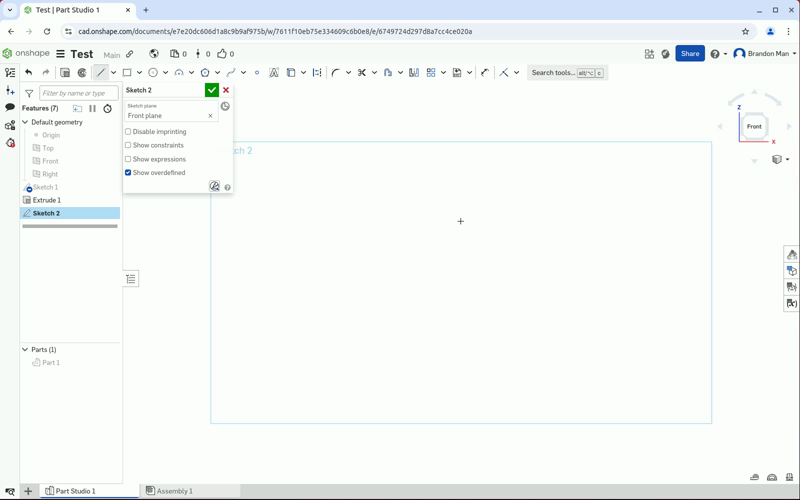
key_up(shift)
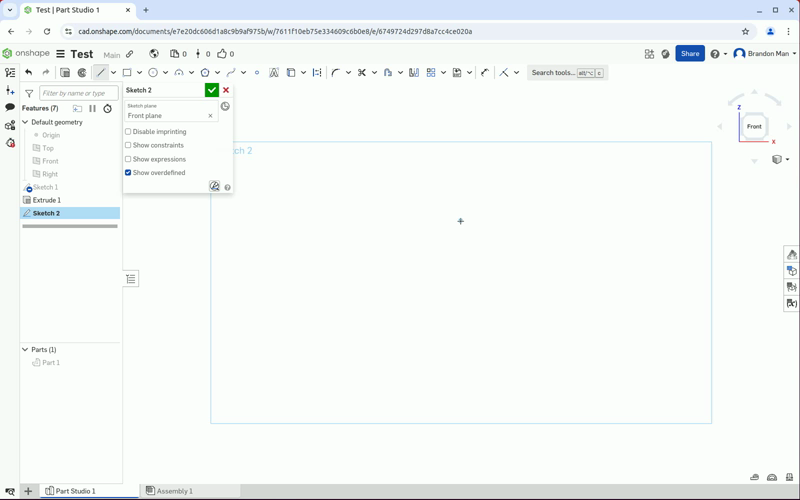
key_down(shift)
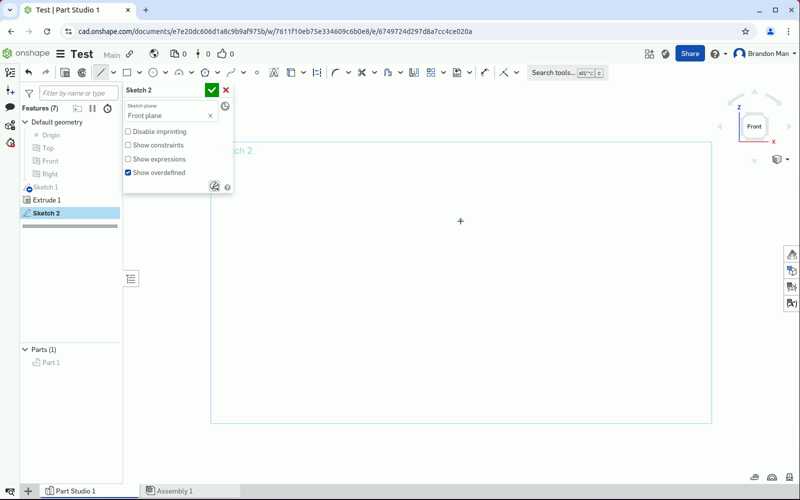
mouse_move(490, 220)
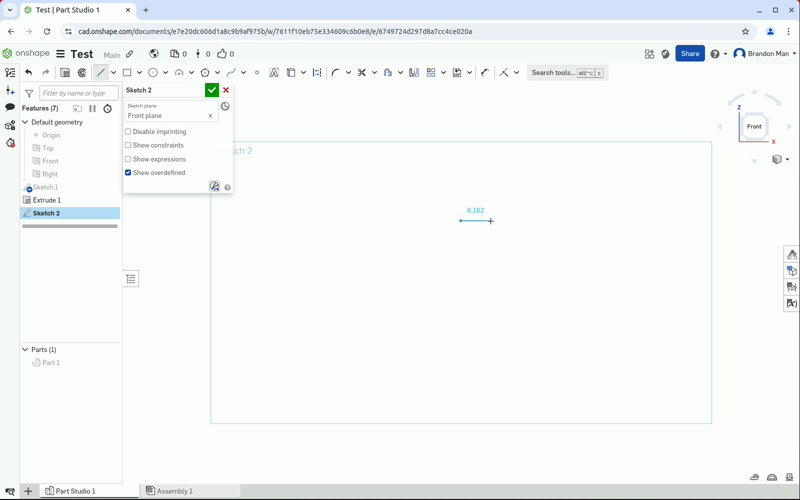
mouse_move(509, 220)
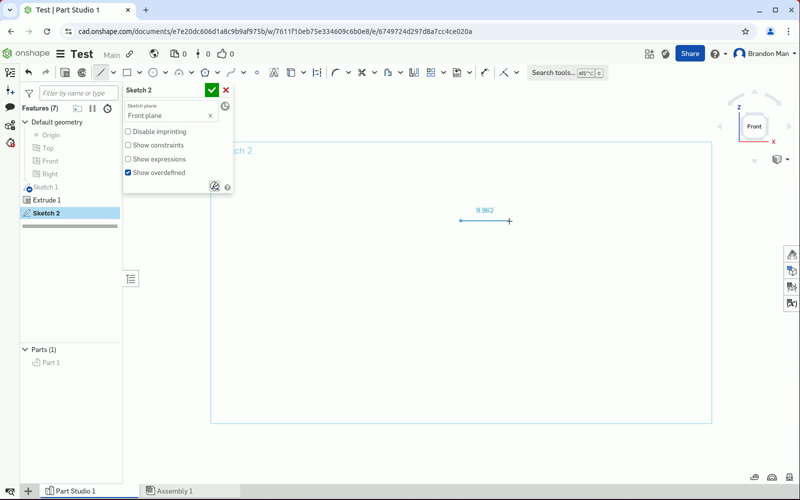
click(509, 220)
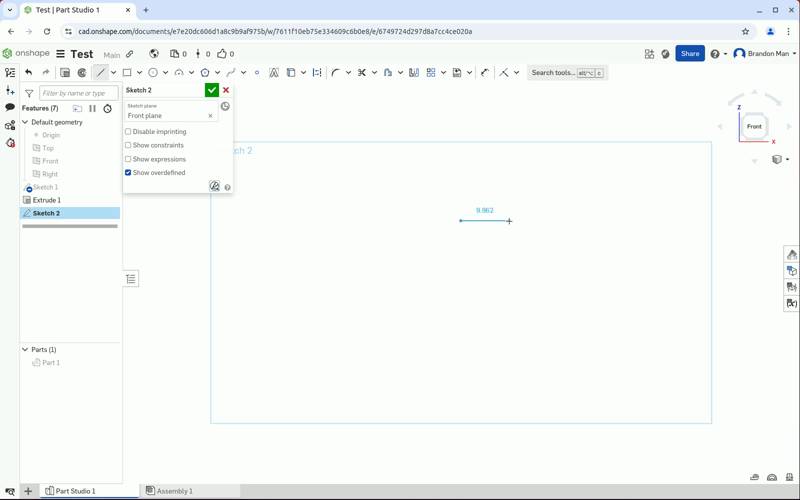
key_up(shift)
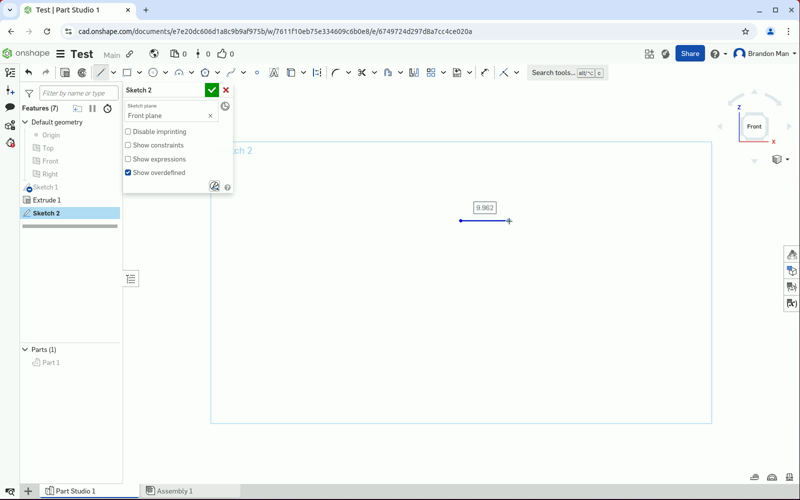
key_down(shift)
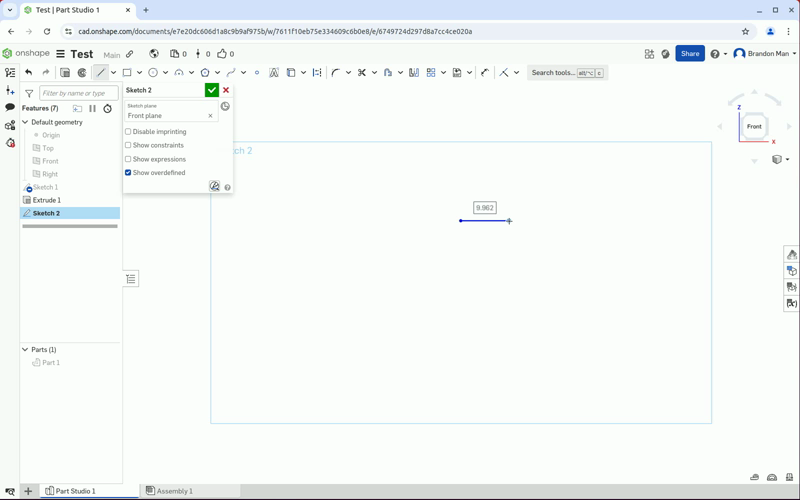
mouse_move(561, 282)
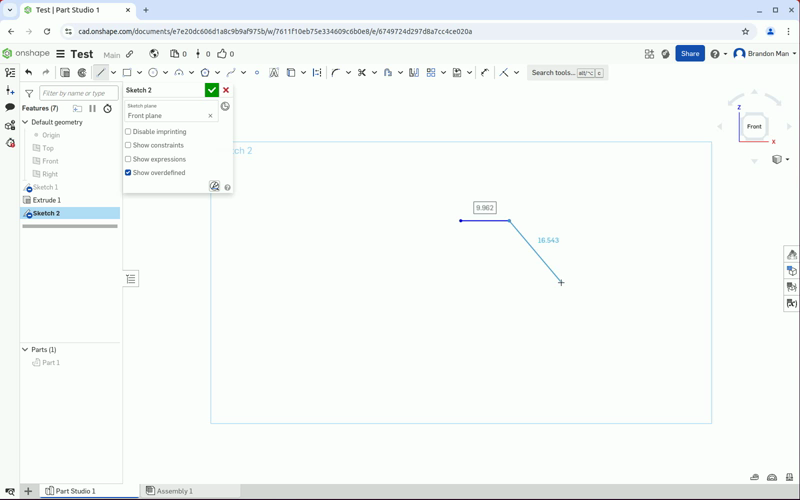
click(561, 282)
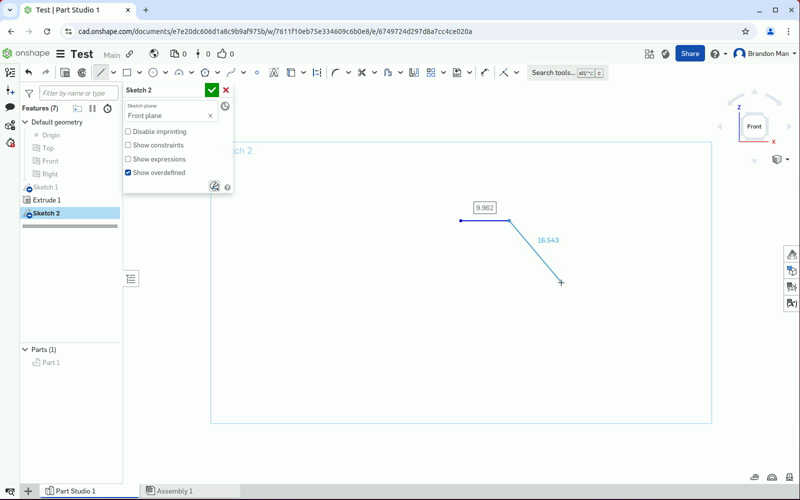
key_up(shift)
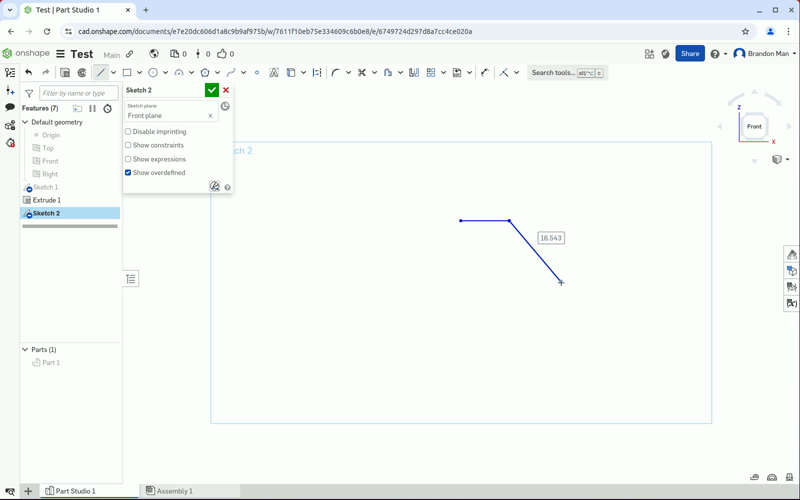
key_down(shift)
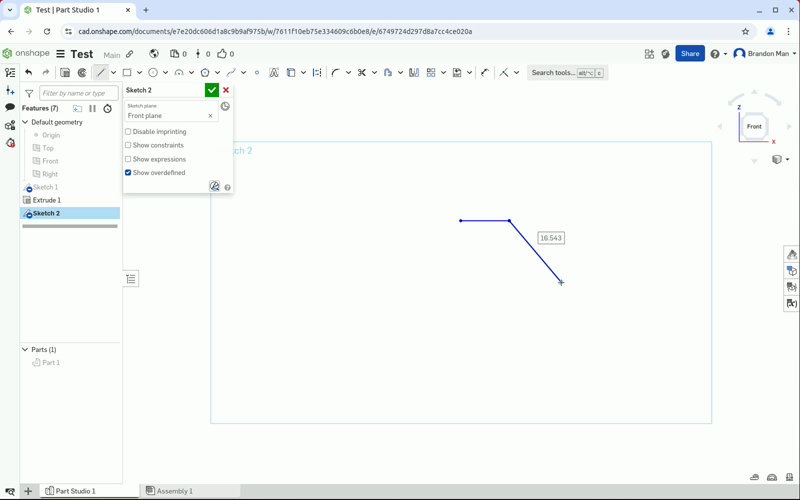
mouse_move(589, 282)
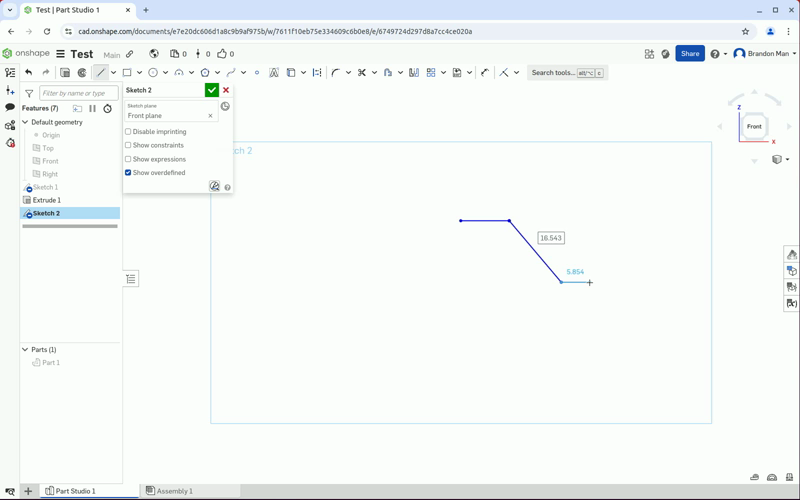
mouse_move(573, 282)
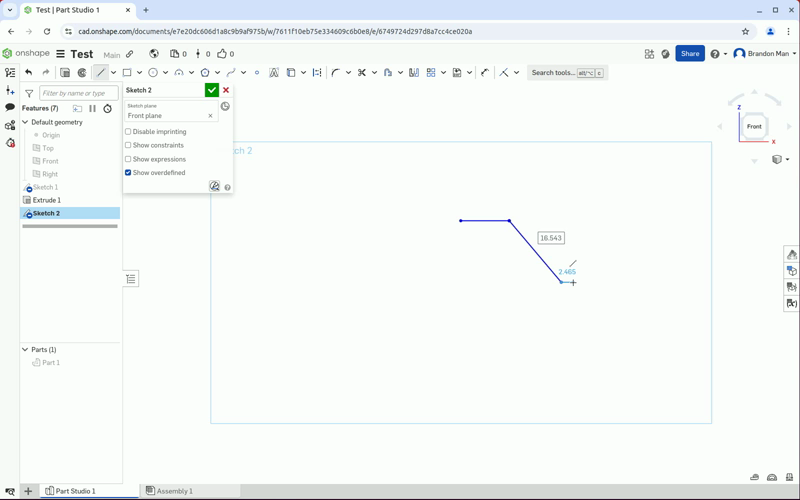
click(573, 282)
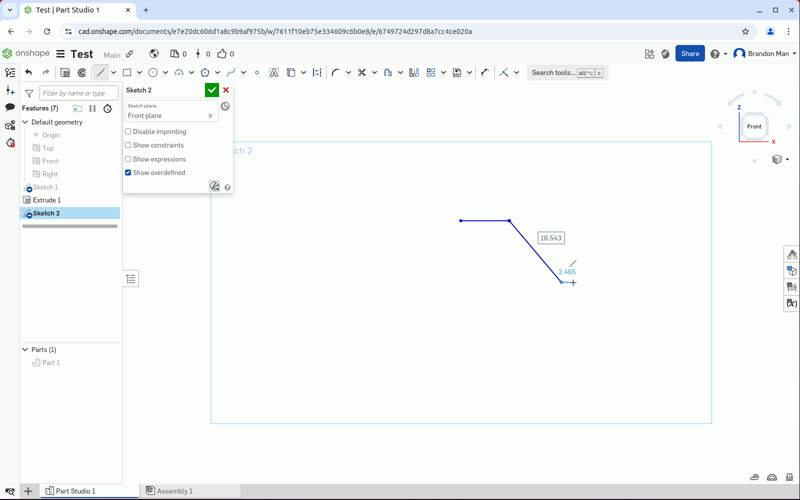
key_up(shift)
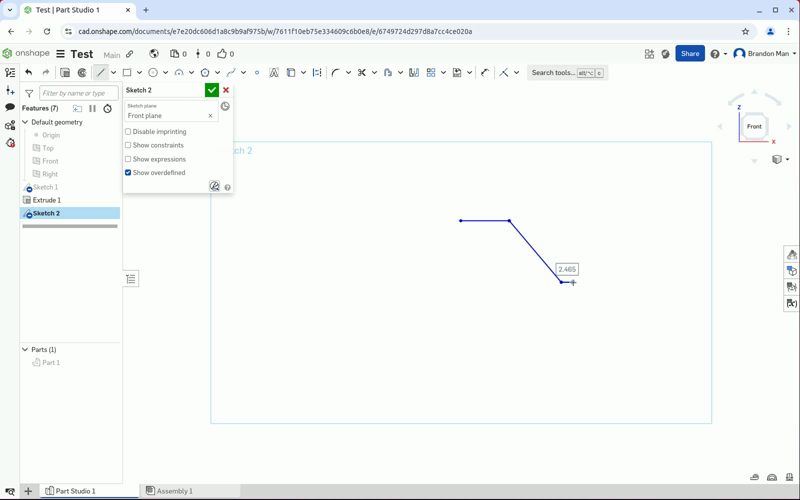
key_down(shift)
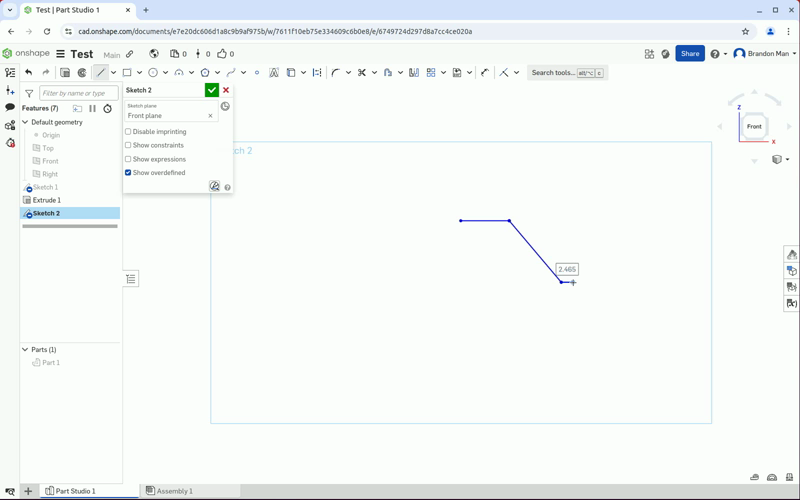
mouse_move(509, 206)
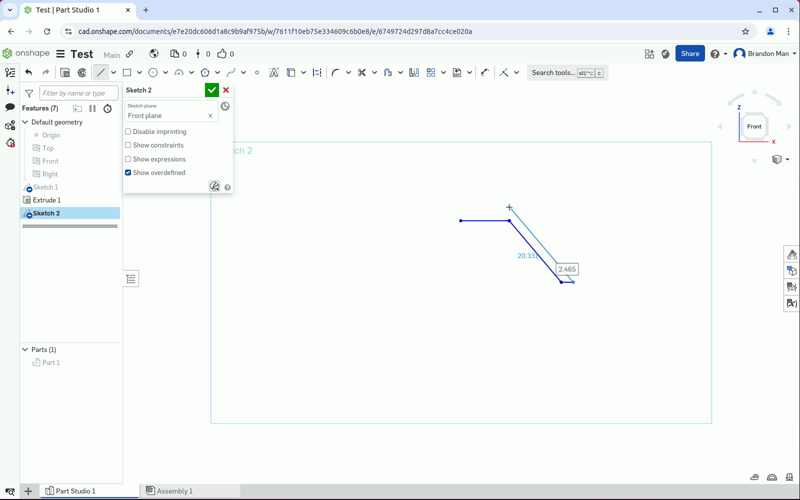
click(509, 206)
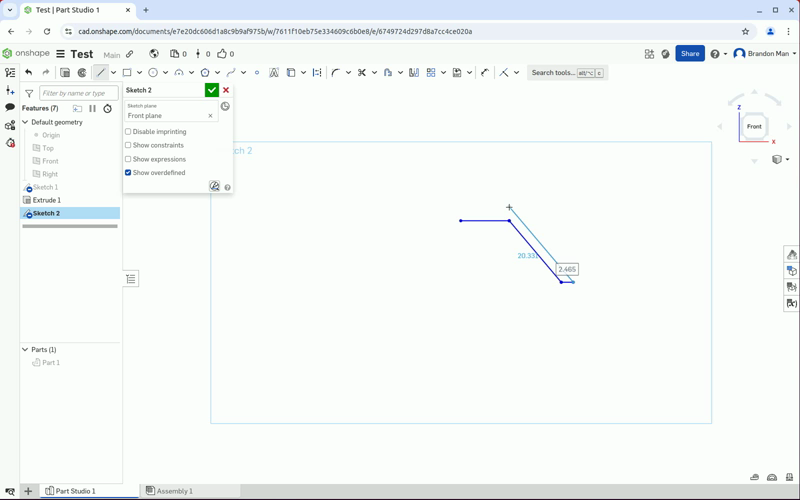
key_up(shift)
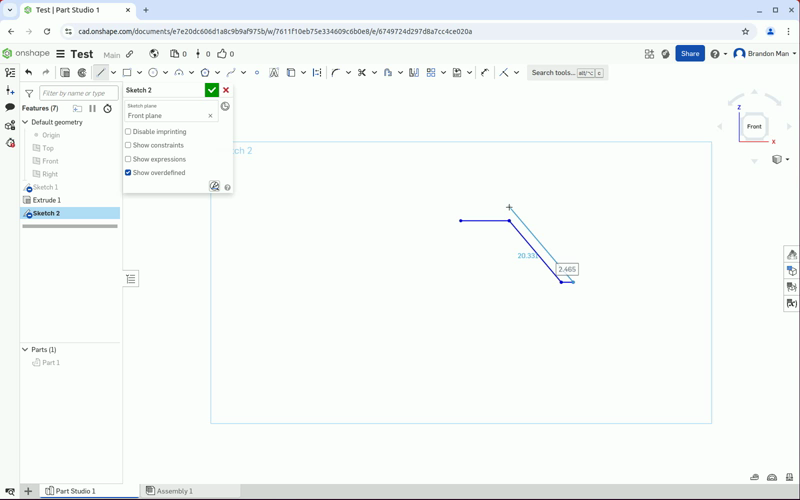
key_down(shift)
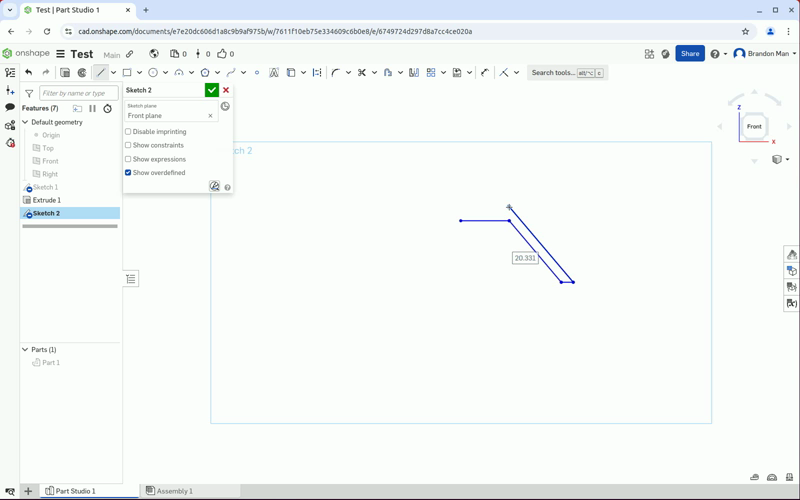
mouse_move(539, 206)
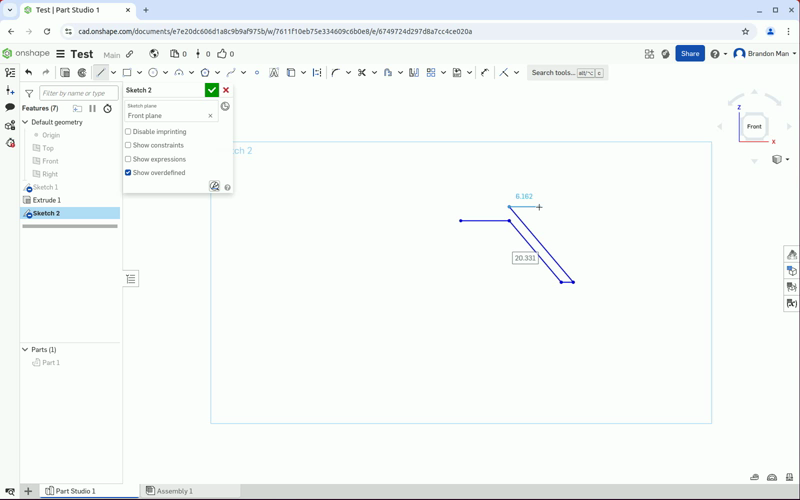
mouse_move(460, 206)
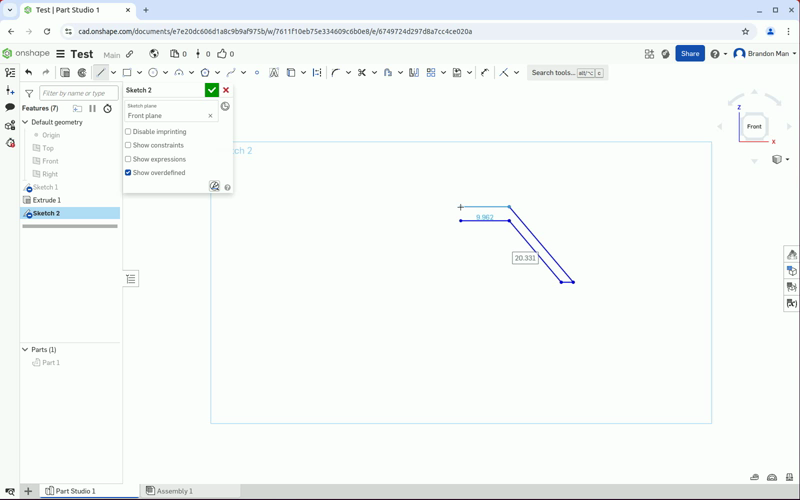
click(460, 206)
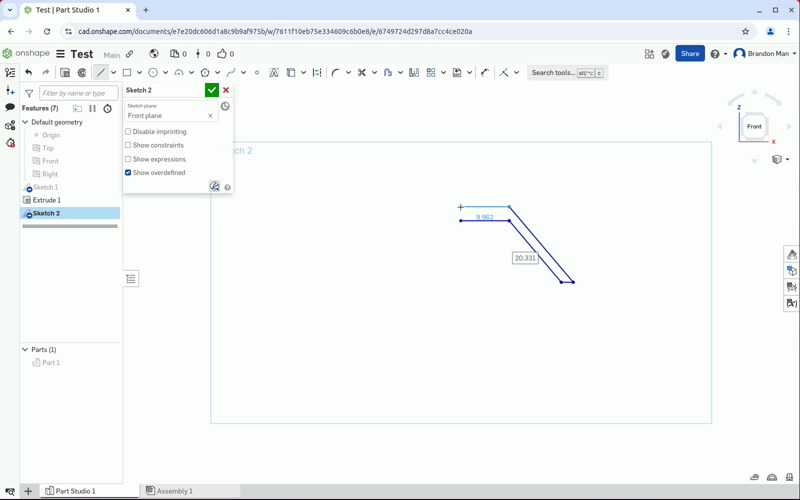
key_up(shift)
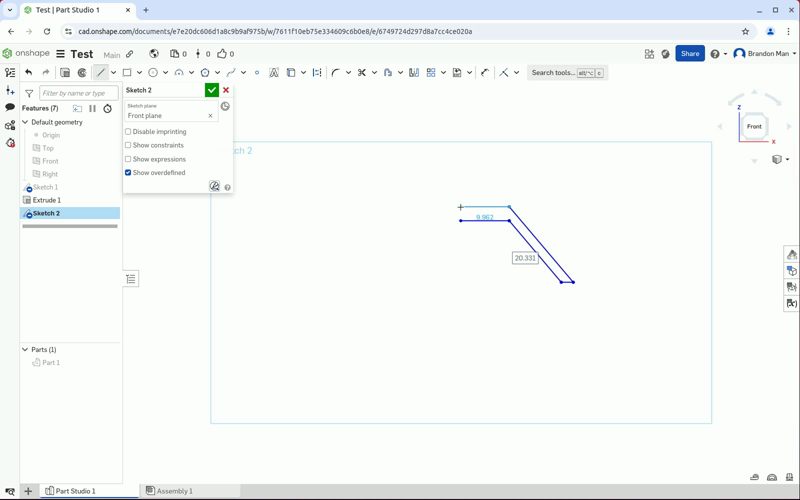
mouse_move(490, 206)
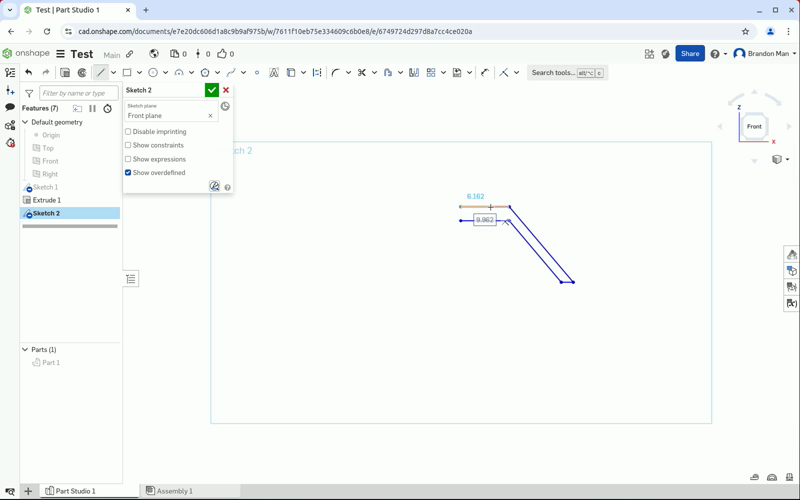
key_down(shift)
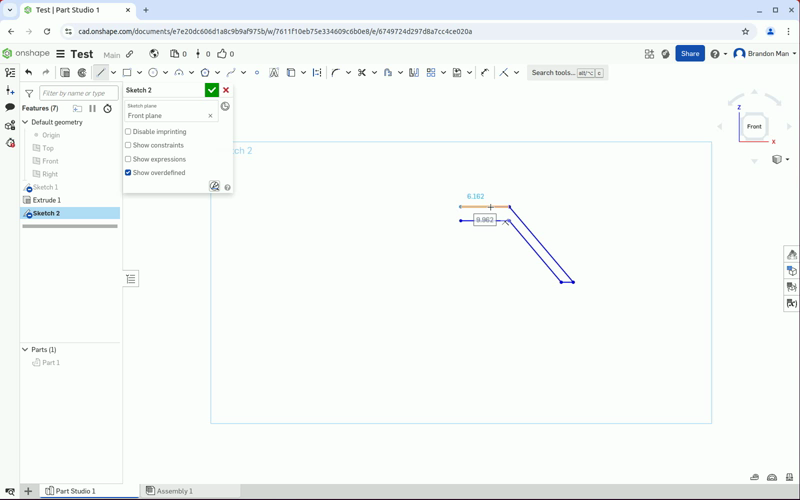
mouse_move(460, 220)
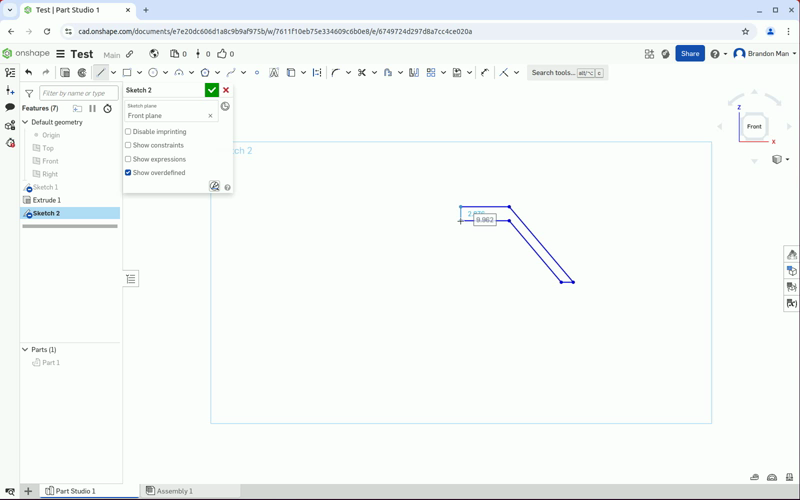
key_up(shift)
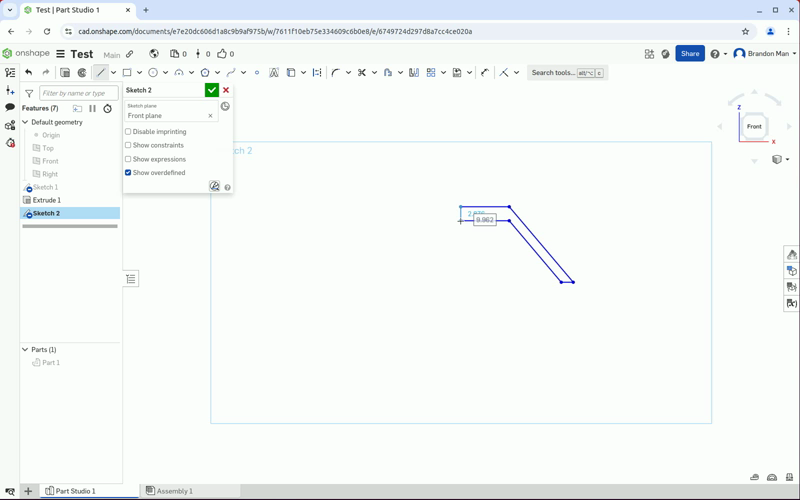
click(460, 220)
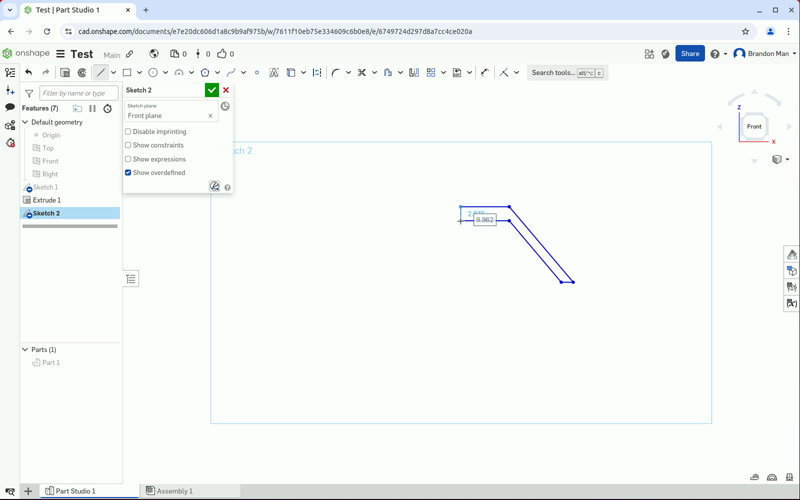
key(esc)
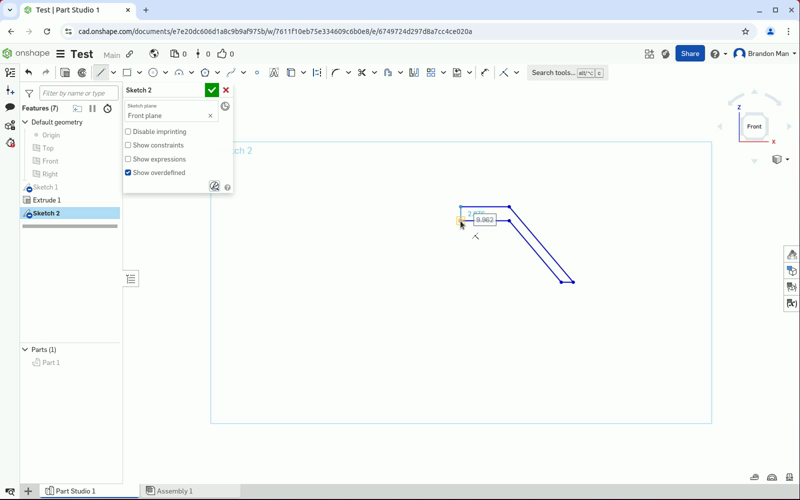
mouse_move(471, 209)
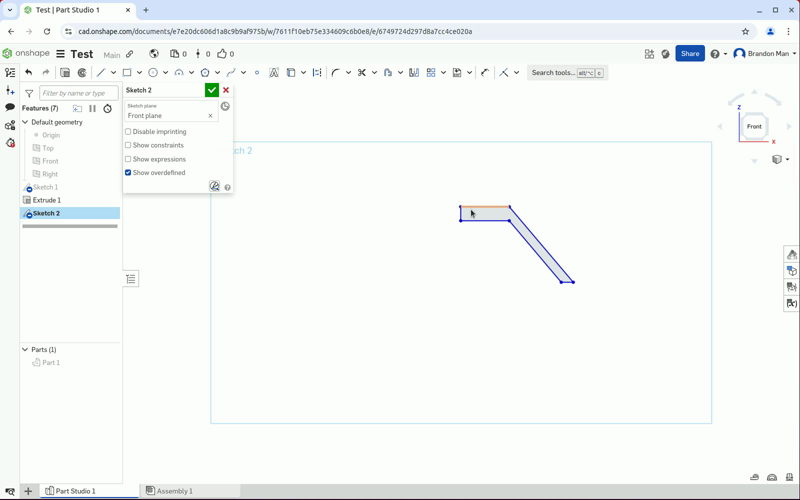
scroll(6)
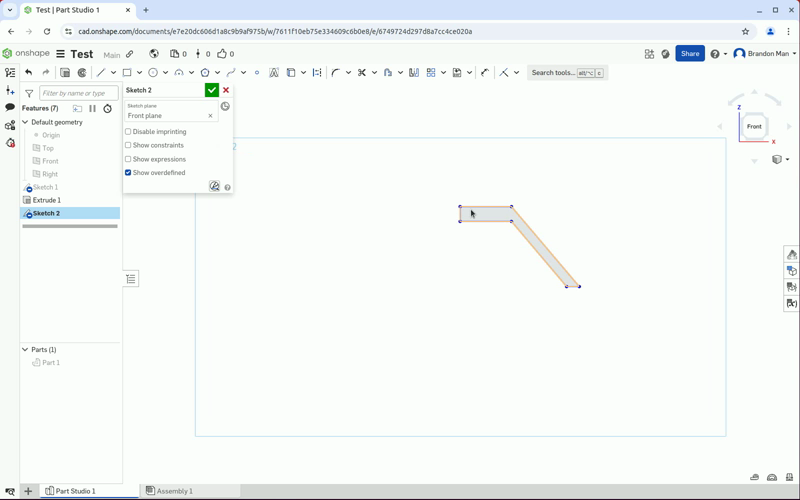
scroll(6)
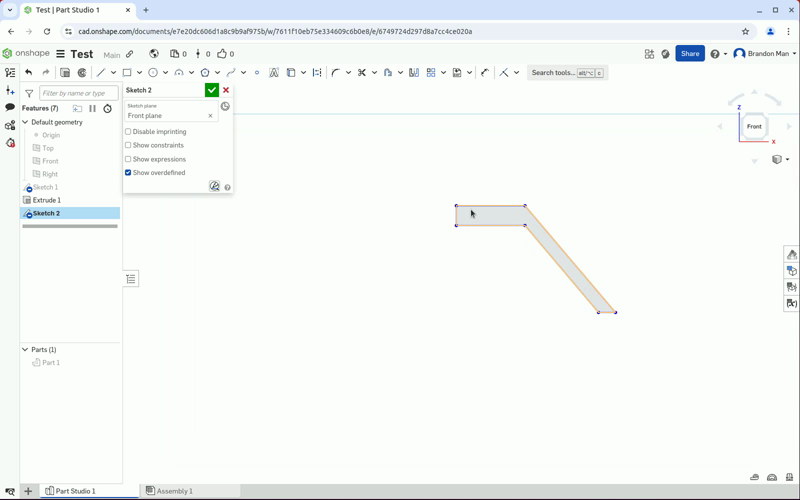
scroll(6)
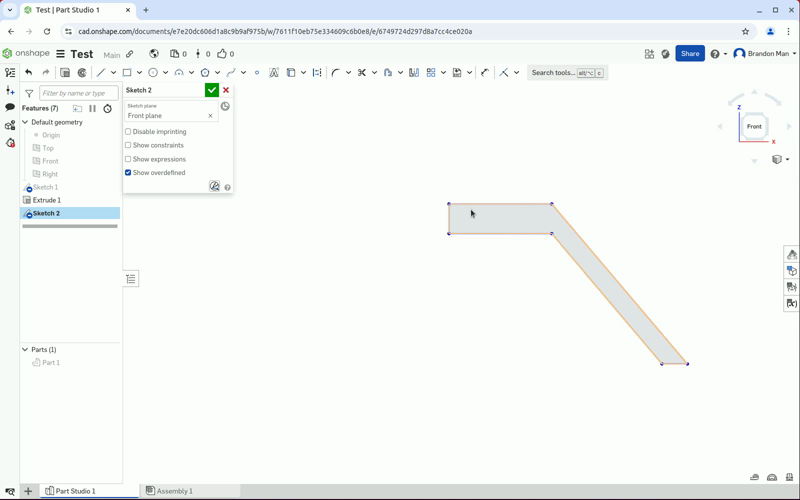
scroll(6)
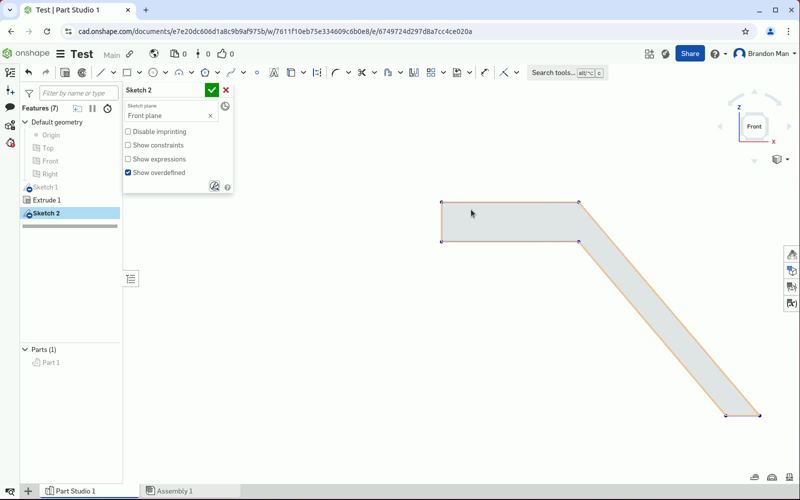
scroll(6)
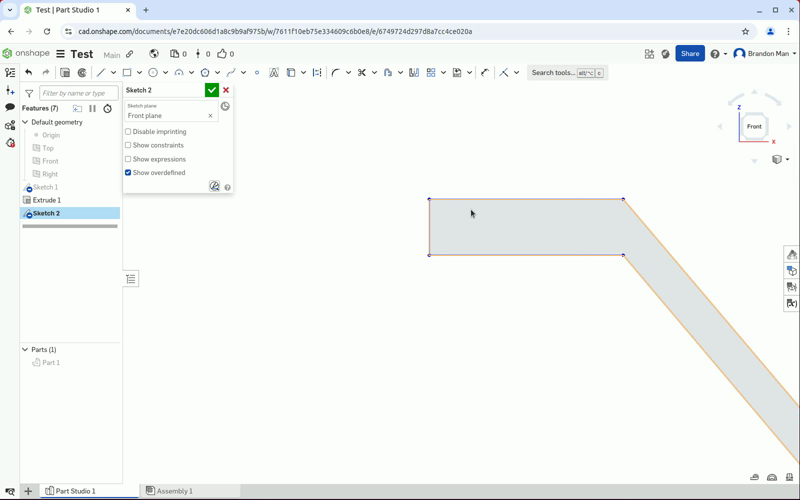
scroll(6)
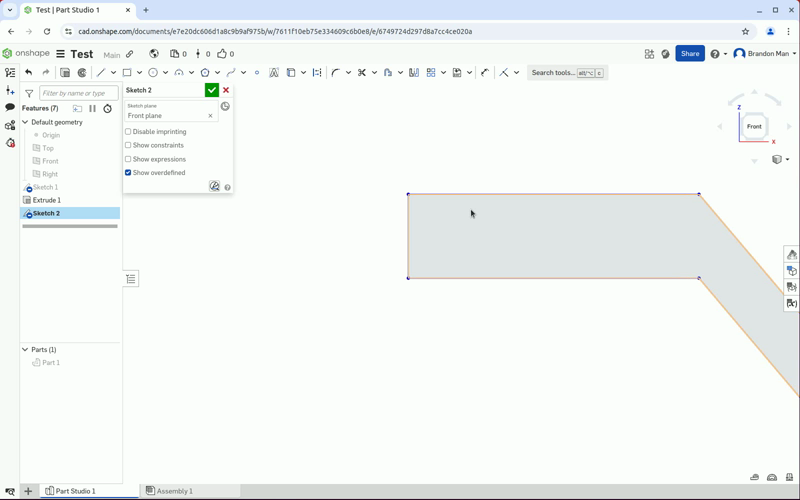
scroll(6)
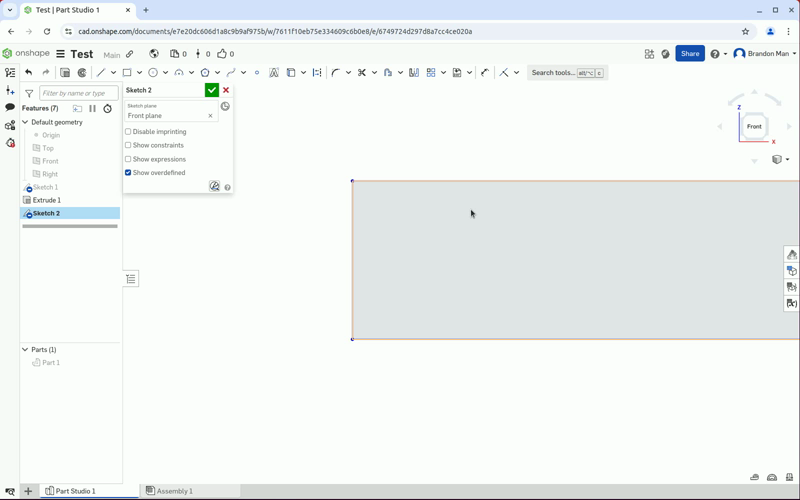
click(471, 209)
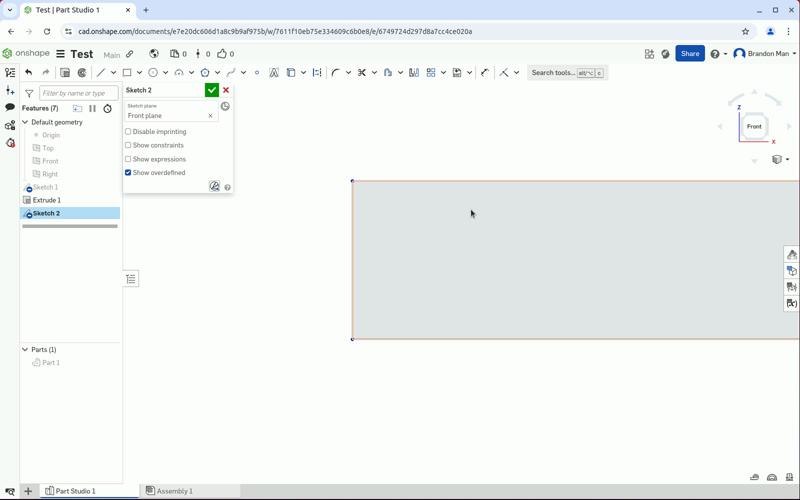
scroll(-6)
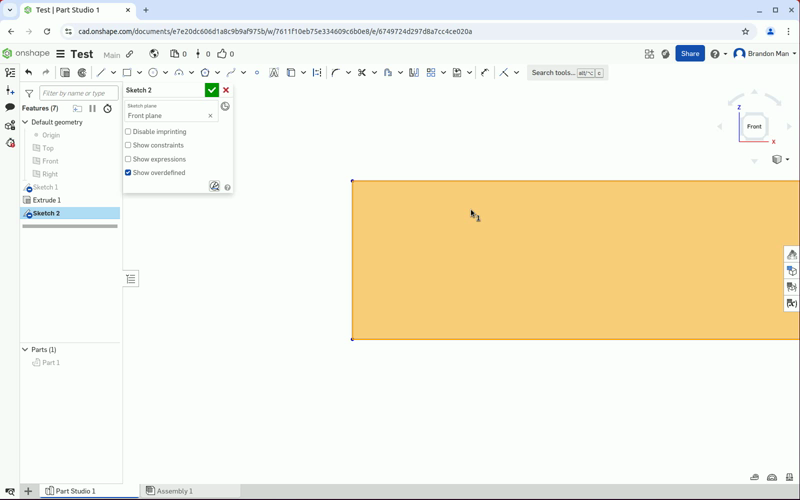
scroll(-6)
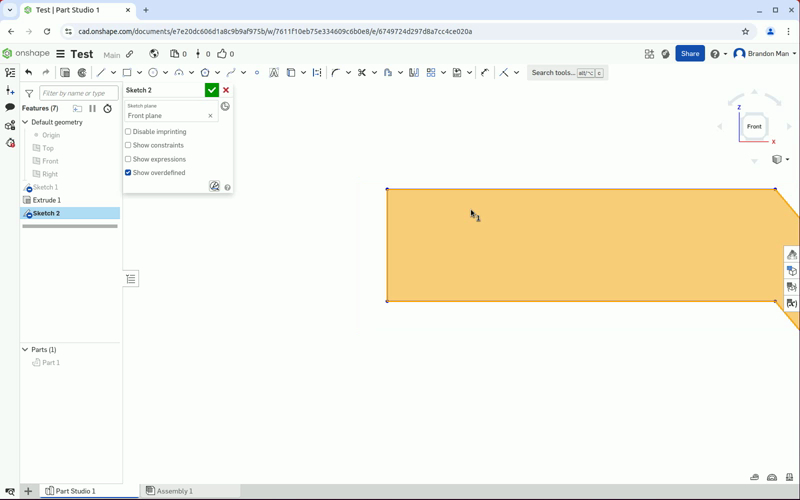
scroll(-6)
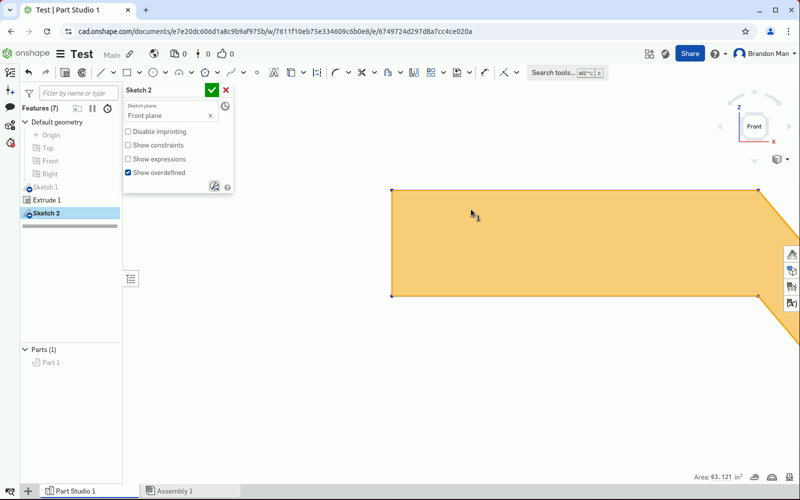
scroll(-6)
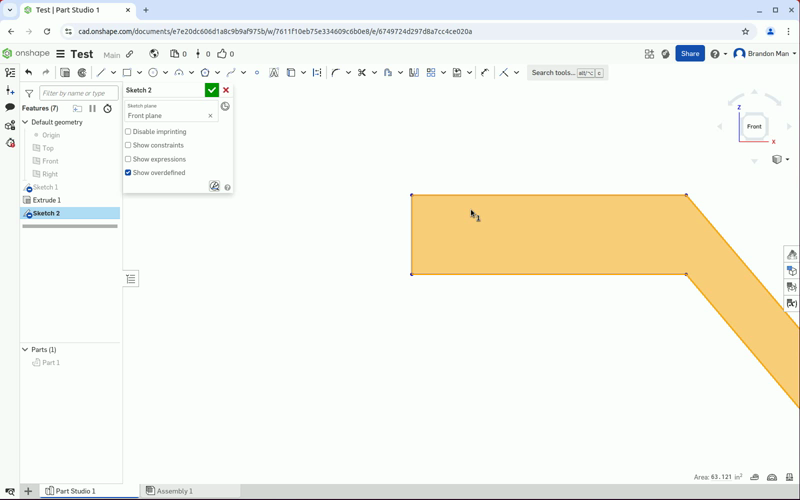
scroll(-6)
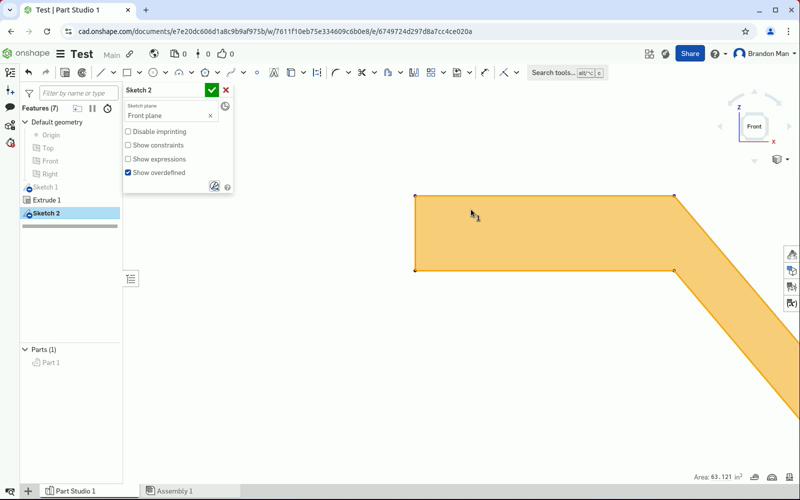
scroll(-6)
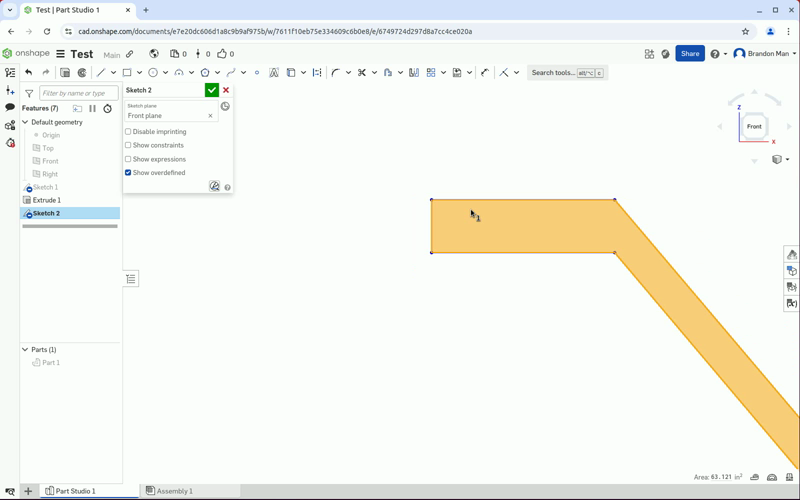
scroll(-6)
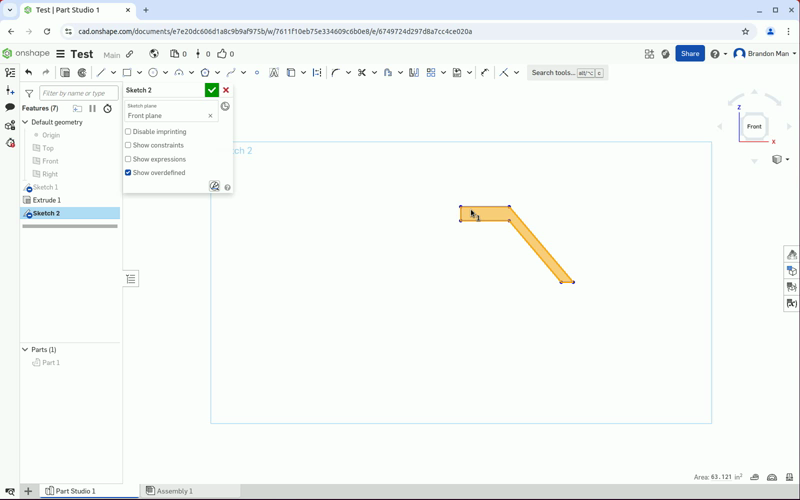
mouse_move(73, 352)
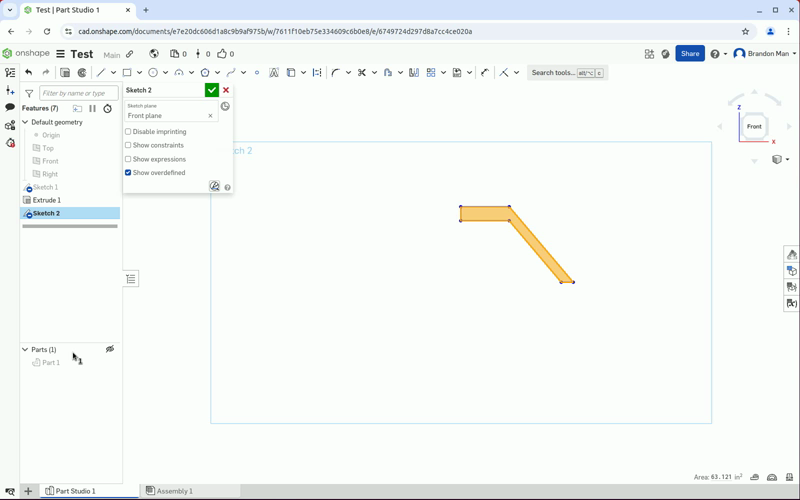
key(shift+y)
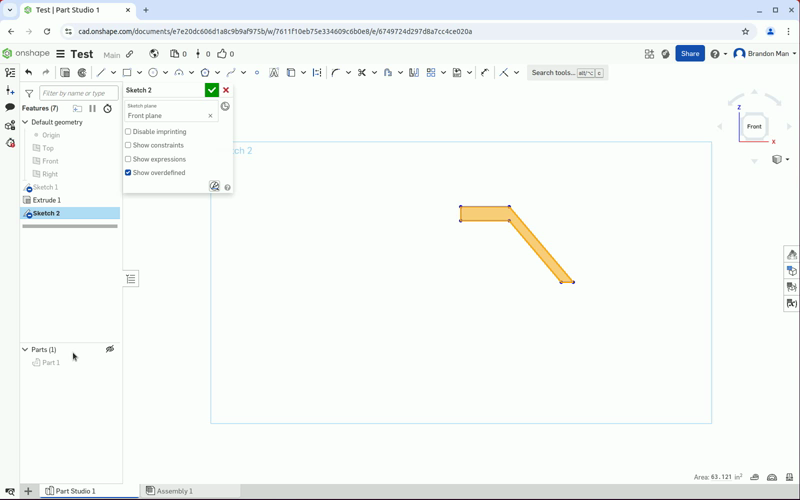
key(shift+e)
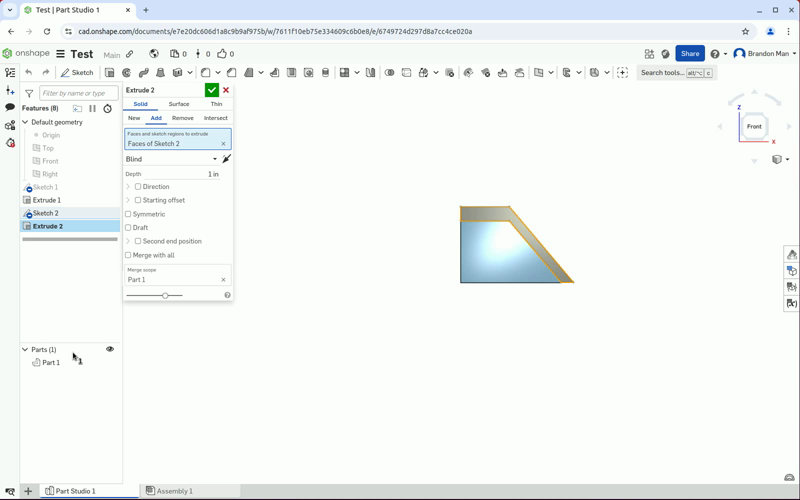
mouse_move(143, 106)
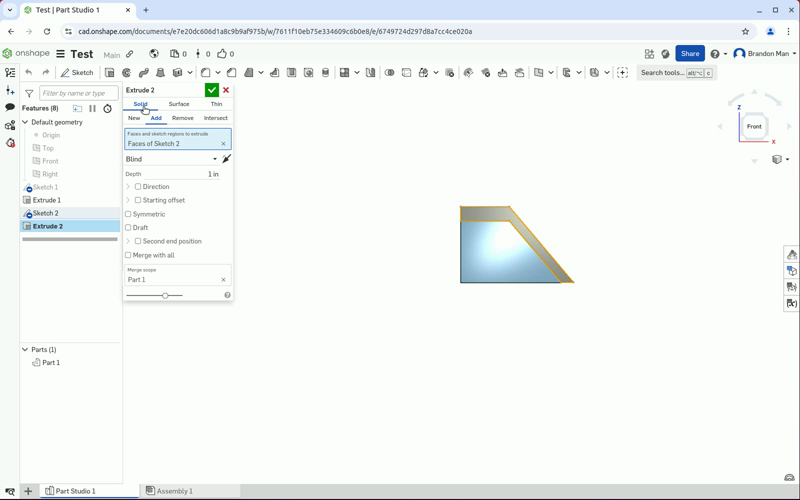
click(143, 106)
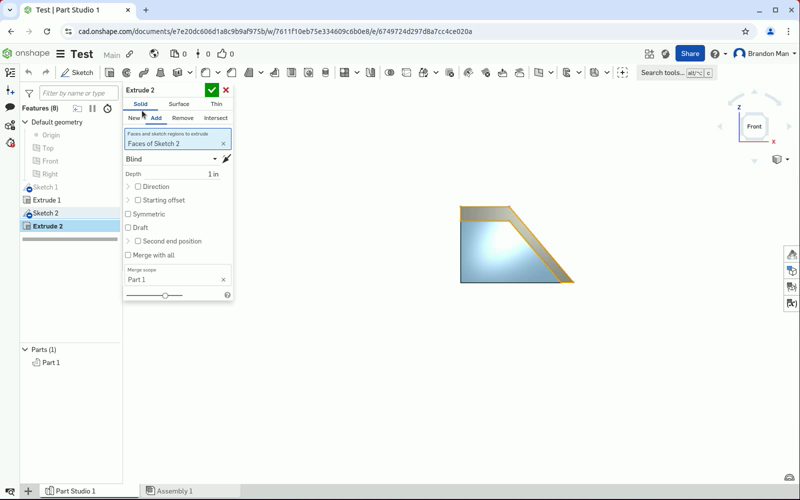
mouse_move(137, 120)
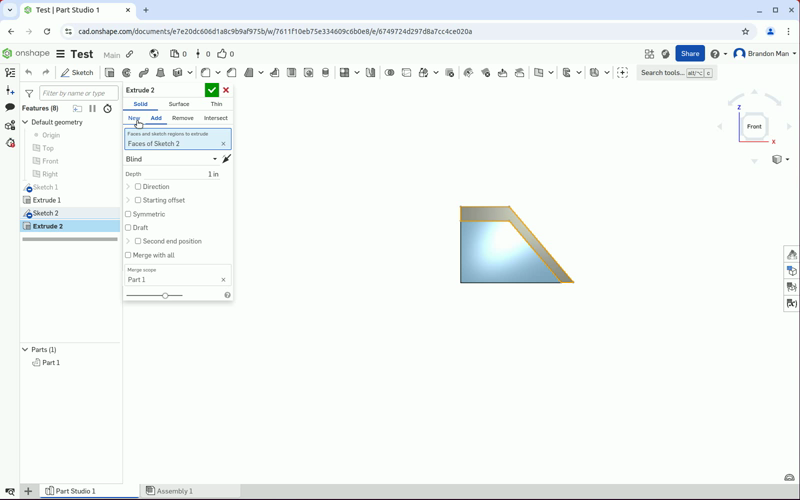
click(137, 120)
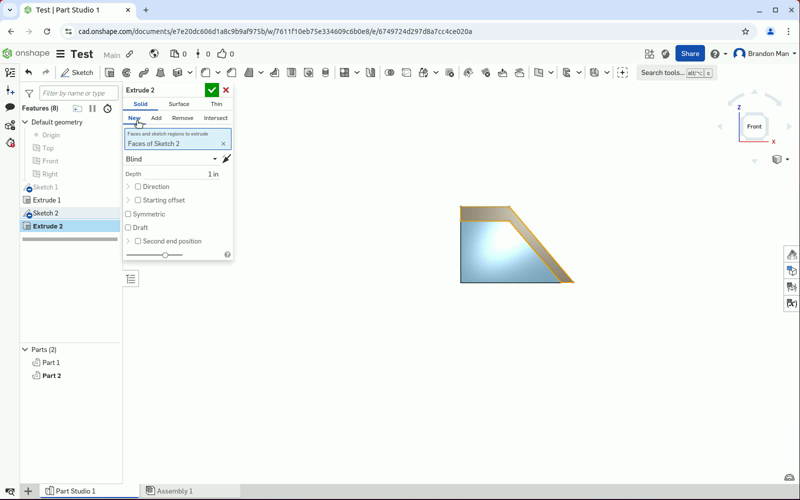
key(tab, 4)
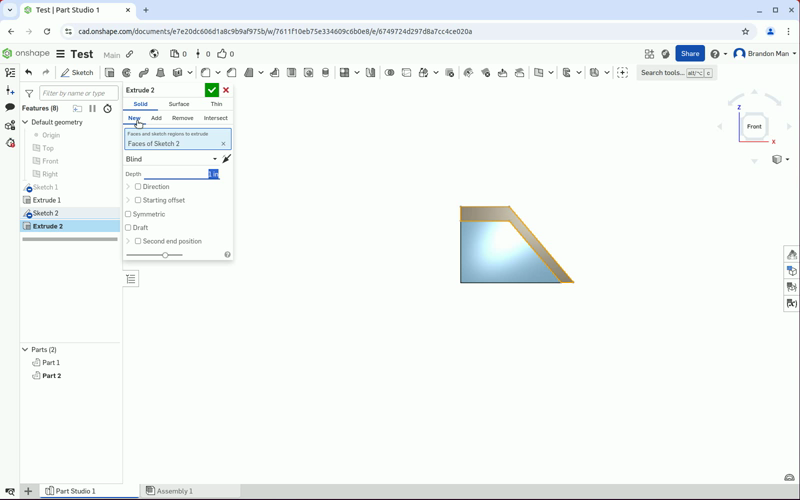
text(-3.37)
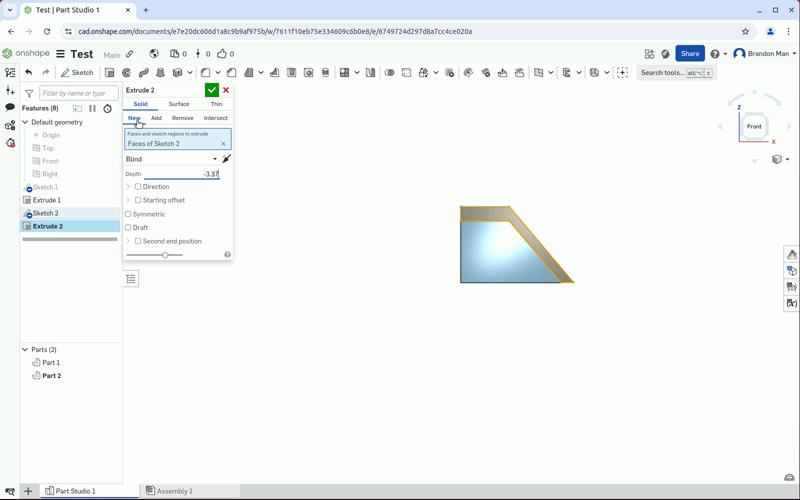
key(enter)
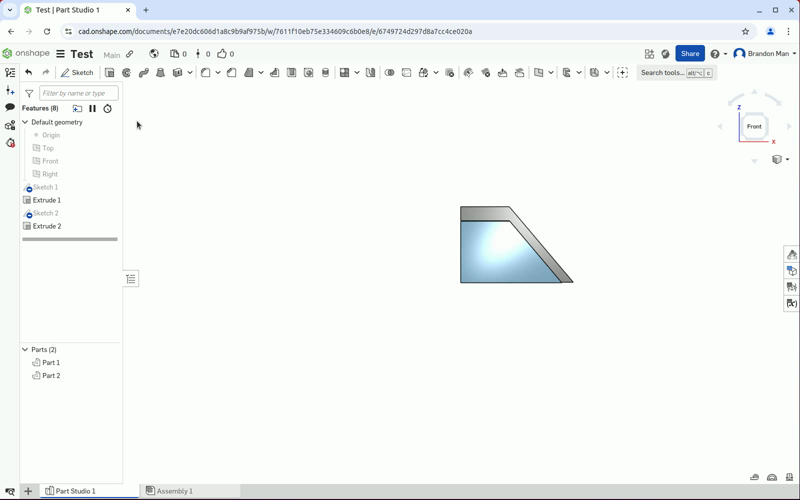
key(shift+h)
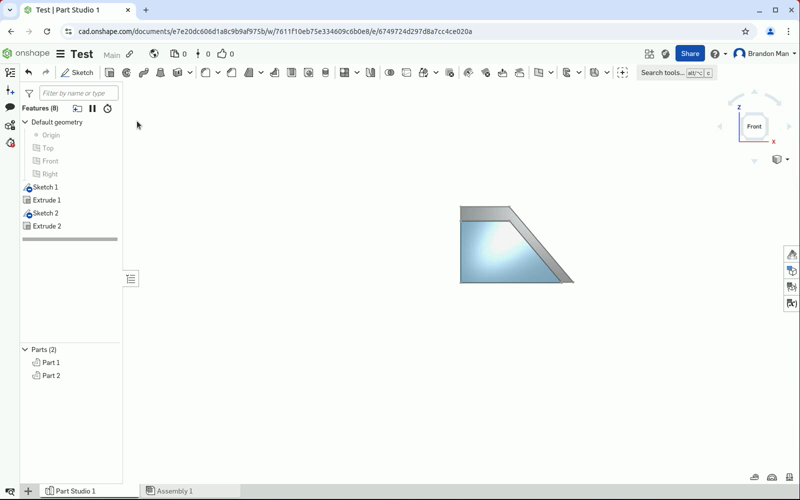
key(shift+h)
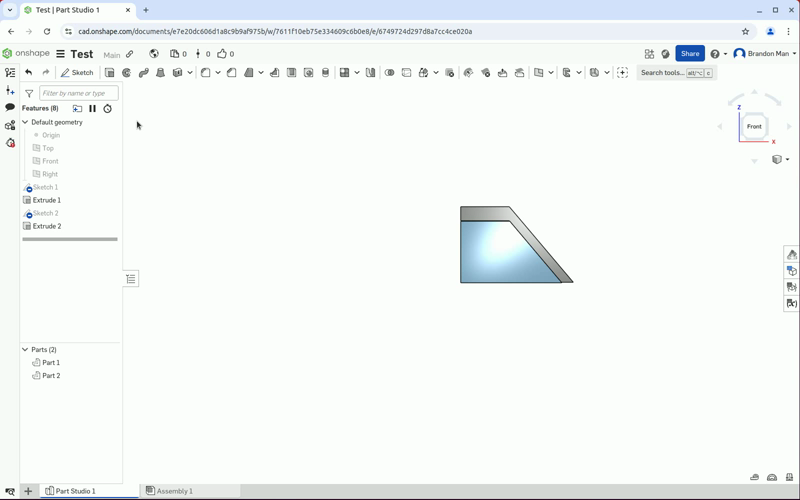
mouse_move(73, 189)
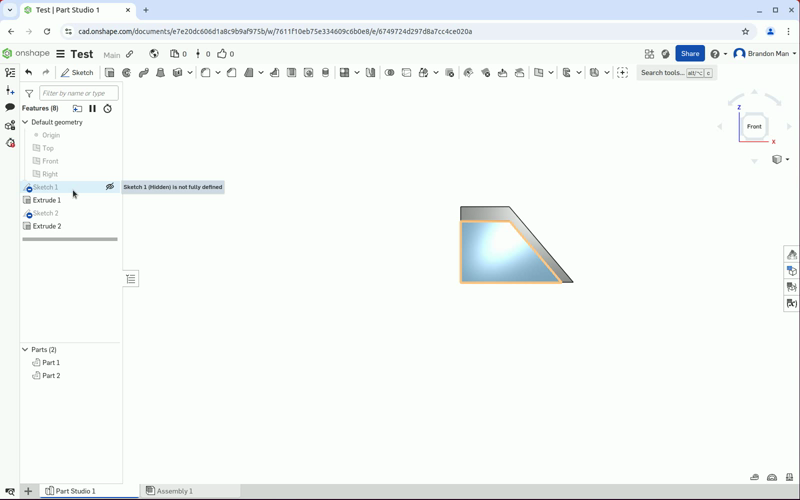
click(73, 189)
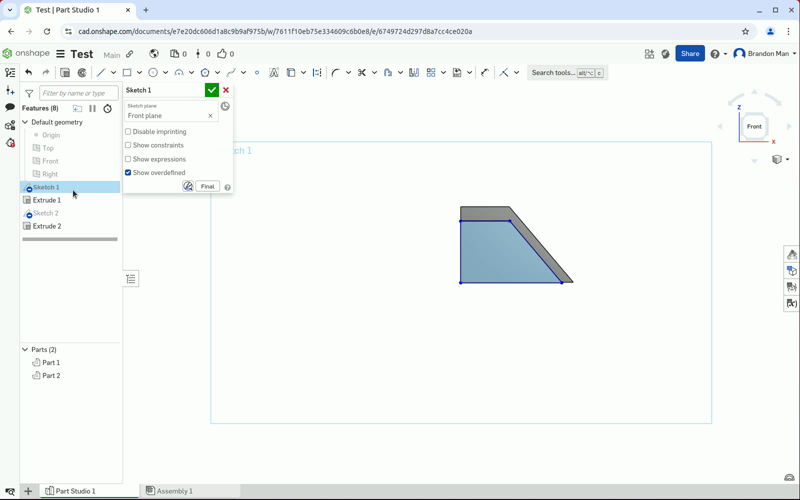
mouse_move(229, 92)
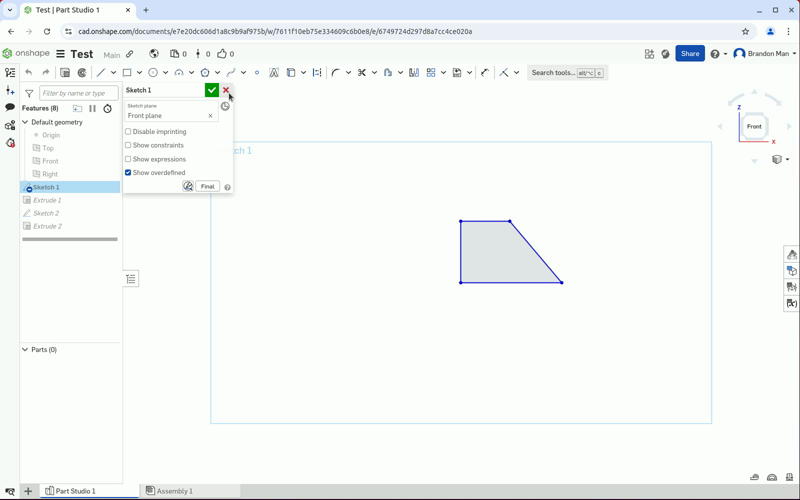
click(229, 92)
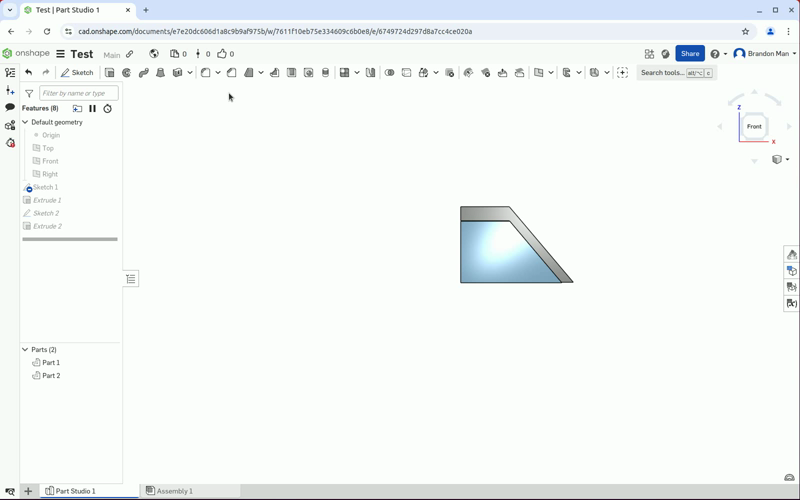
mouse_move(73, 352)
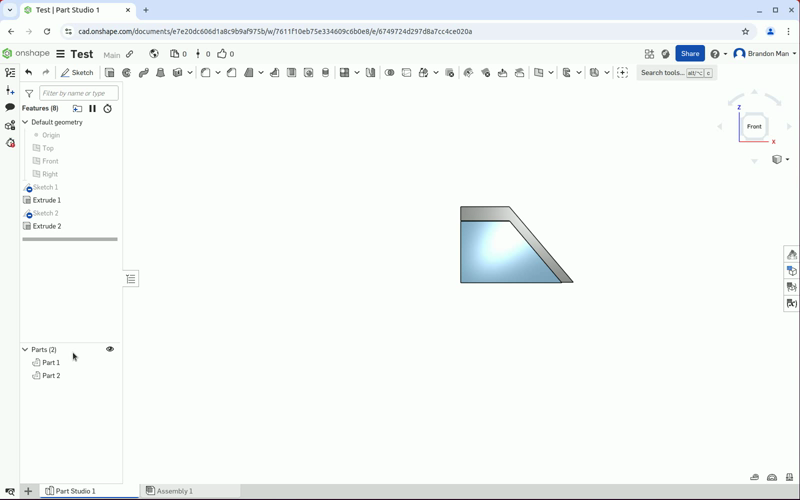
key(y)
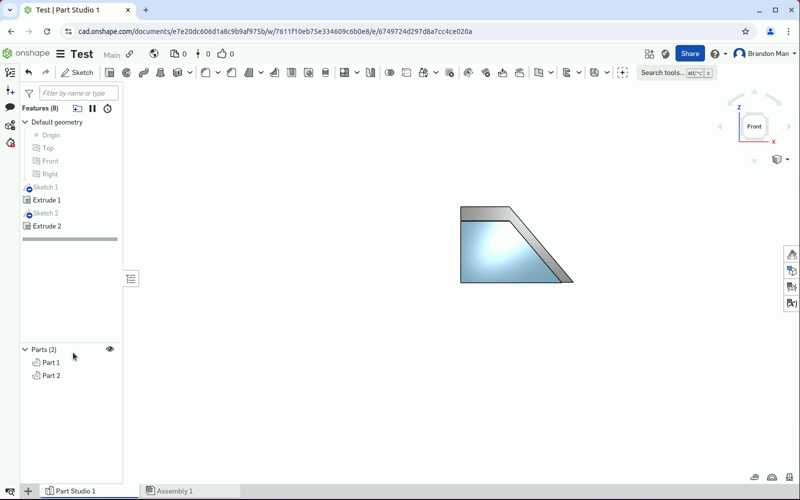
key(shift+p)
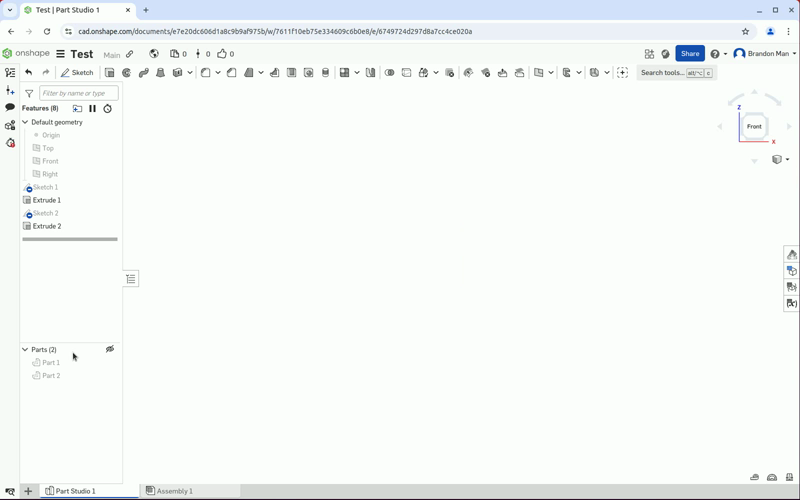
key(space)
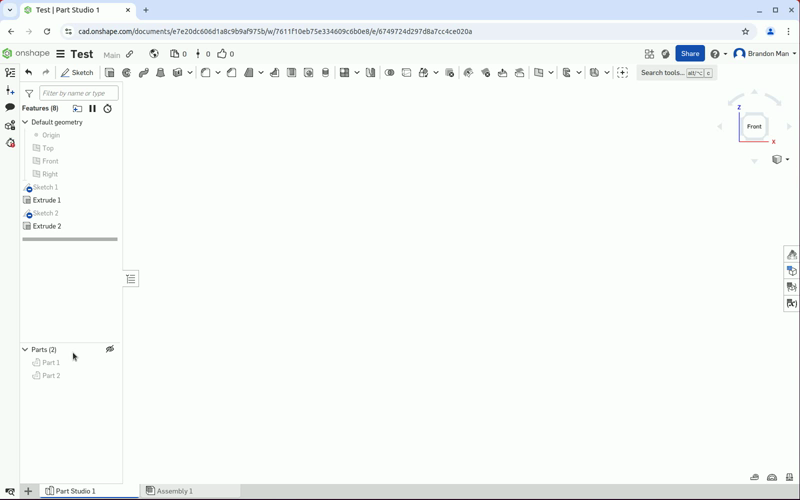
key_down(shift)
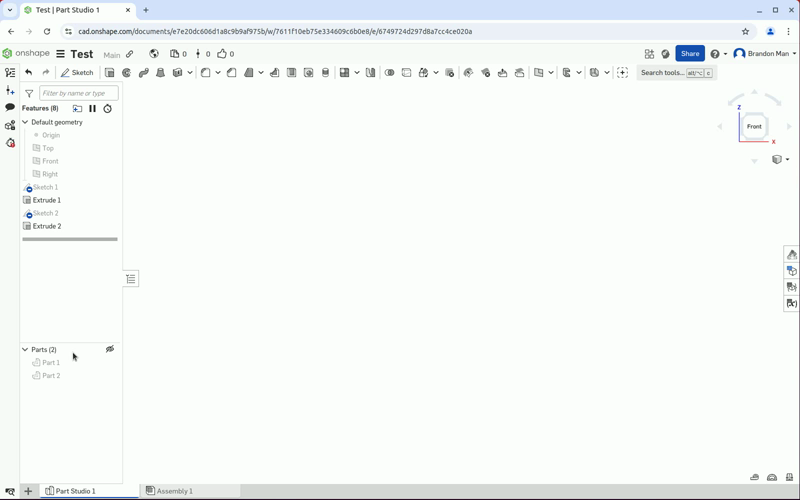
key(left)
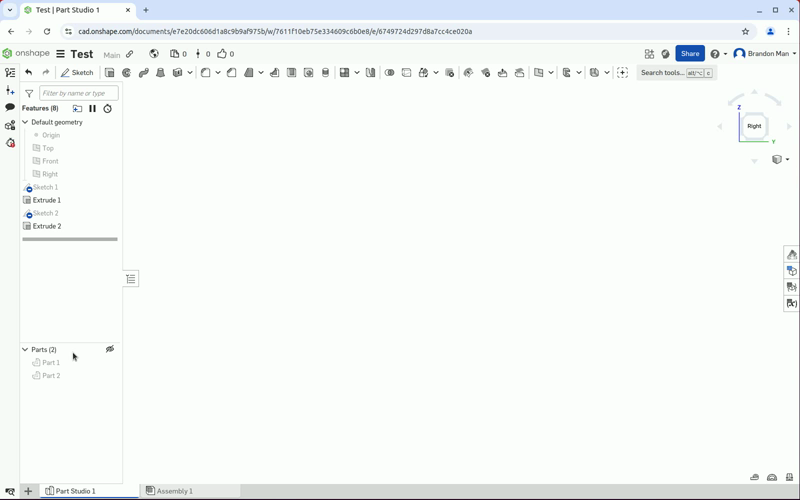
key_up(shift)
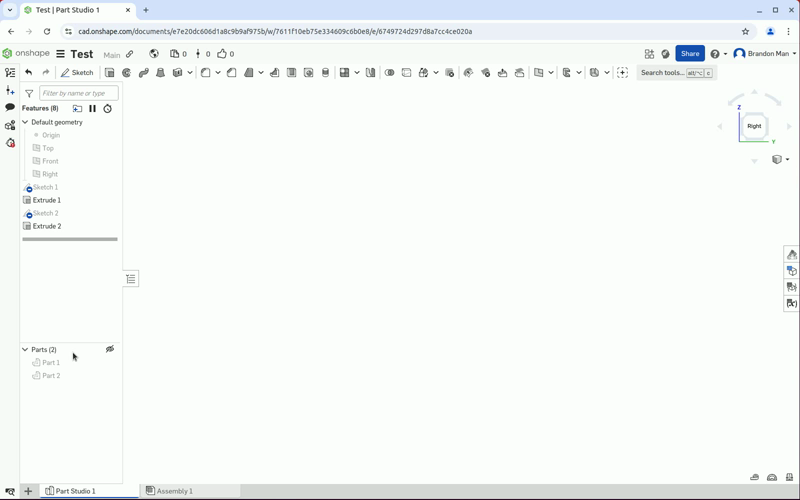
mouse_move(73, 352)
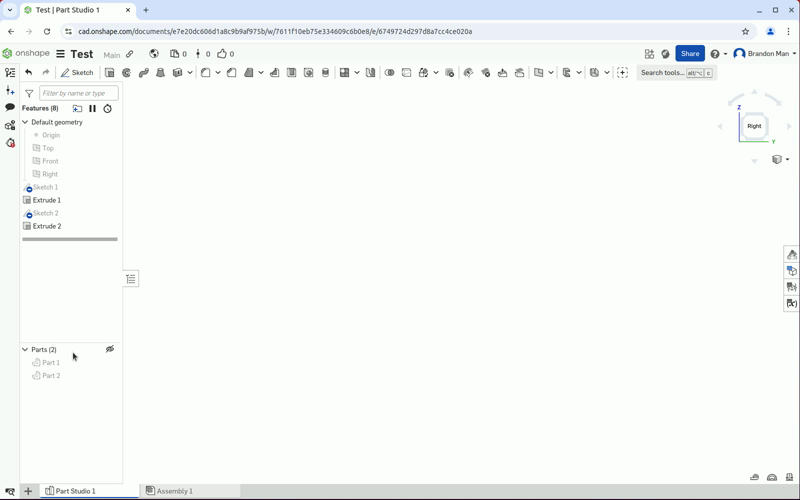
key(shift+y)
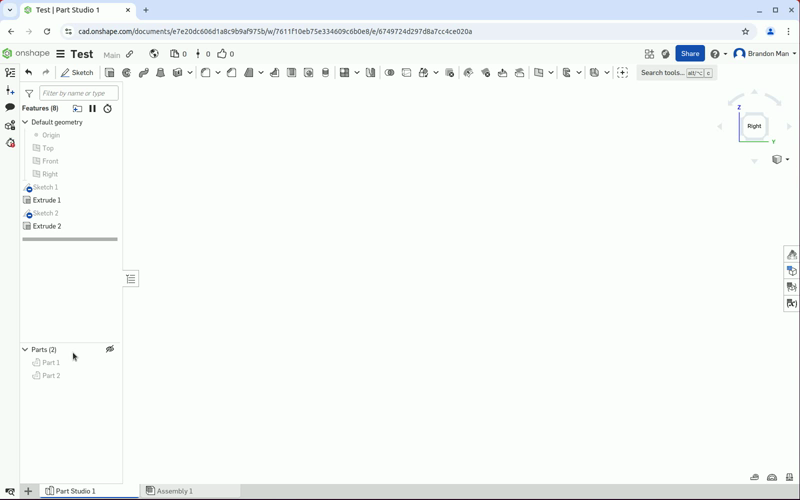
key(shift+s)
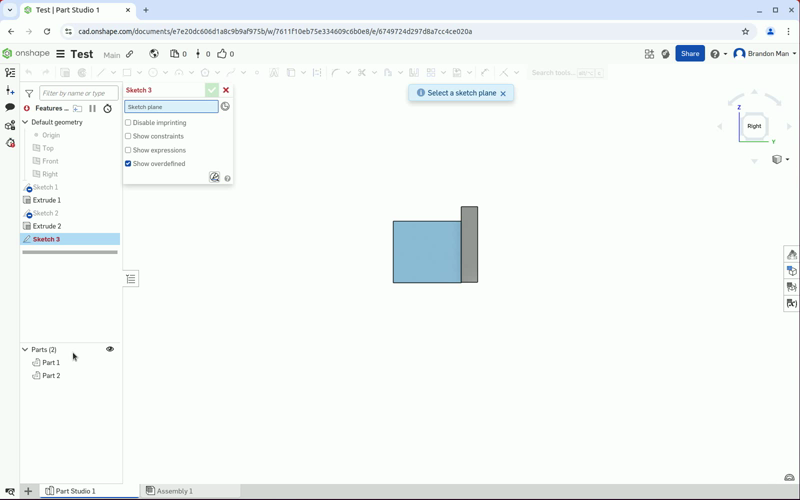
mouse_move(73, 176)
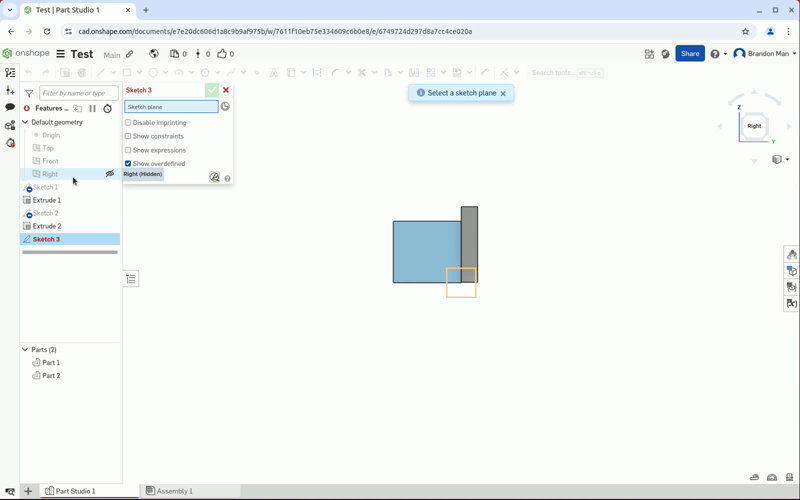
click(73, 176)
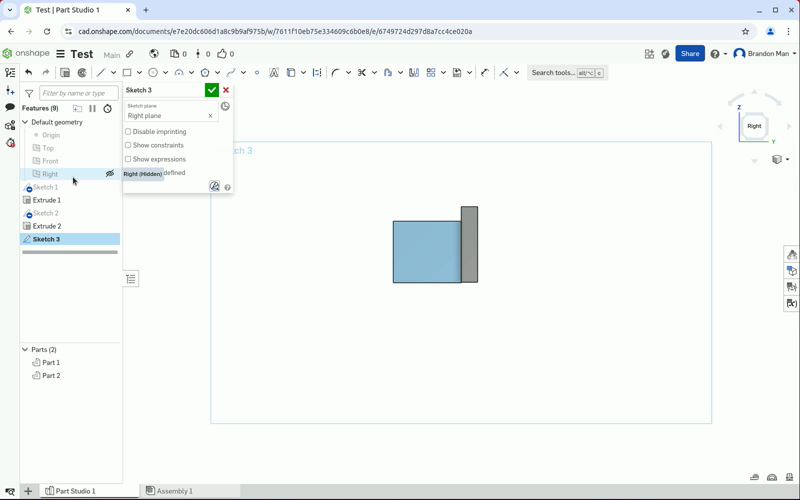
mouse_move(73, 352)
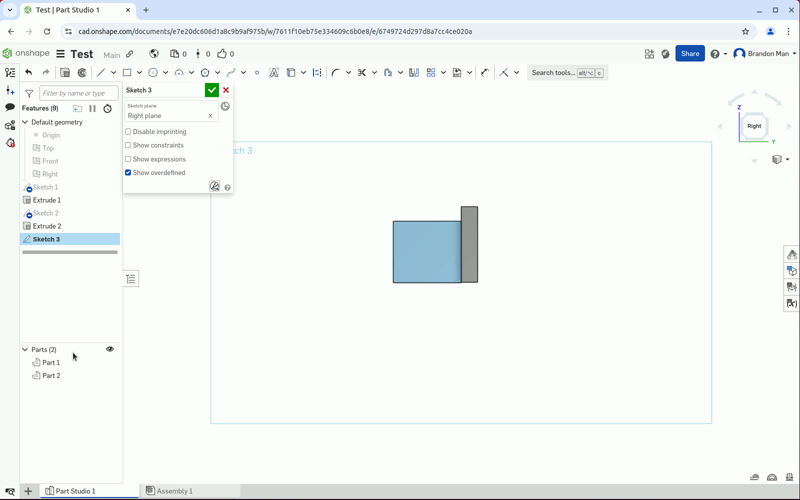
key(y)
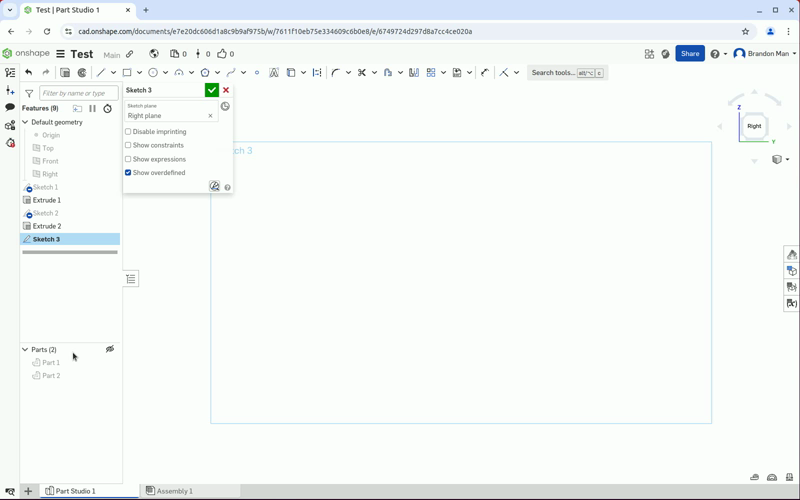
key(c)
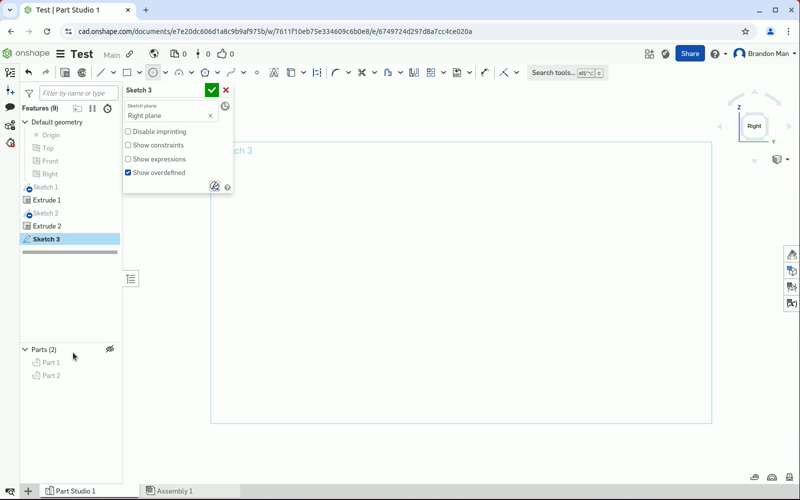
key_down(shift)
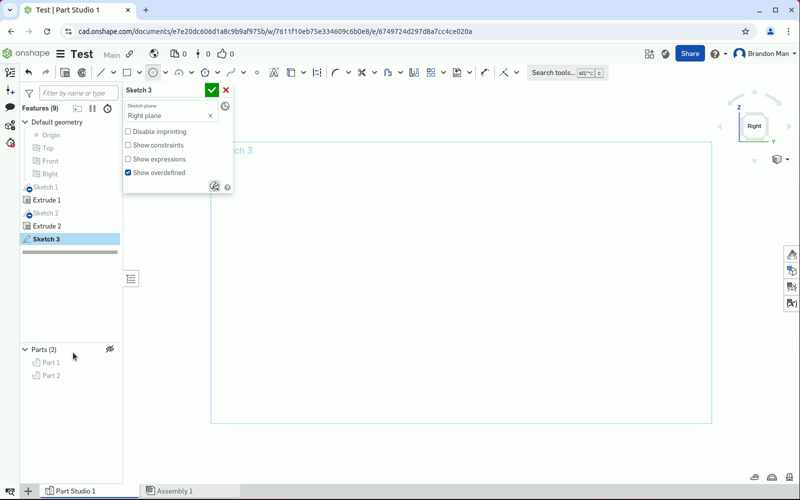
mouse_move(427, 252)
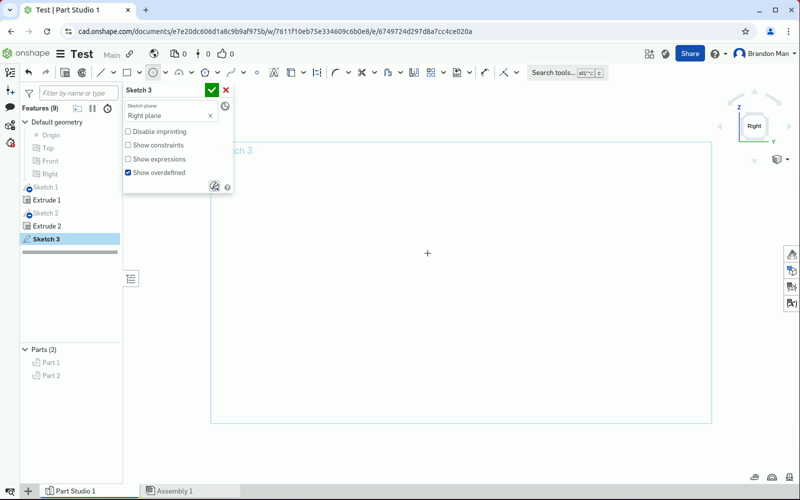
click(427, 252)
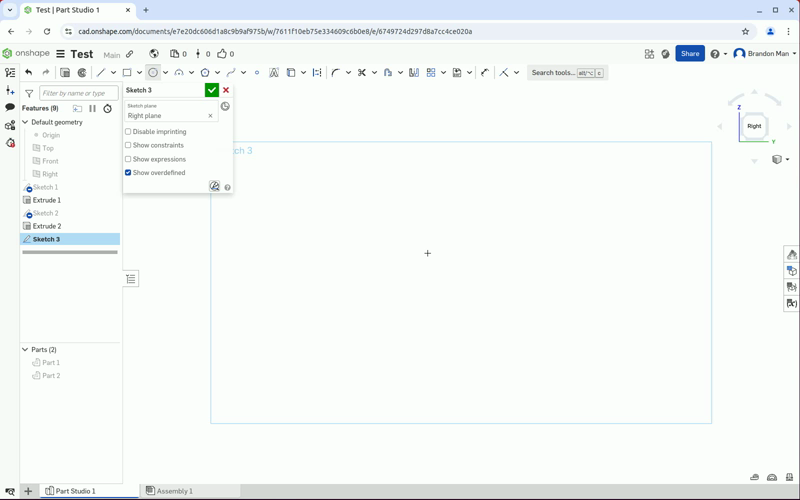
key_up(shift)
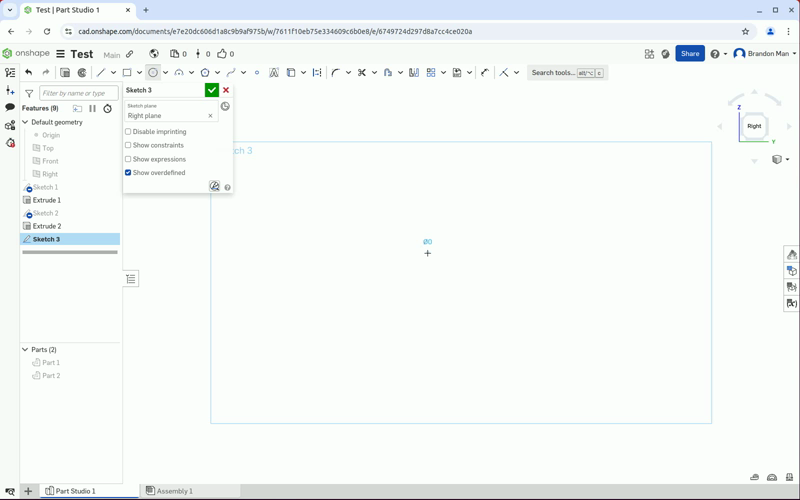
mouse_move(437, 252)
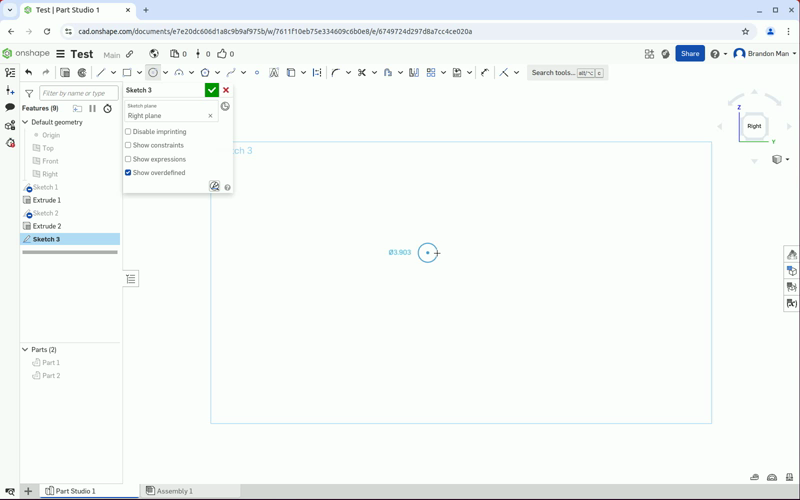
click(437, 252)
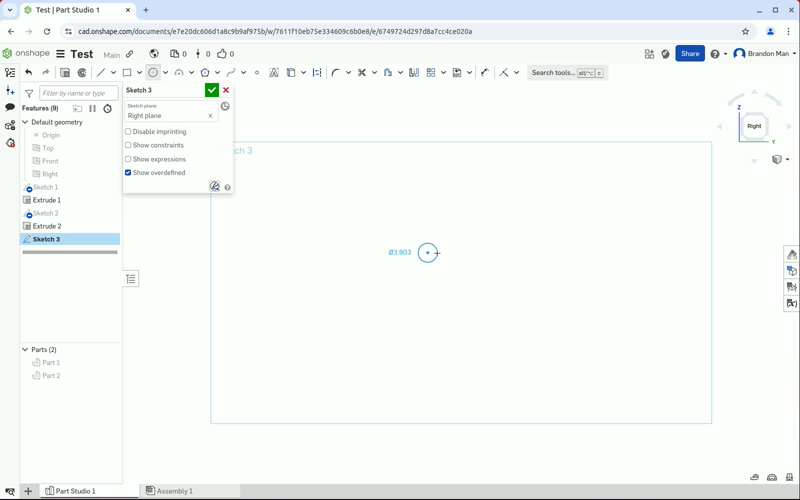
key(esc)
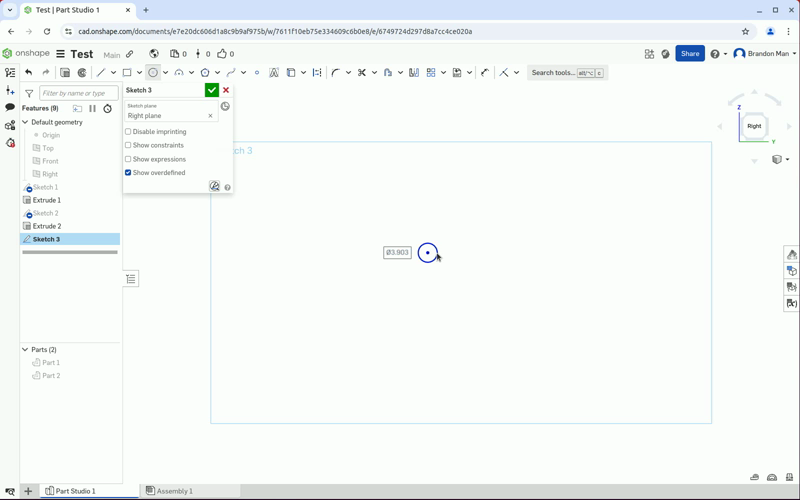
mouse_move(432, 249)
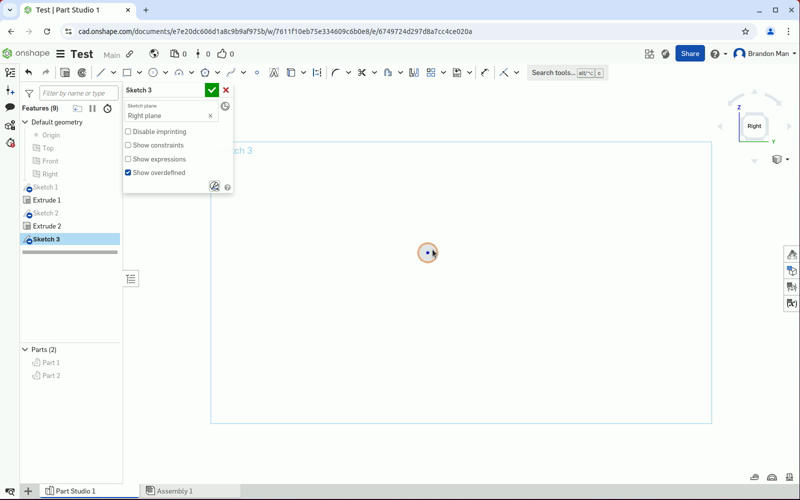
scroll(6)
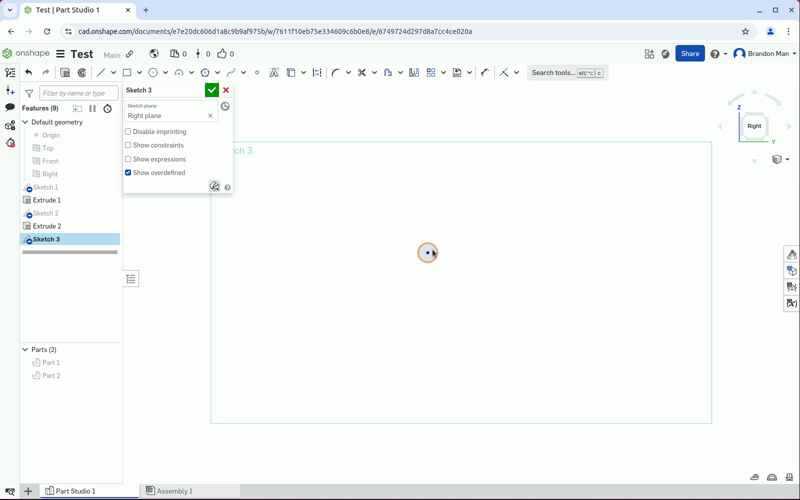
scroll(6)
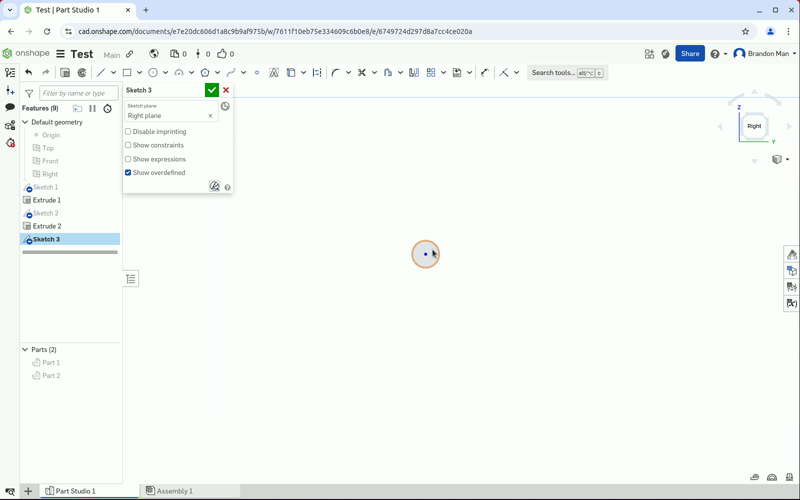
scroll(6)
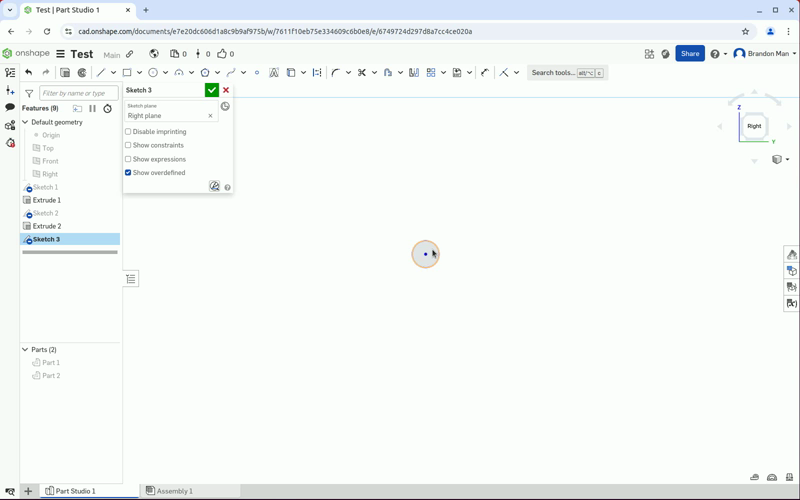
scroll(6)
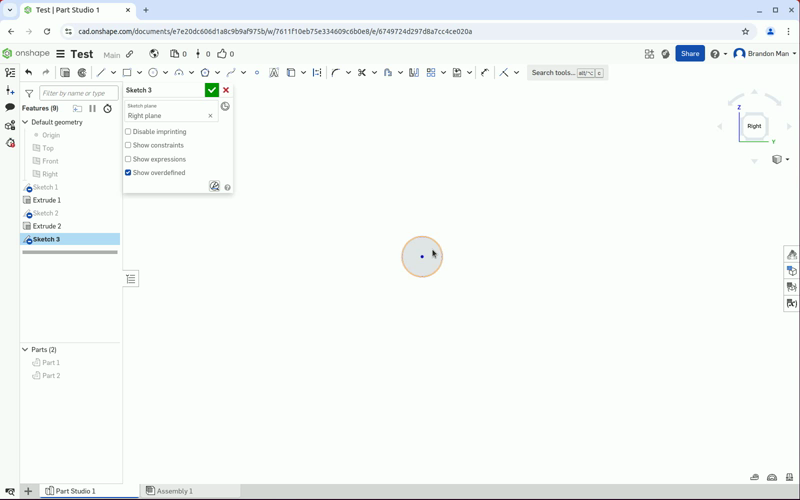
scroll(6)
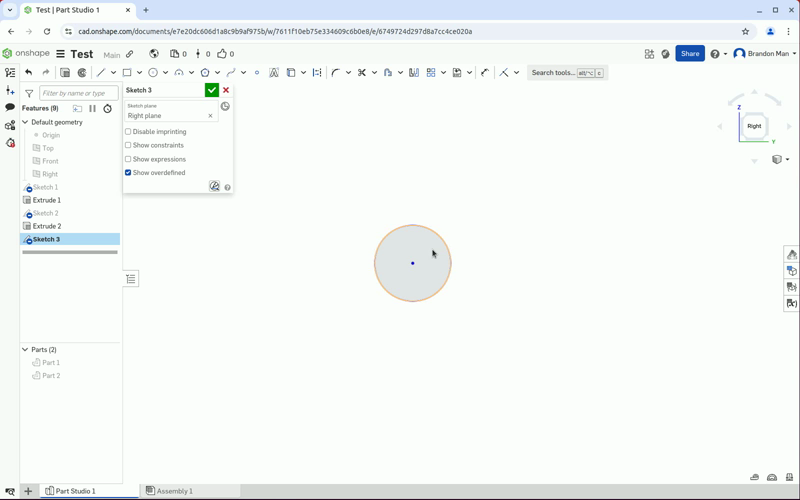
scroll(6)
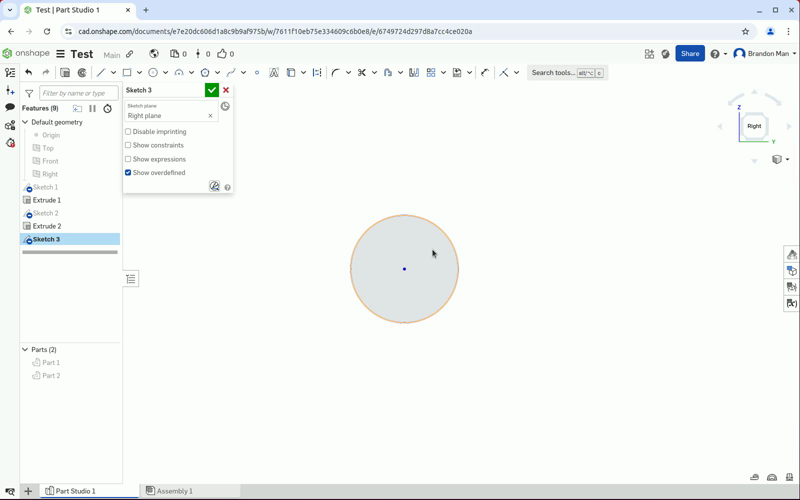
scroll(6)
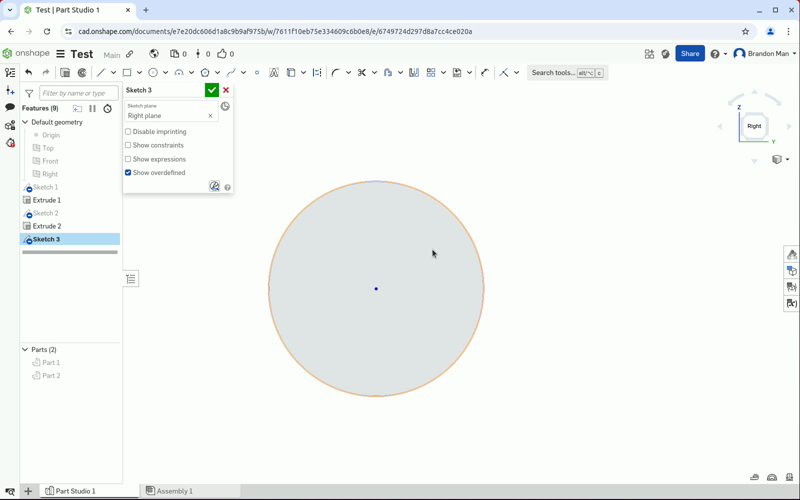
click(432, 249)
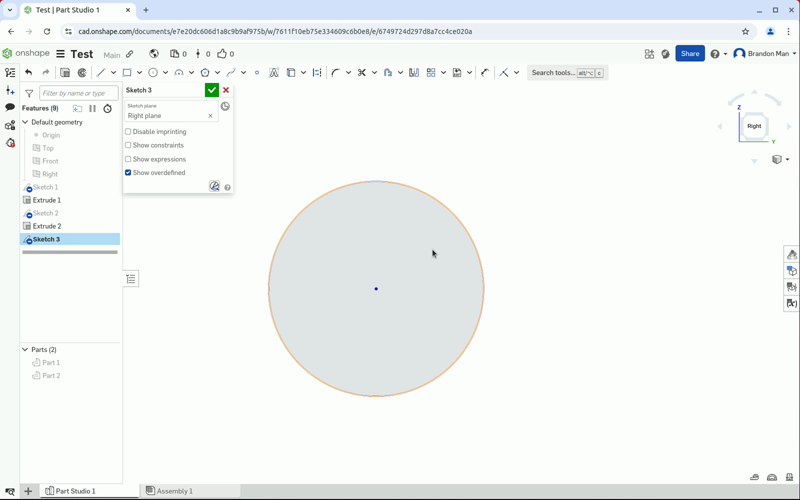
scroll(-6)
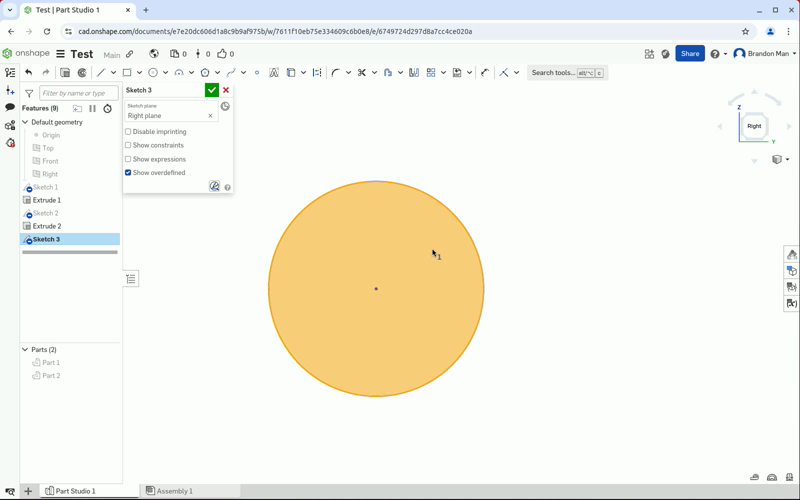
scroll(-6)
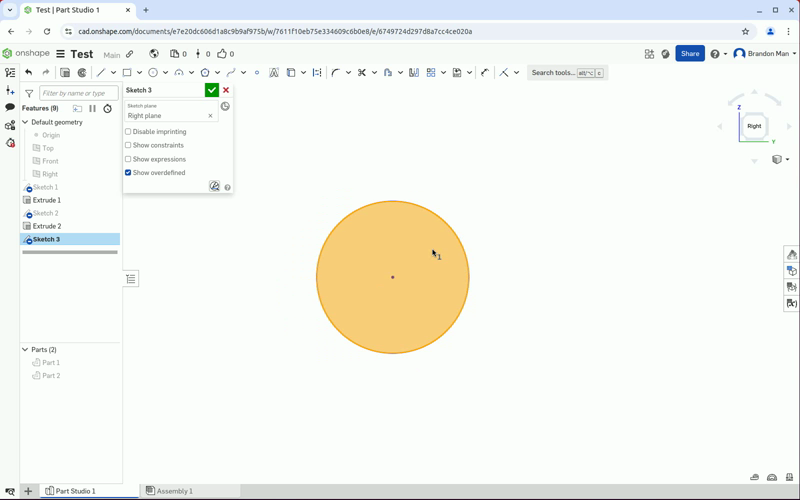
scroll(-6)
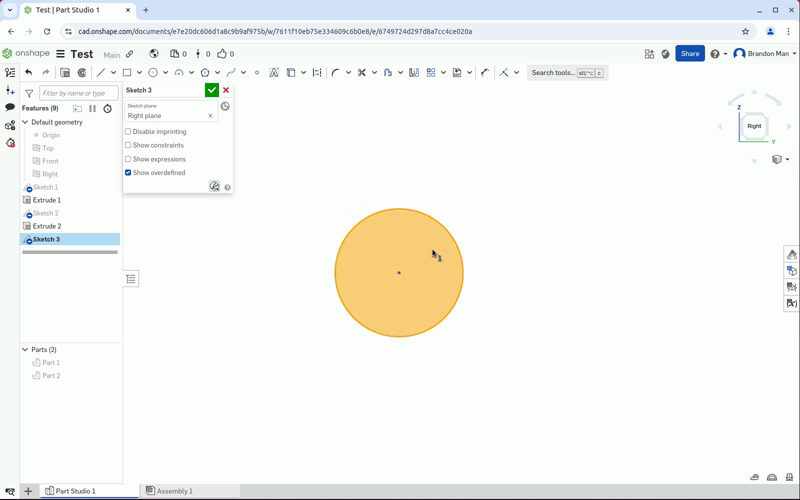
scroll(-6)
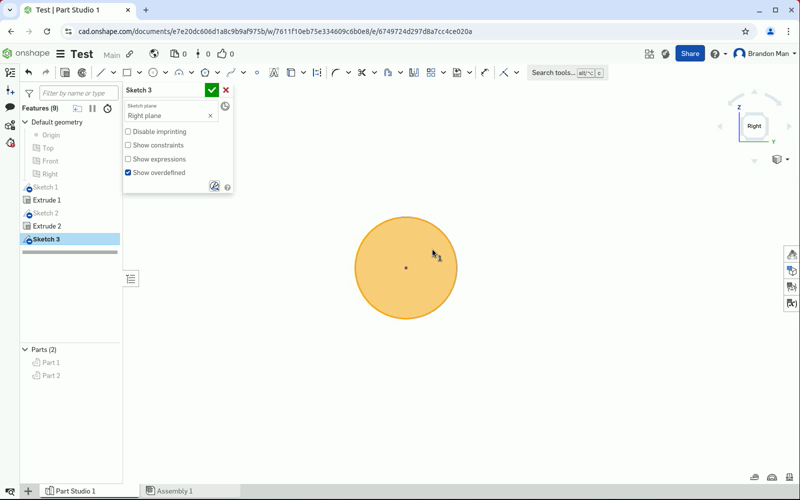
scroll(-6)
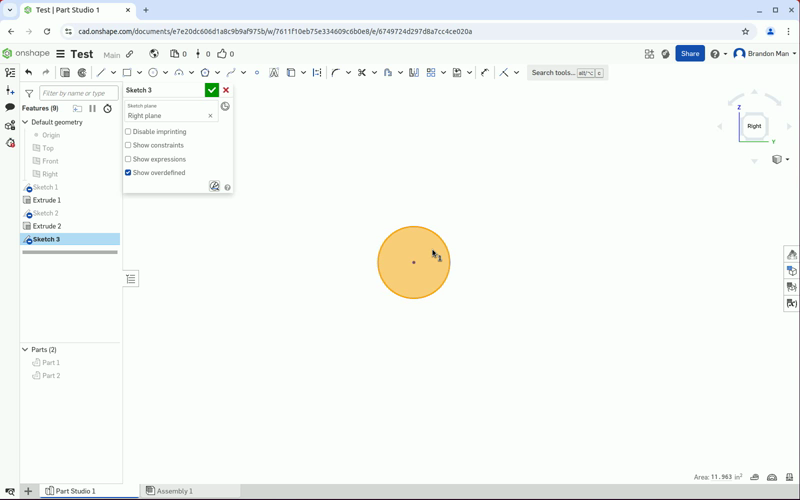
scroll(-6)
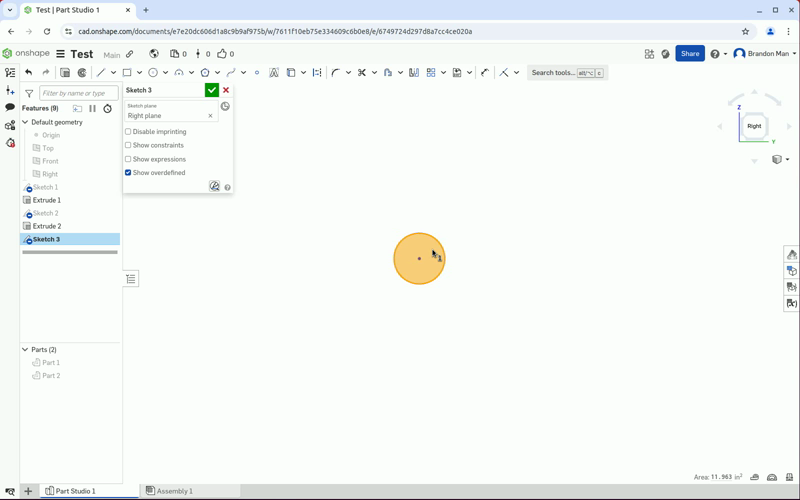
scroll(-6)
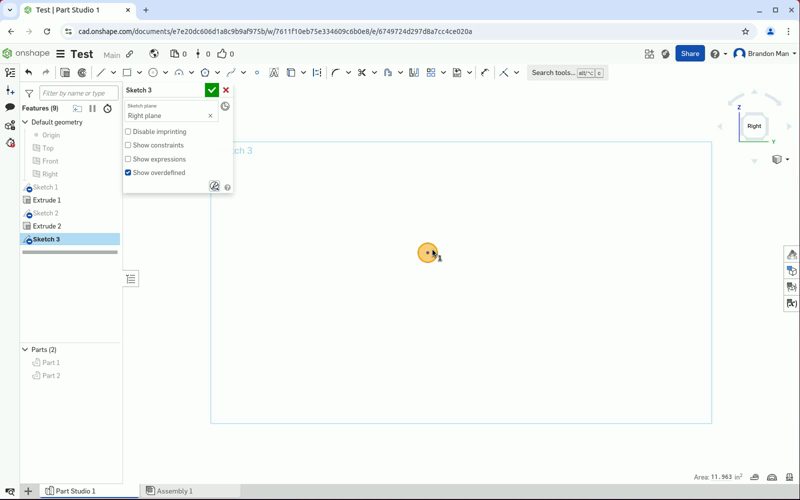
mouse_move(73, 352)
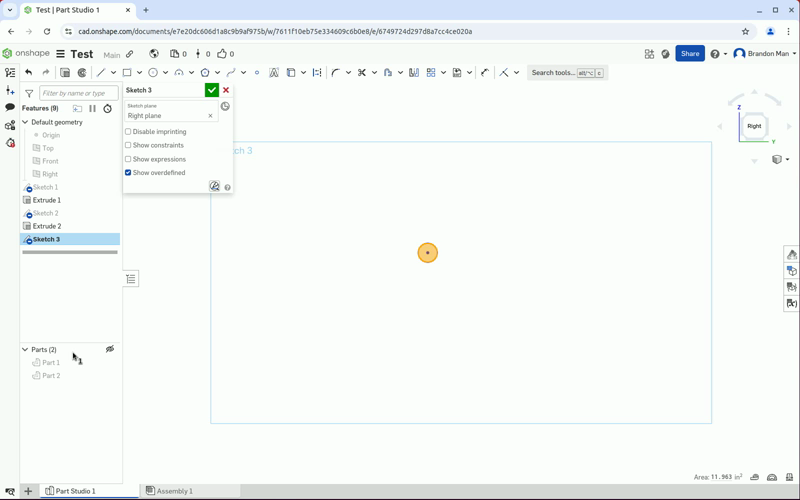
key(shift+y)
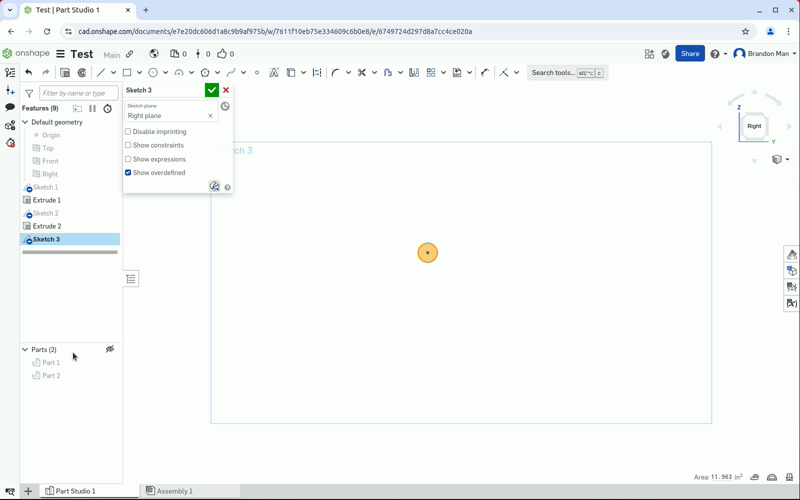
key(shift+e)
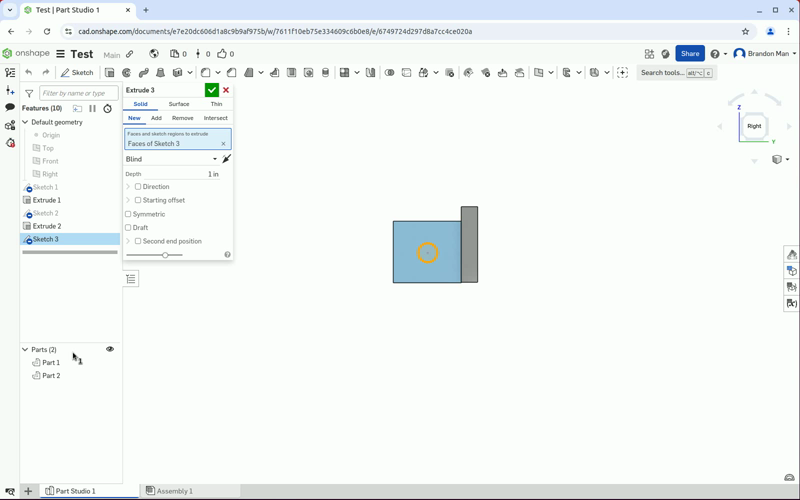
mouse_move(143, 106)
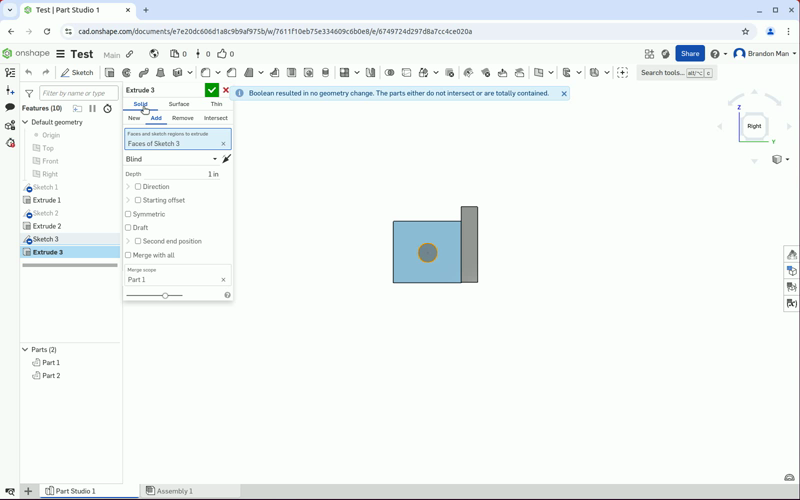
click(143, 106)
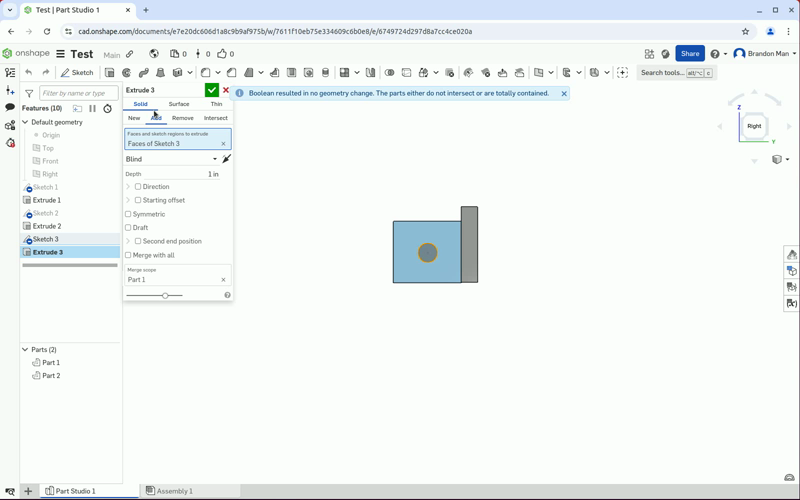
mouse_move(186, 120)
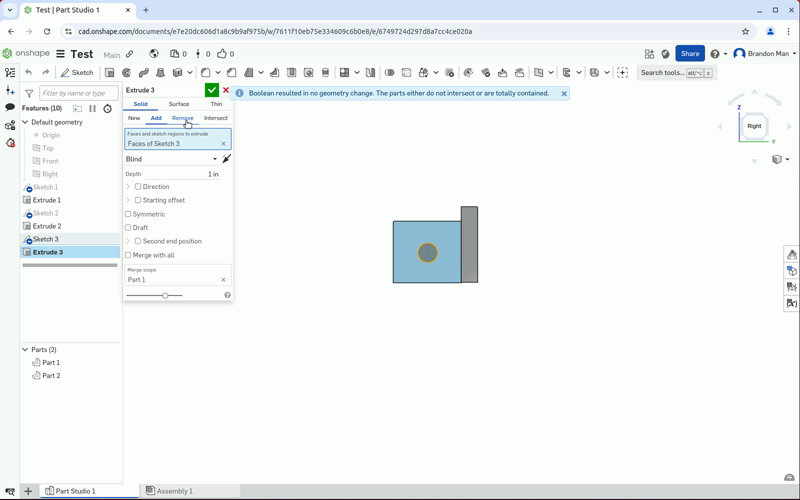
click(186, 120)
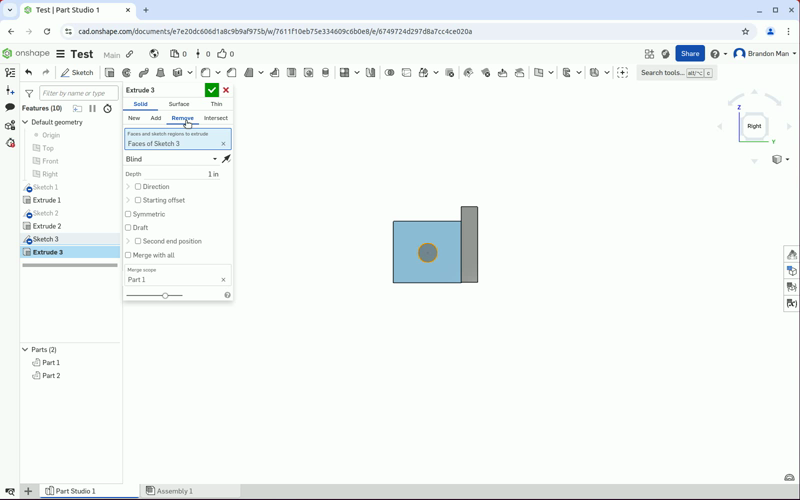
key(tab, 4)
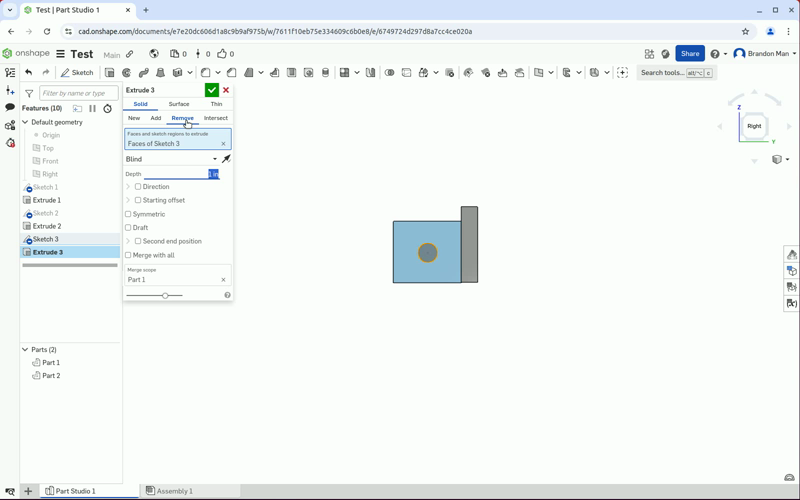
text(20.702)
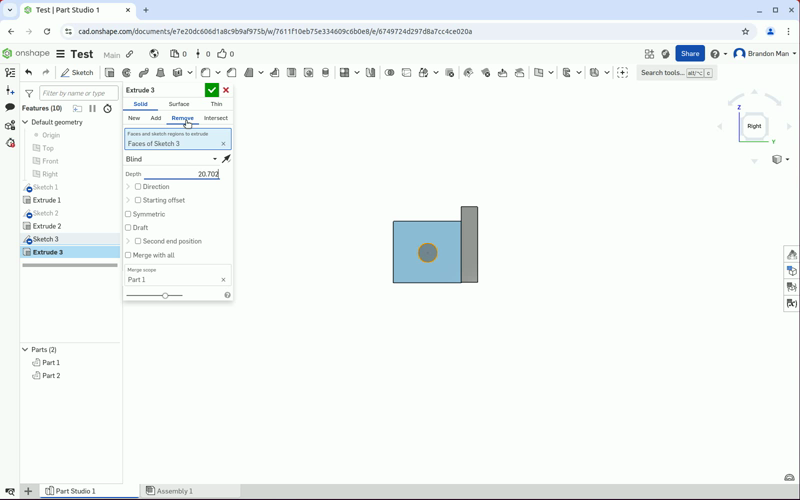
key(tab, 3)
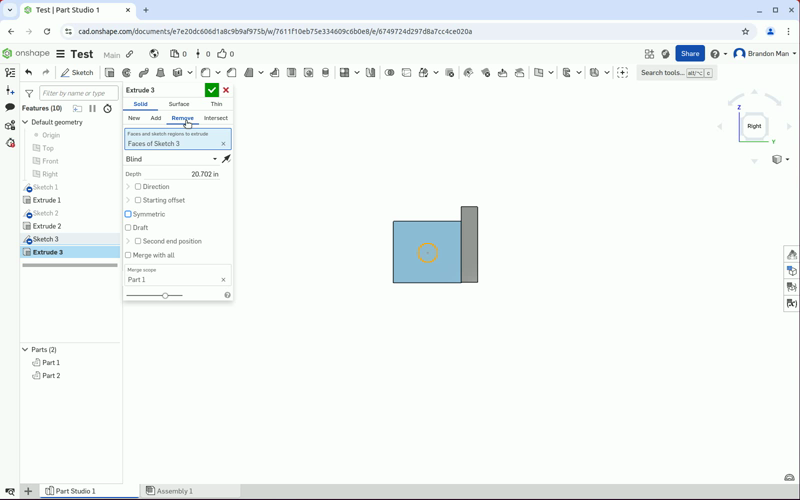
key(space)
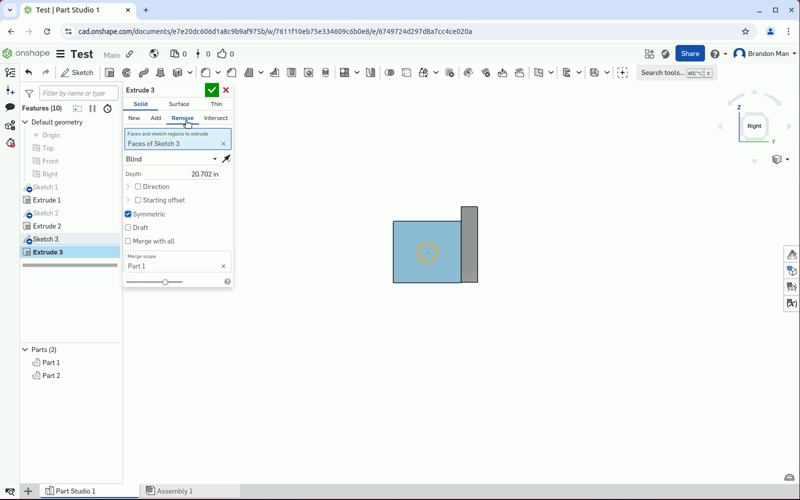
key(tab, 2)
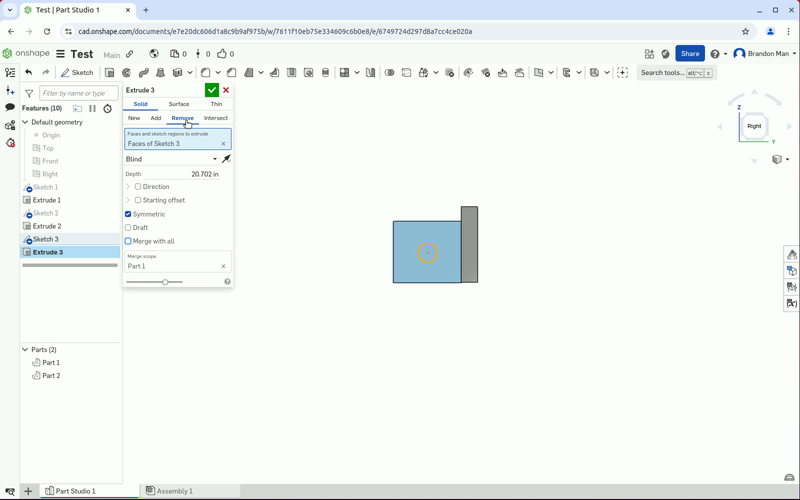
key(space)
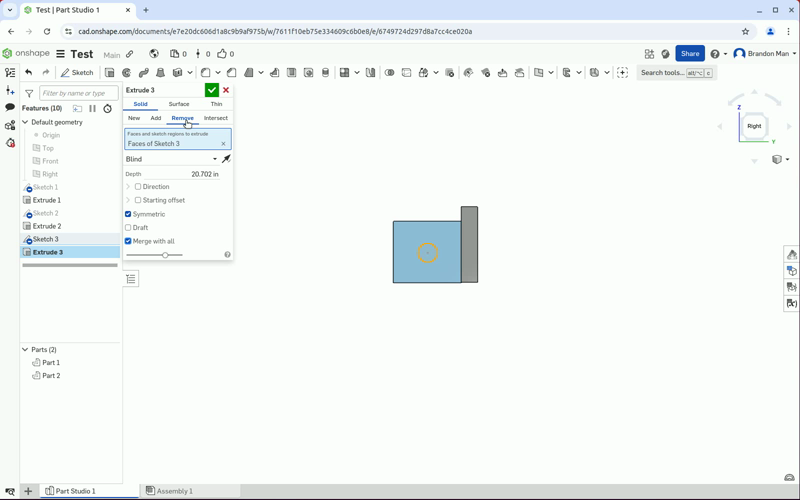
key(enter)
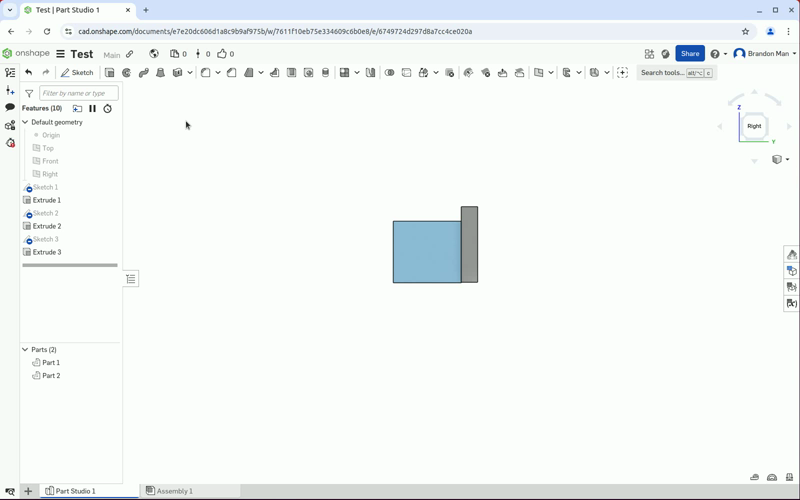
key(shift+h)
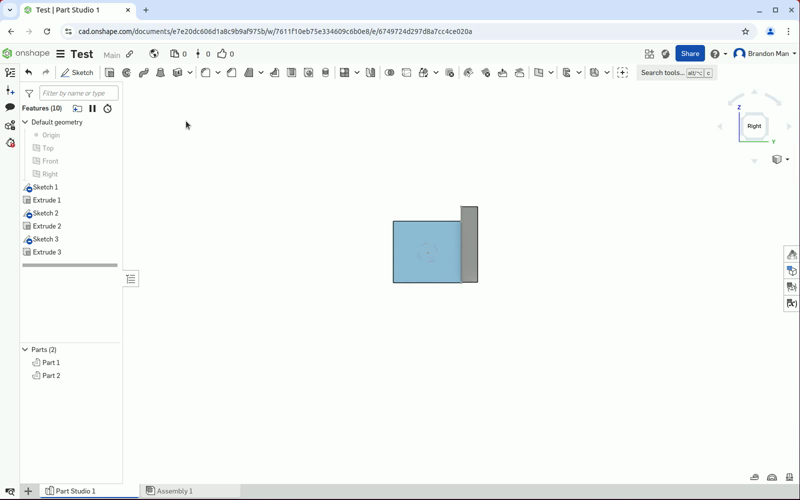
key(shift+h)
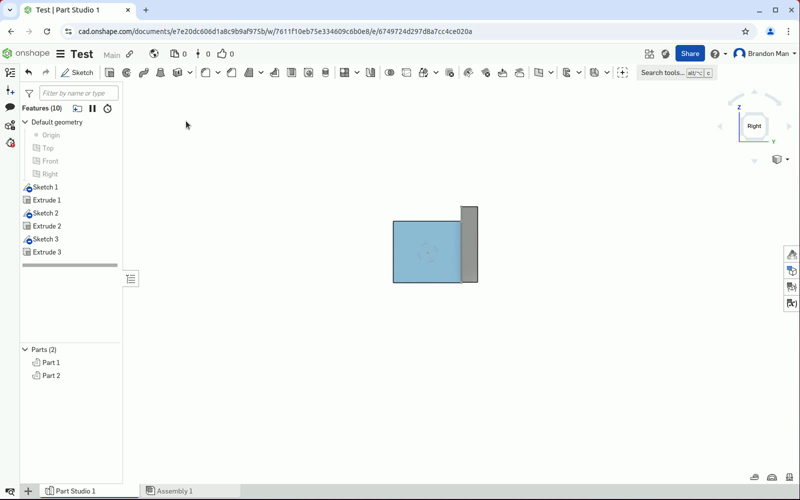
key(shift+7)
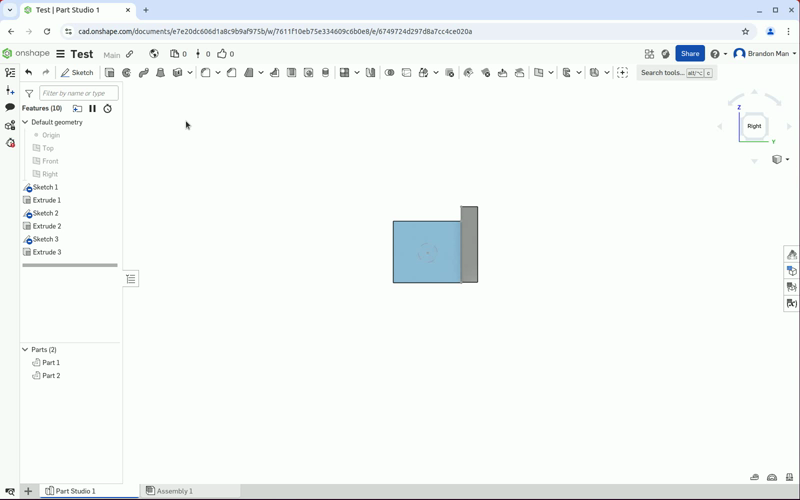
key(right, 2)
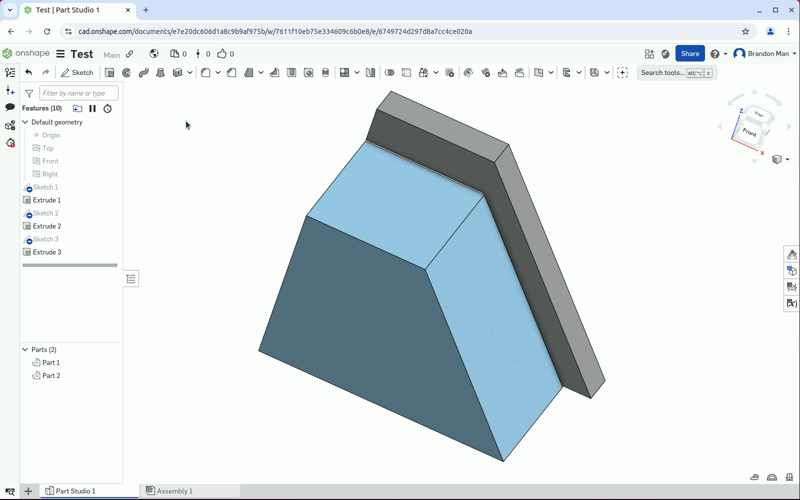
key(down, 2)
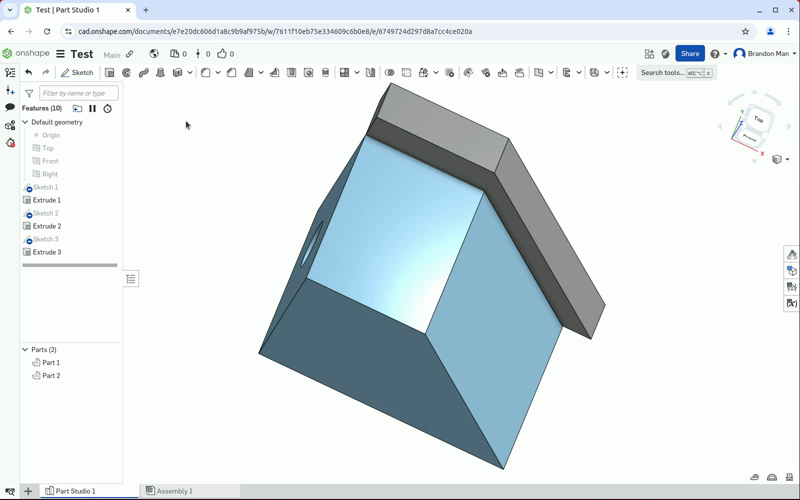
key(up, 2)
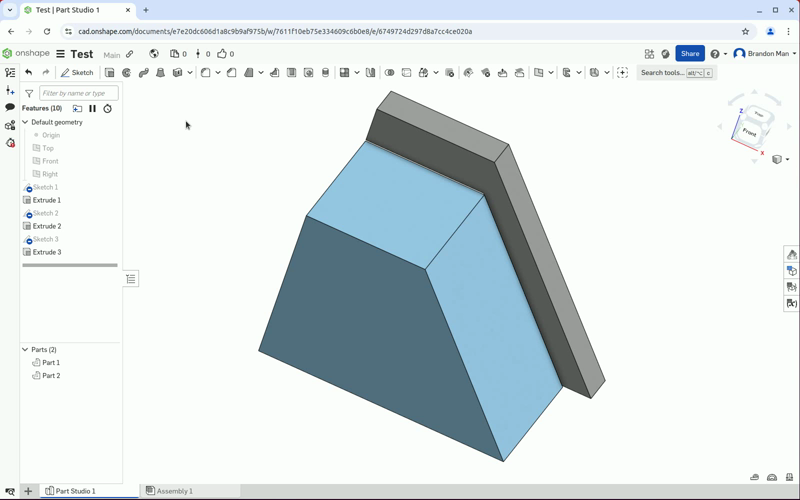
key(left, 2)
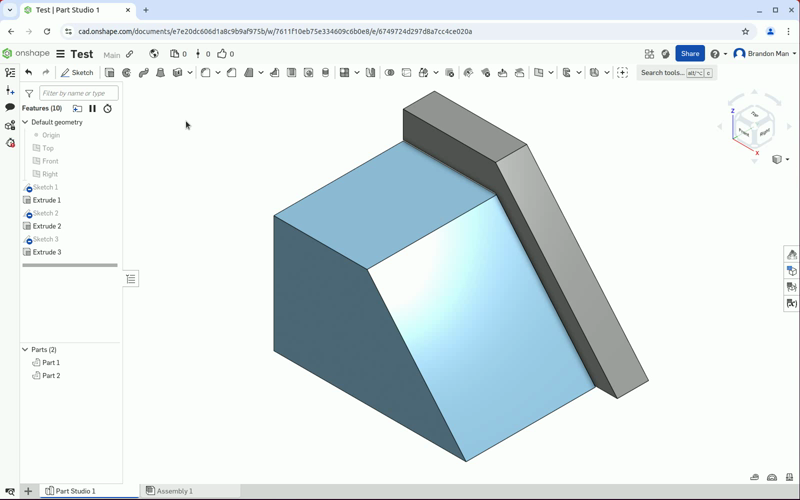
mouse_move(73, 189)
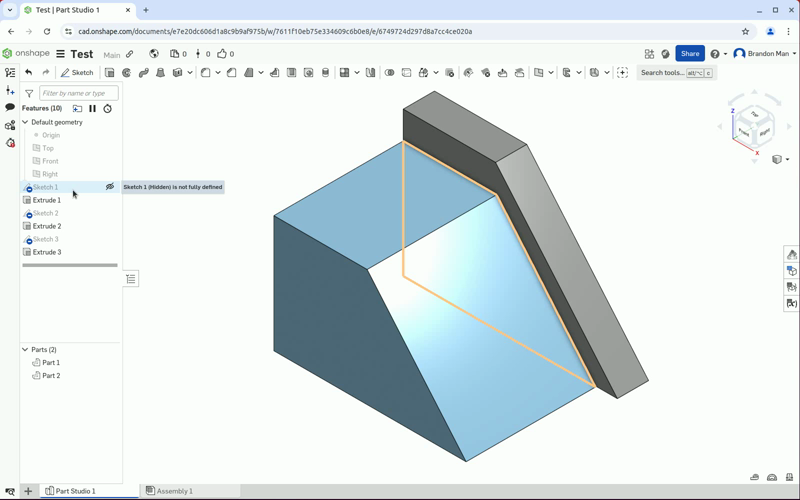
click(73, 189)